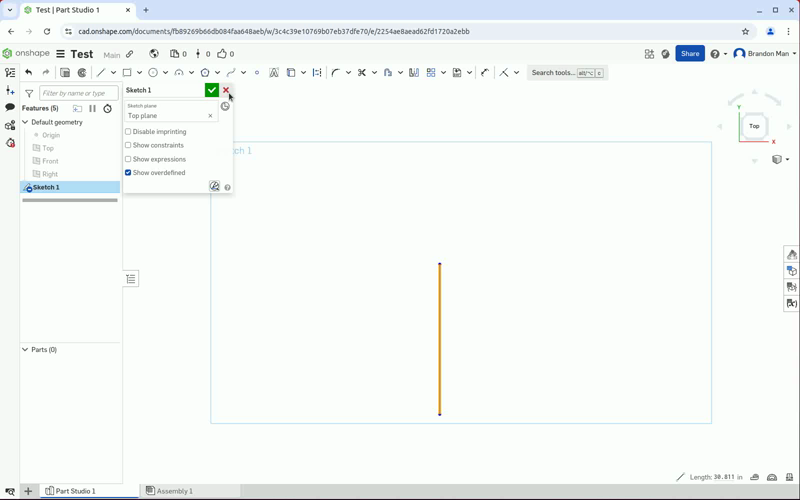
key(shift+h)
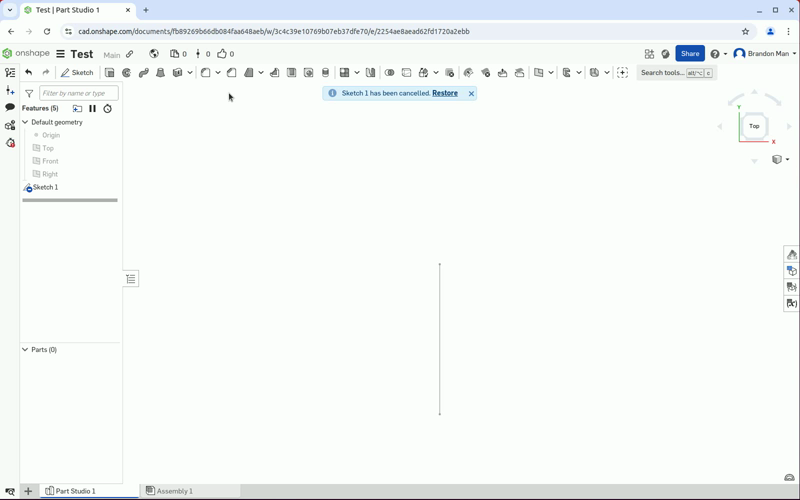
mouse_move(73, 352)
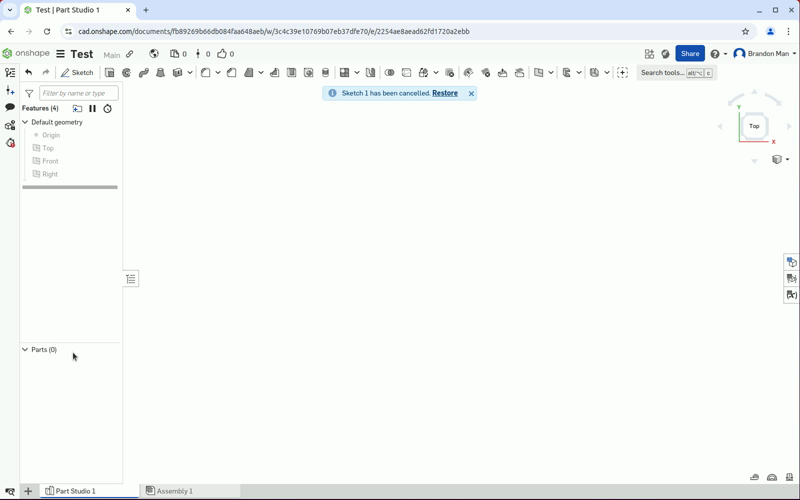
key(y)
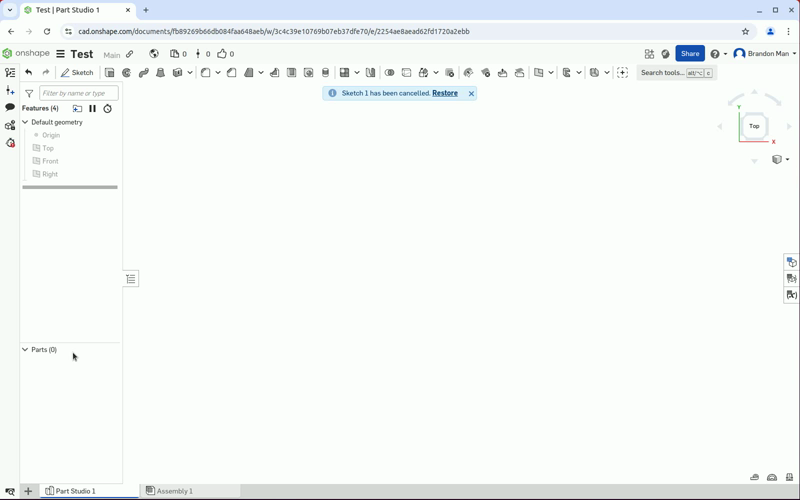
key(shift+p)
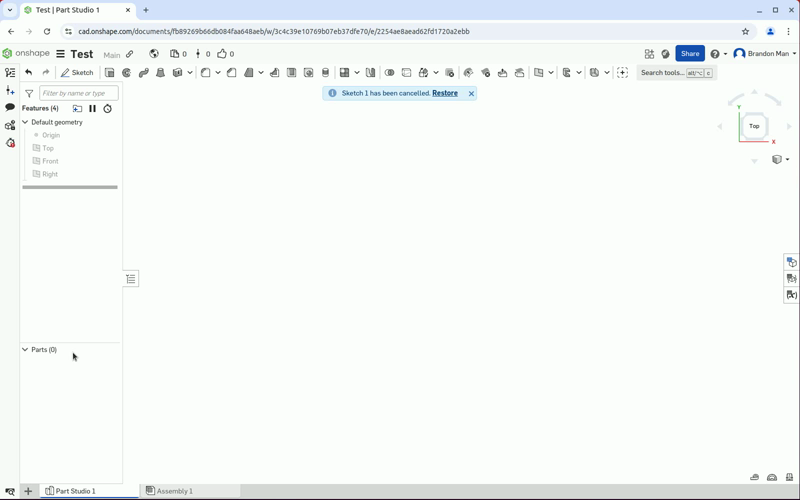
key(space)
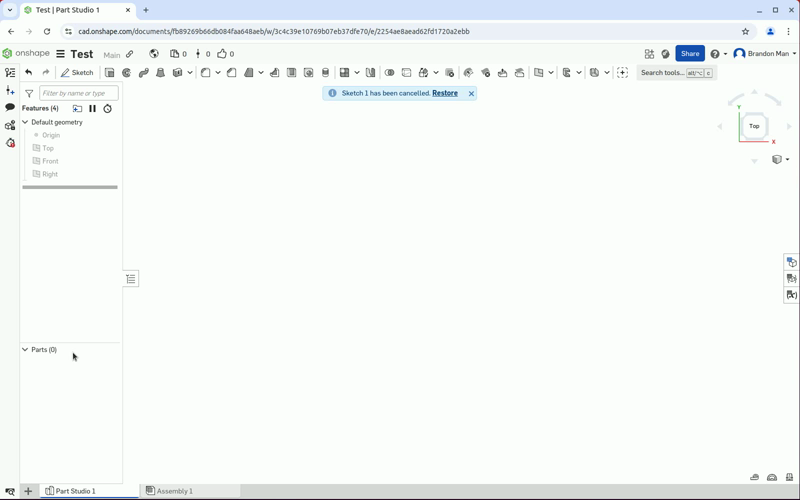
key_down(shift)
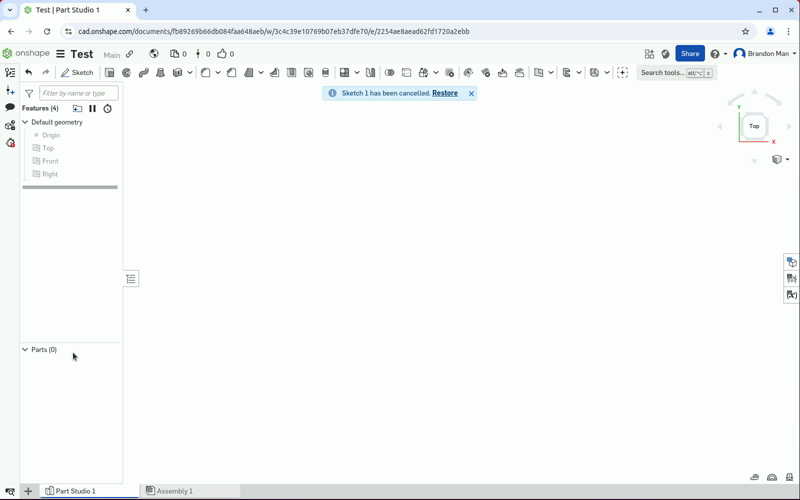
key(up)
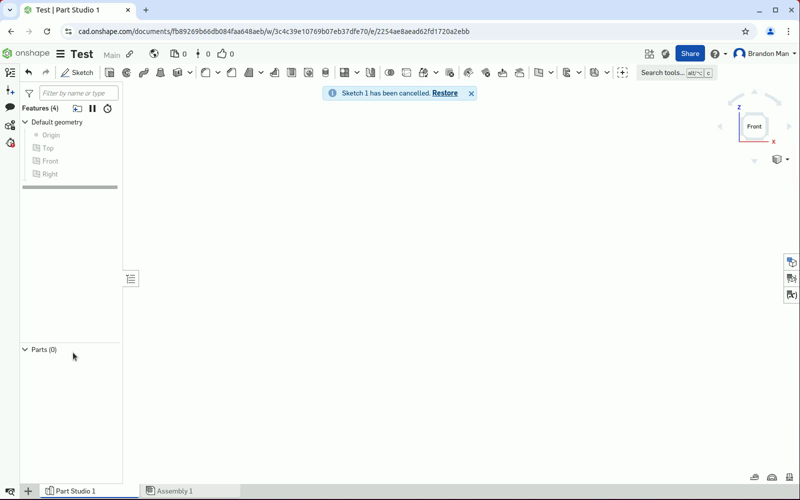
key_up(shift)
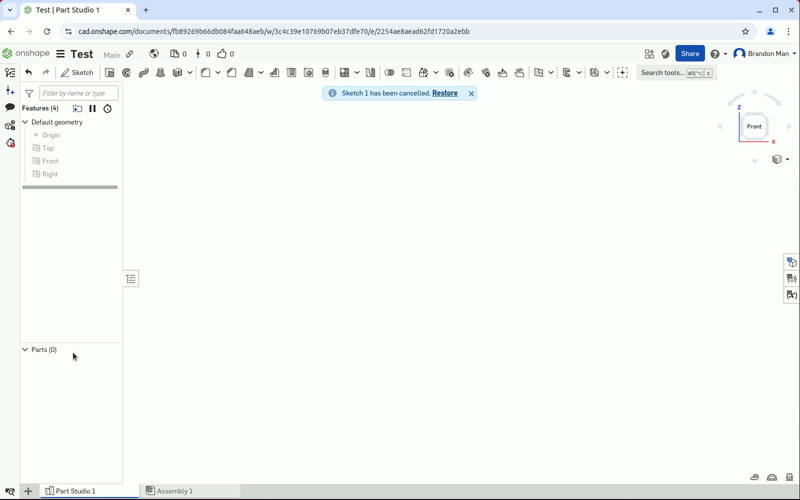
key(space)
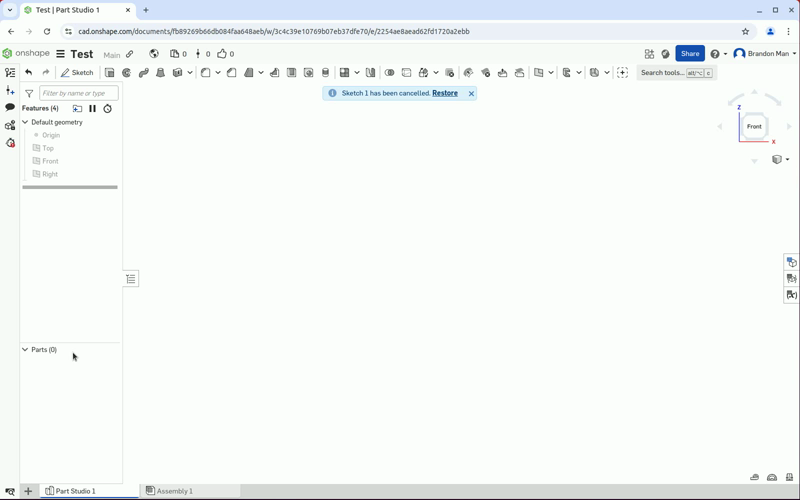
key_down(shift)
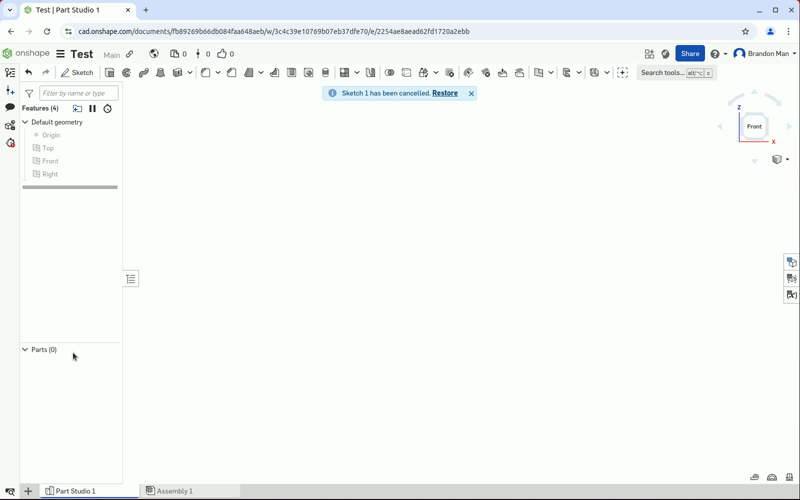
key(left)
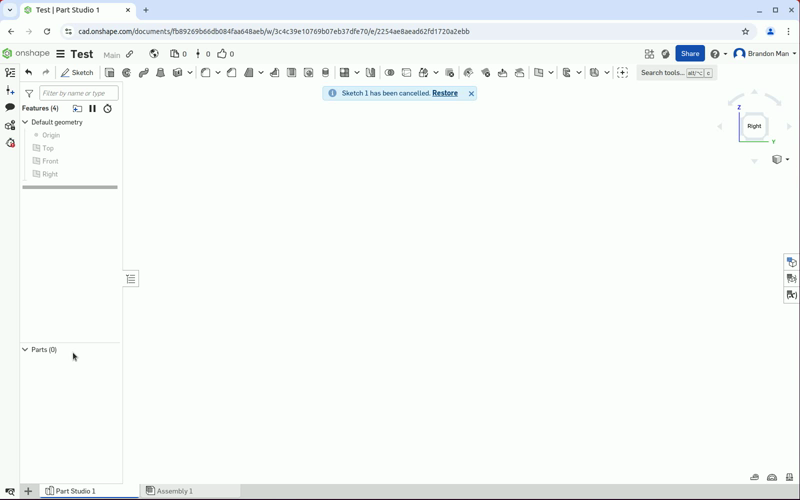
key_up(shift)
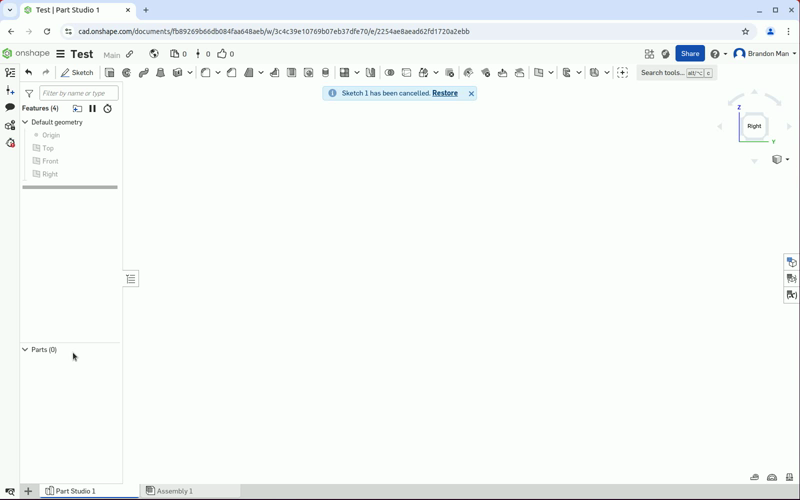
mouse_move(73, 352)
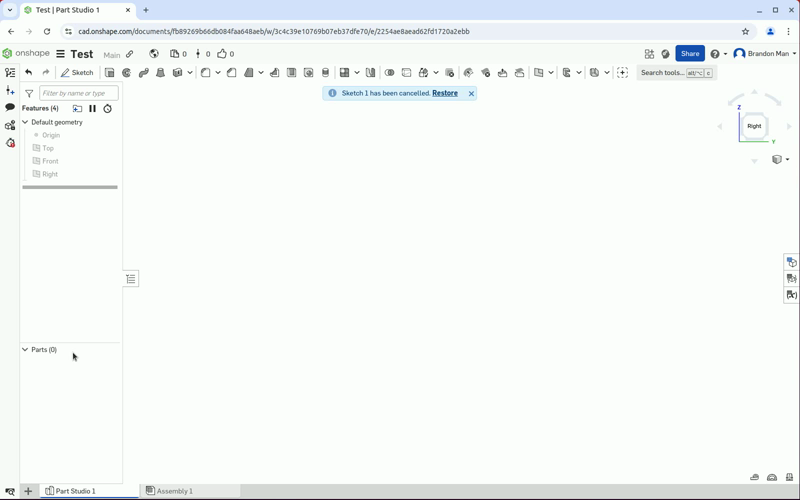
key(shift+y)
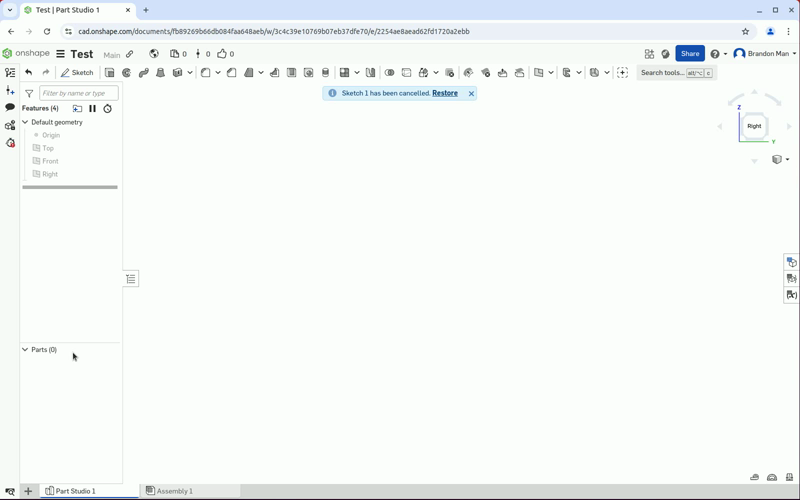
key(shift+s)
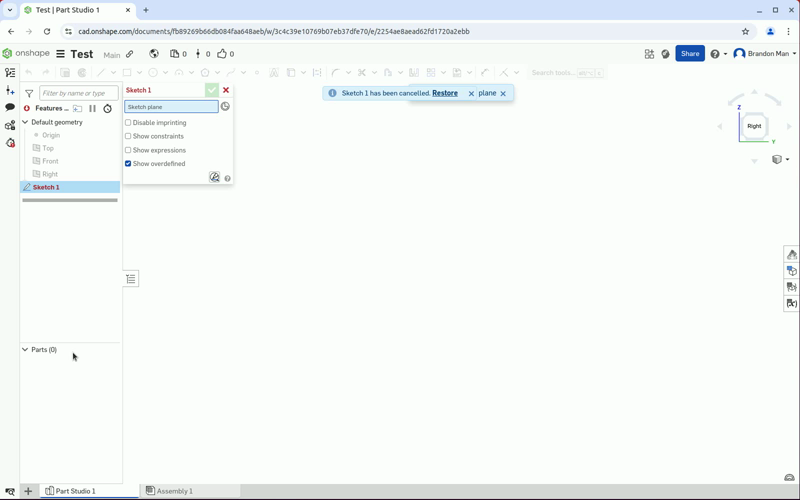
mouse_move(73, 176)
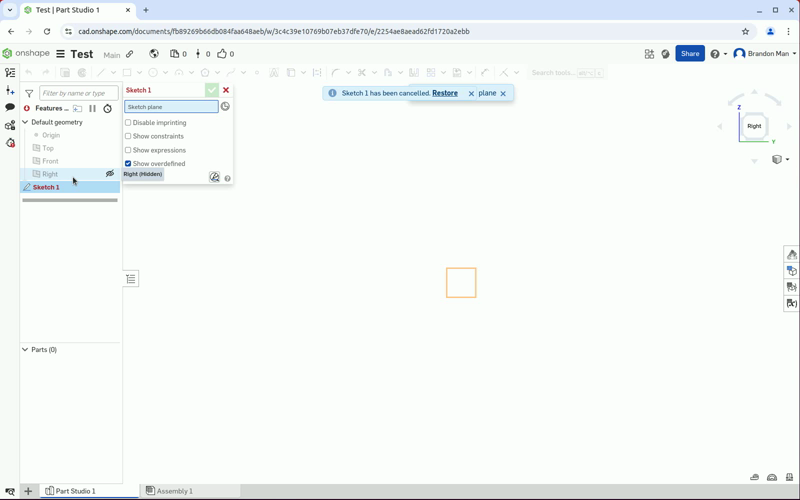
click(73, 176)
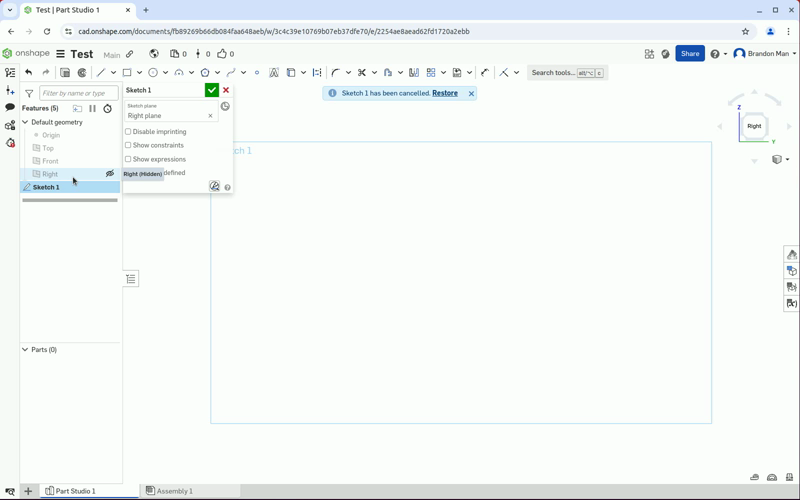
mouse_move(73, 352)
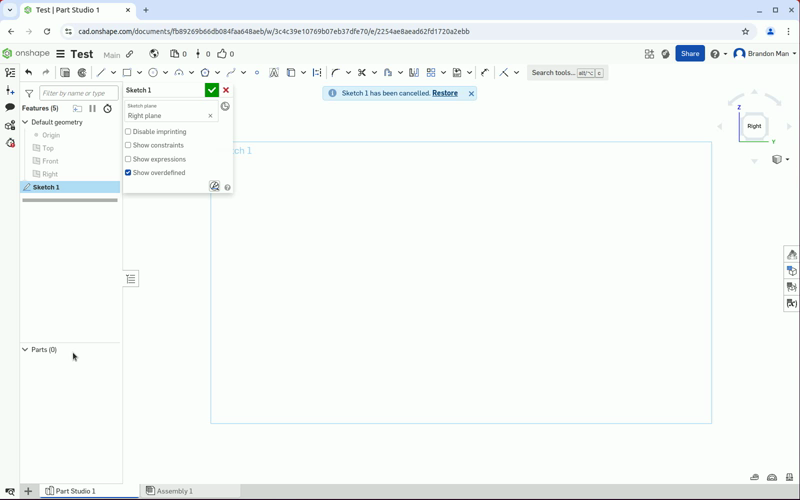
key(y)
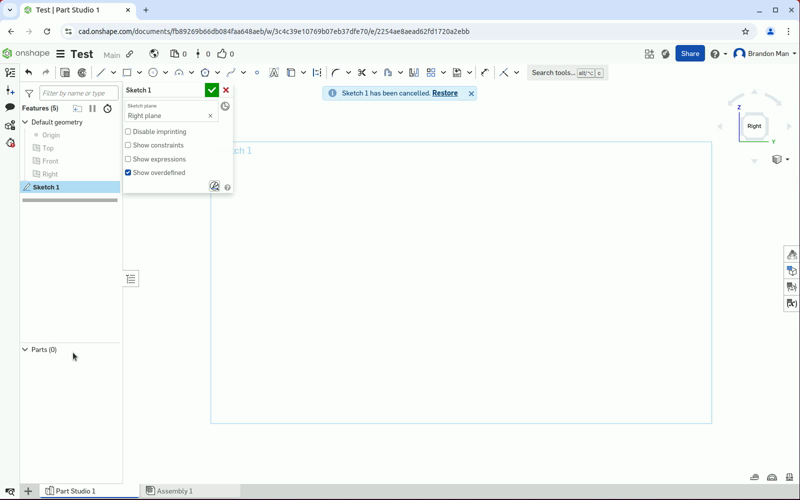
key(l)
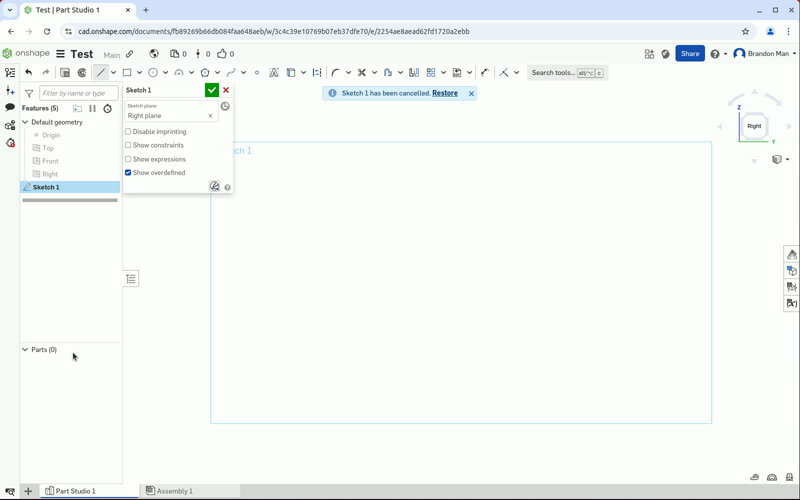
key_down(shift)
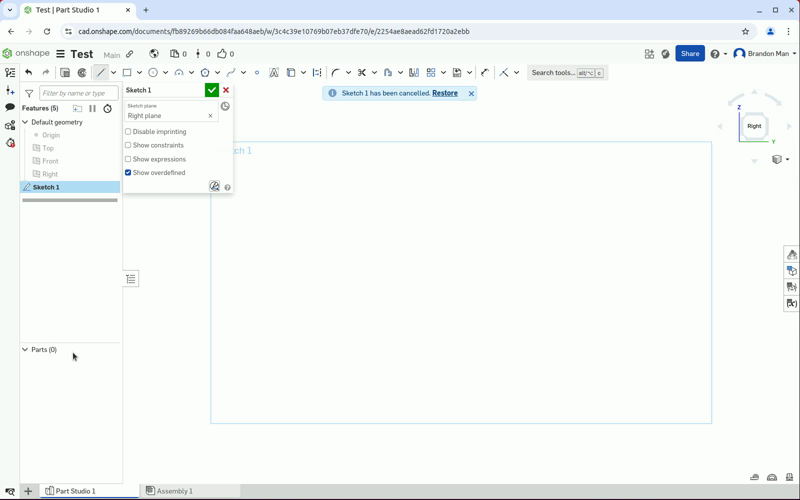
mouse_move(430, 200)
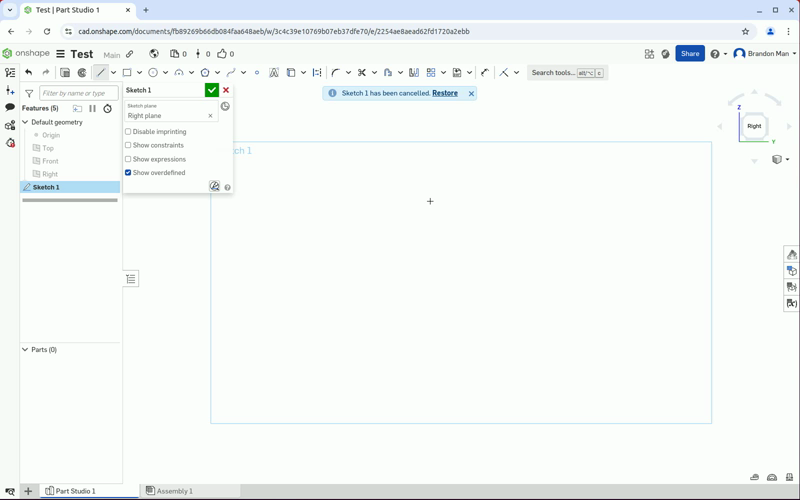
click(430, 200)
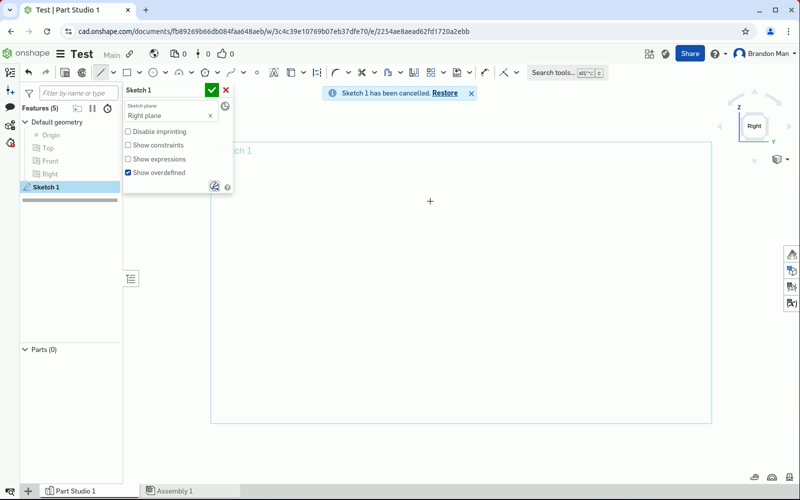
key_up(shift)
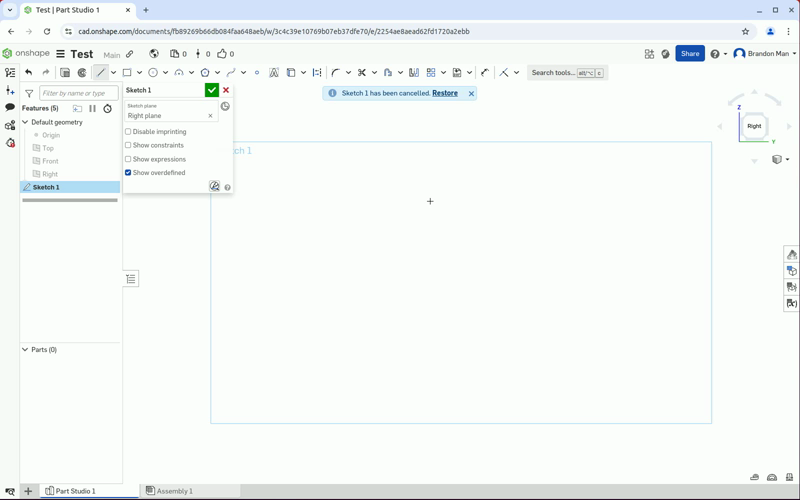
key_down(shift)
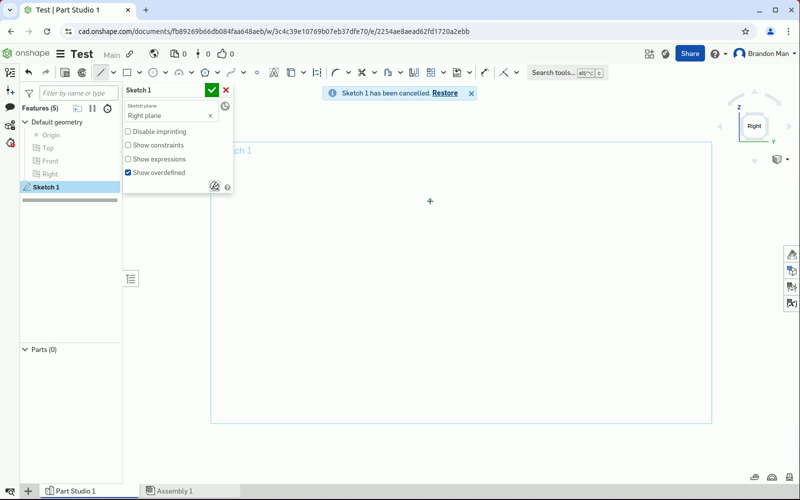
mouse_move(460, 200)
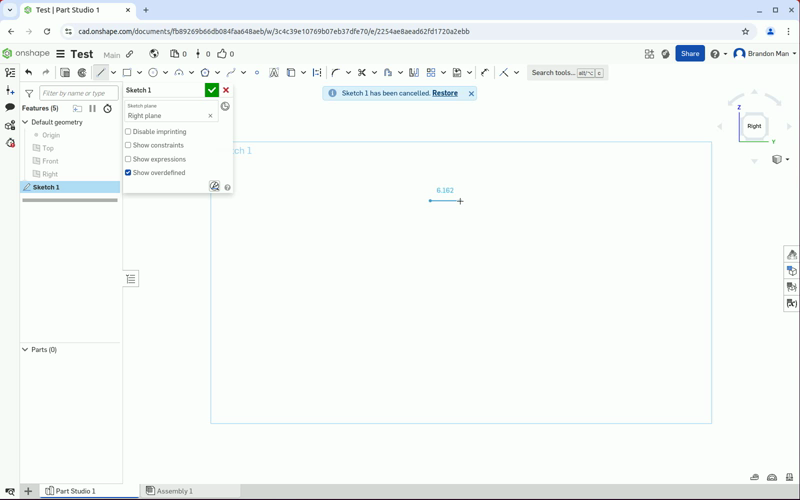
mouse_move(451, 200)
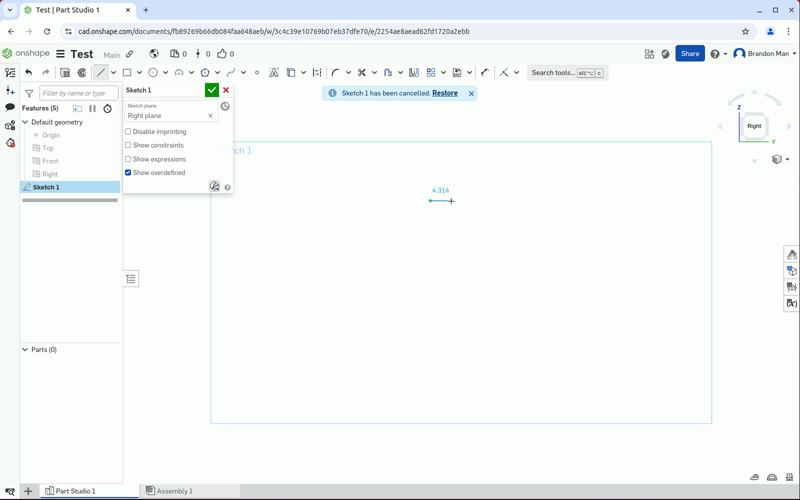
click(451, 200)
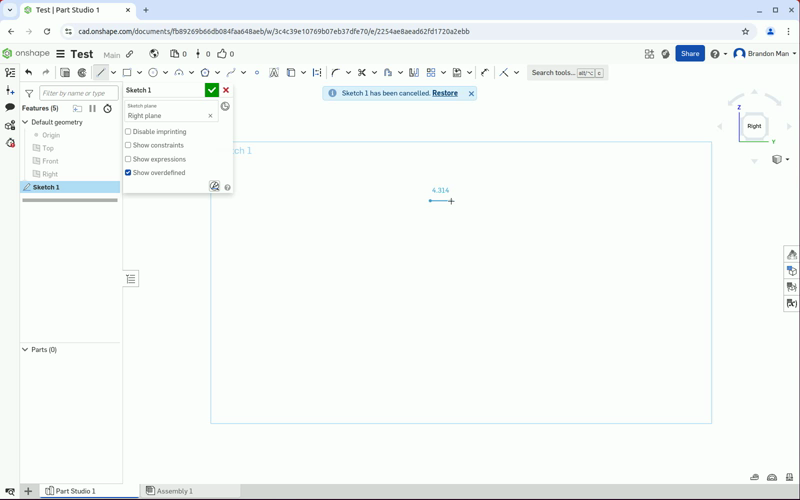
key_up(shift)
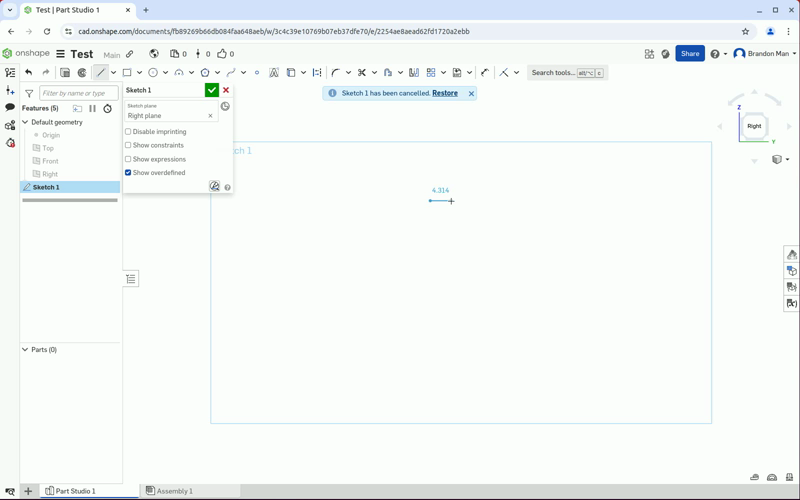
key(esc)
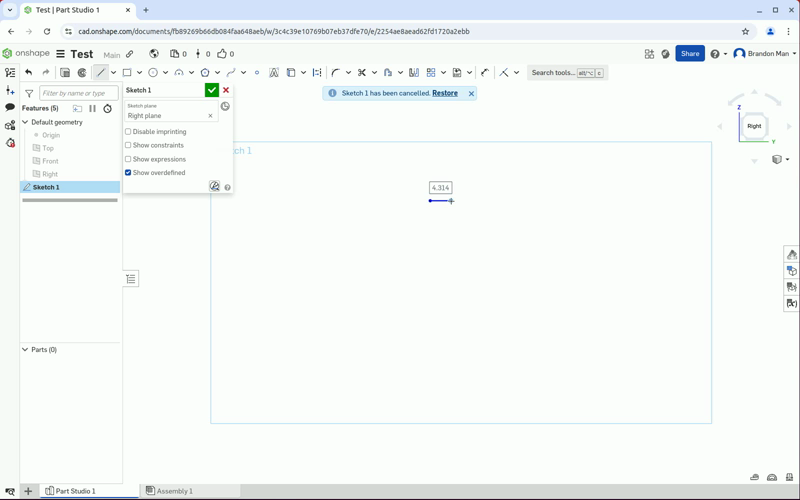
key(a)
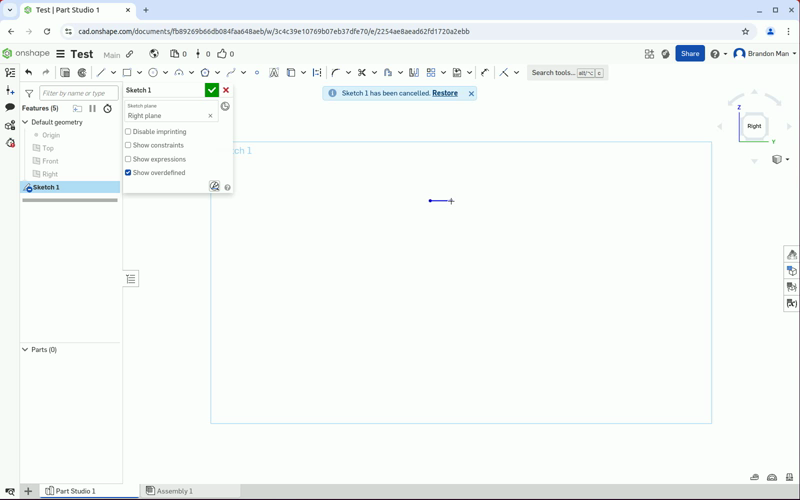
mouse_move(451, 200)
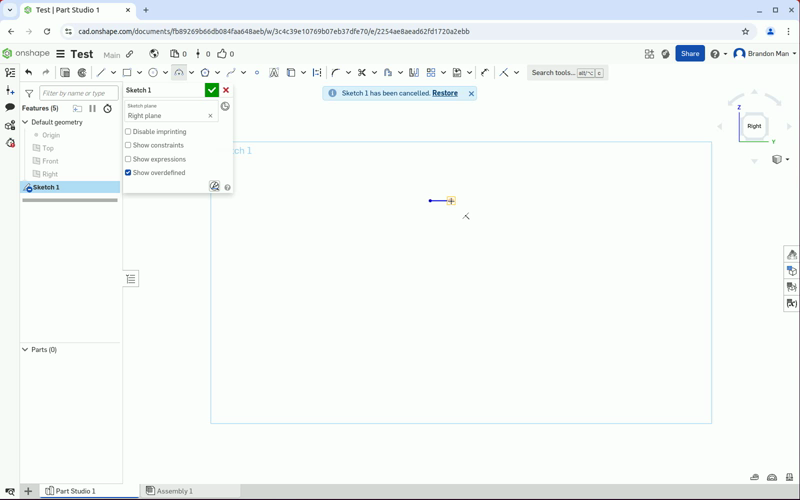
click(451, 200)
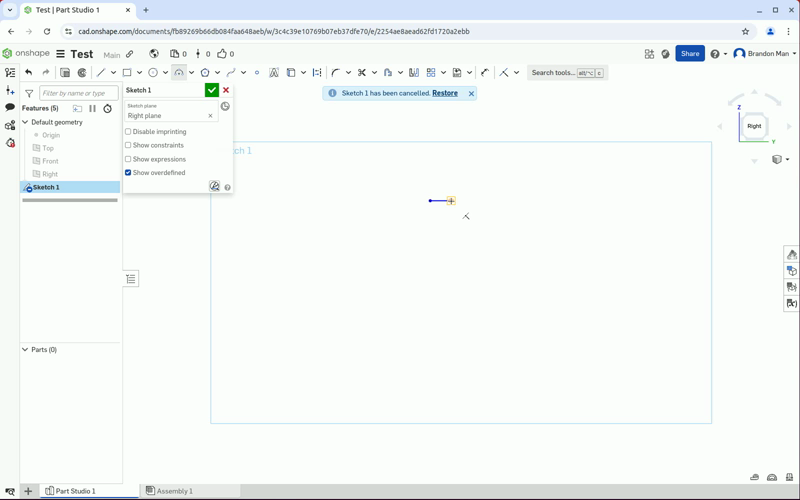
key_down(shift)
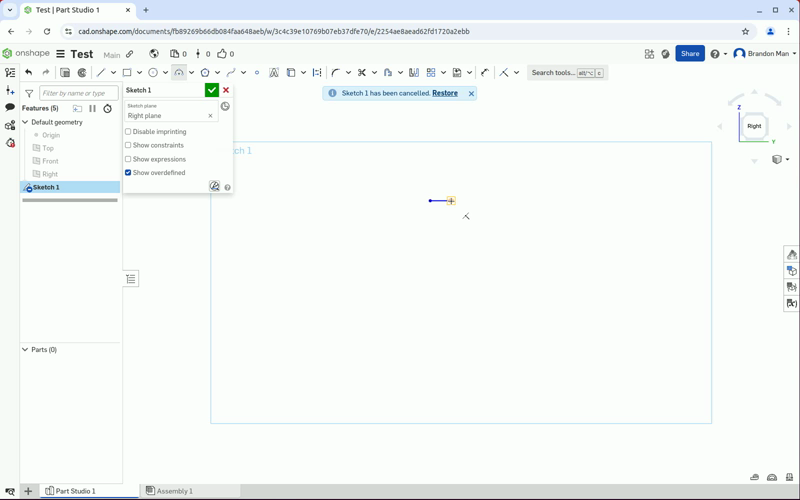
mouse_move(470, 200)
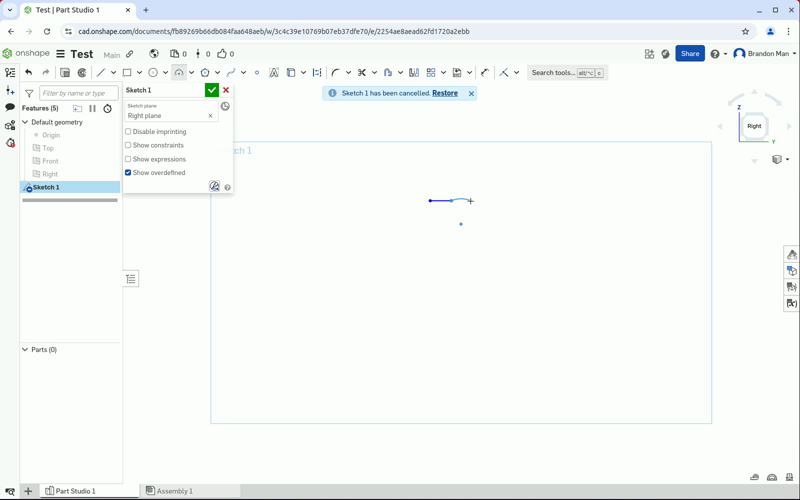
click(470, 200)
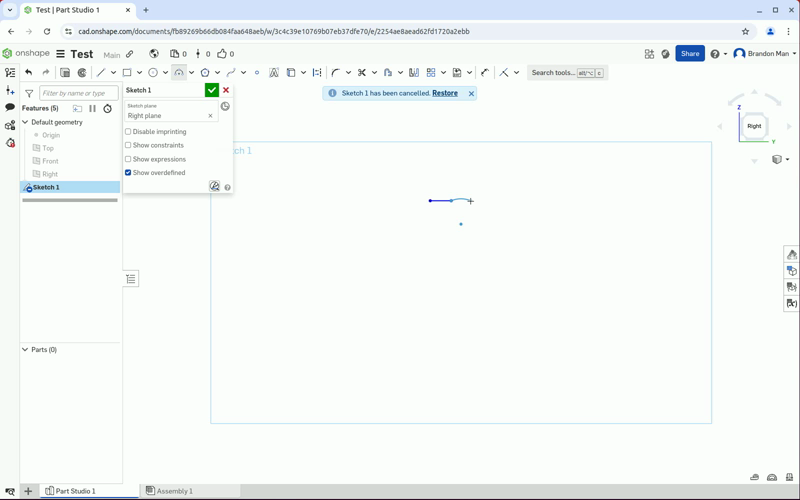
mouse_move(461, 190)
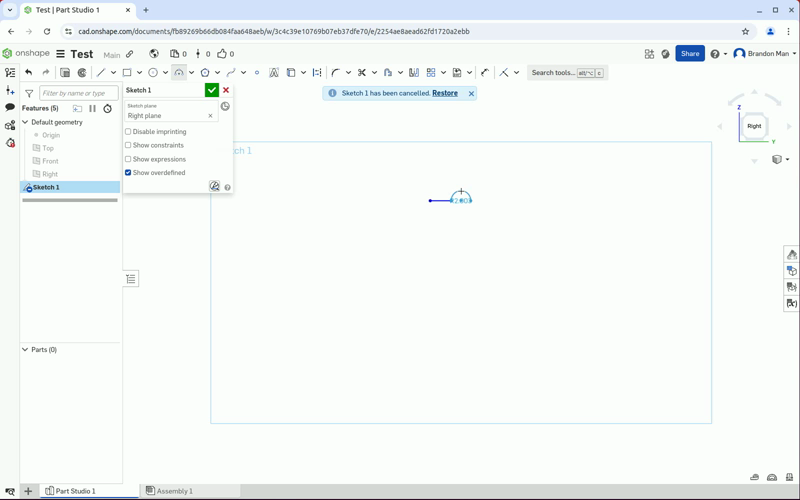
click(461, 190)
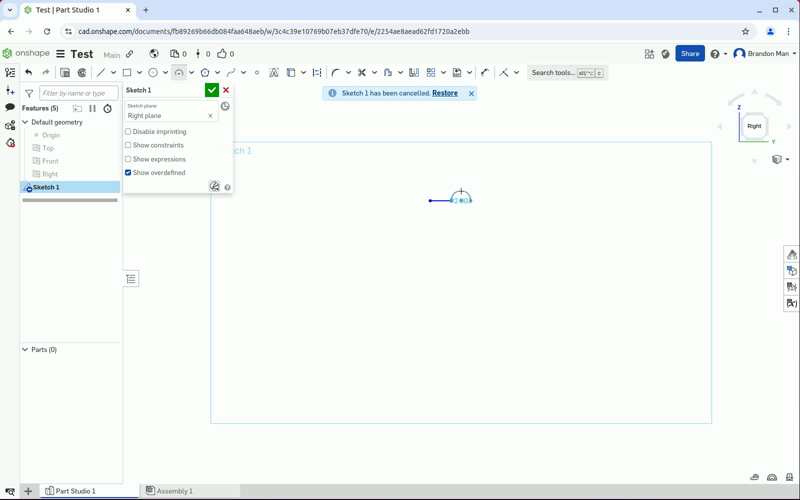
key_up(shift)
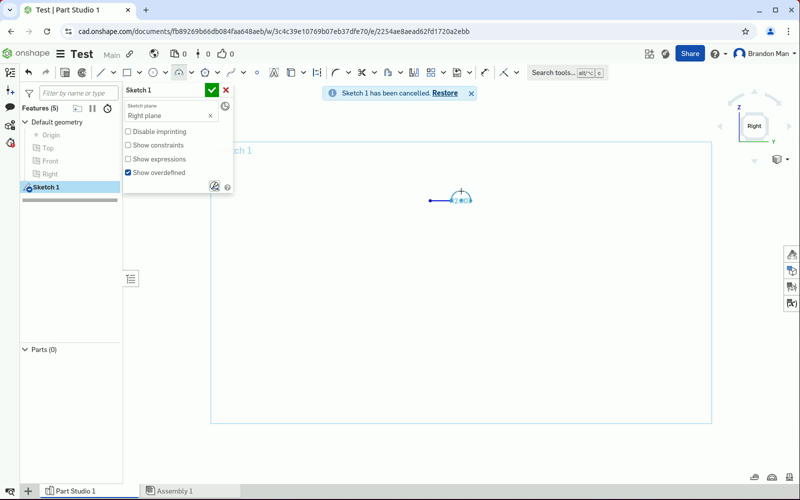
key(esc)
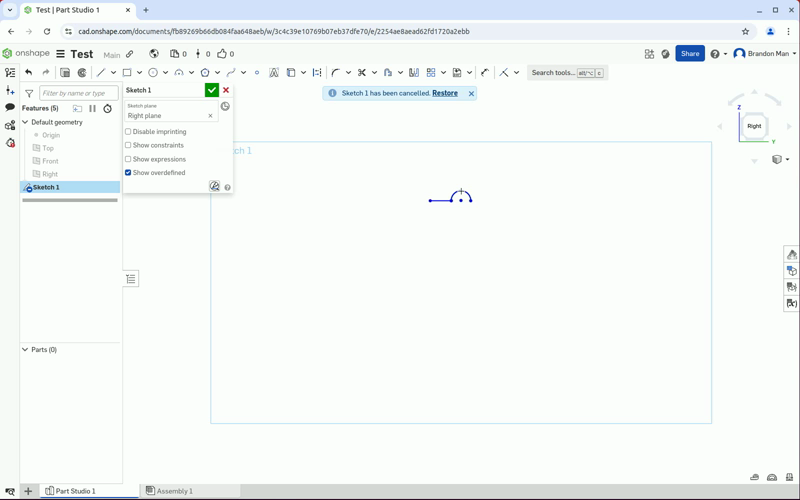
key(l)
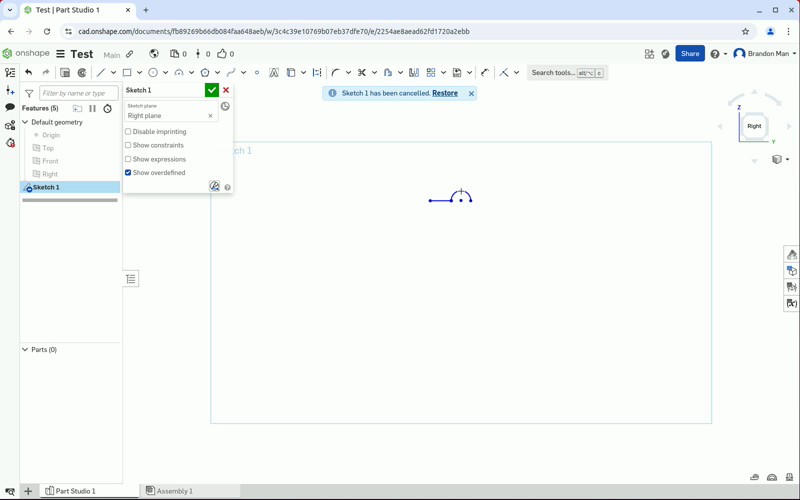
mouse_move(470, 200)
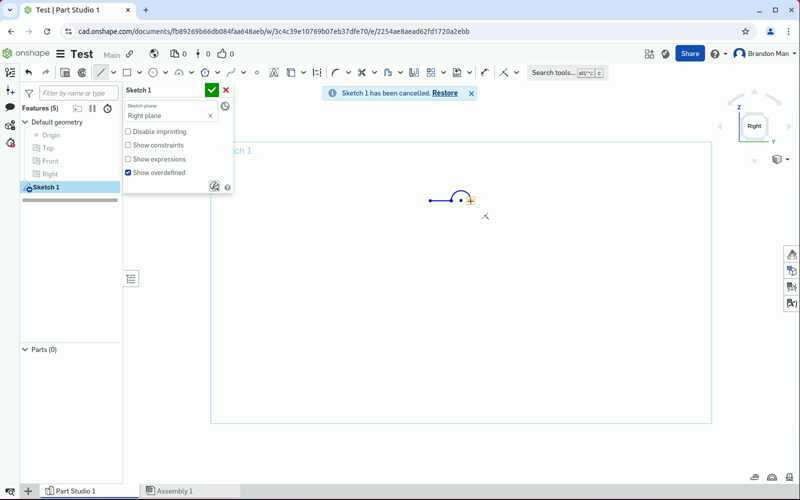
click(470, 200)
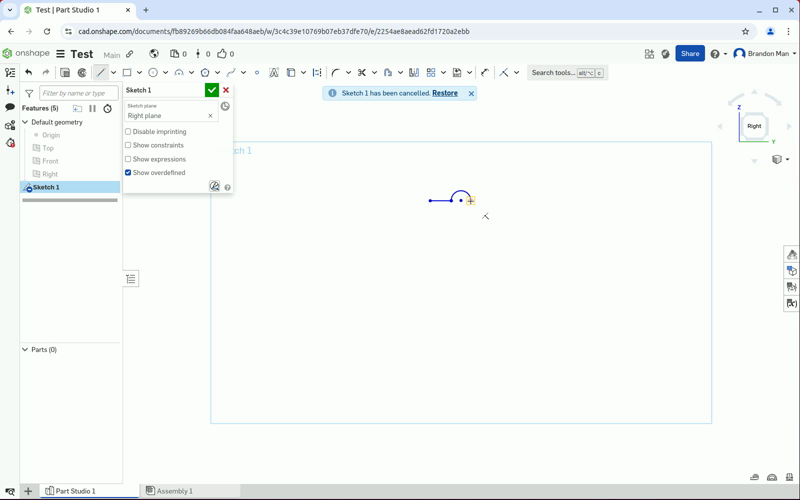
key_down(shift)
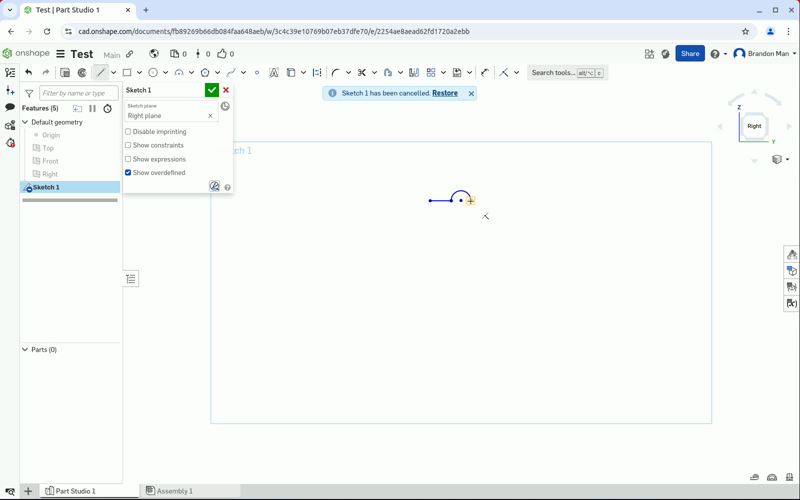
mouse_move(501, 200)
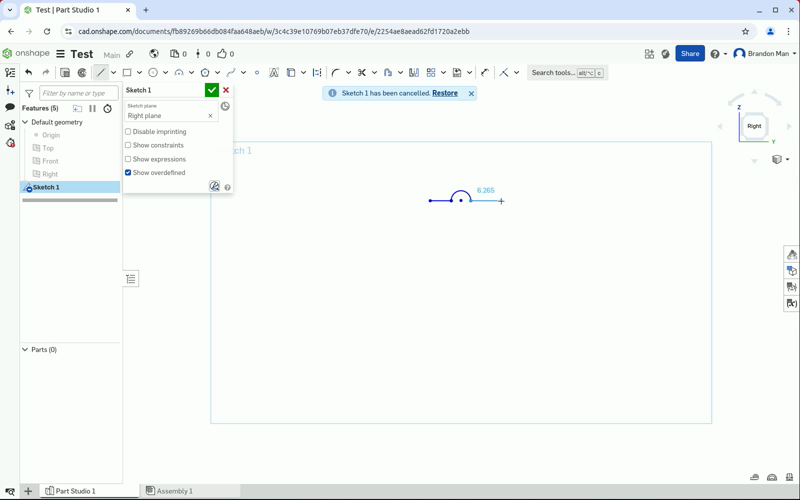
mouse_move(491, 200)
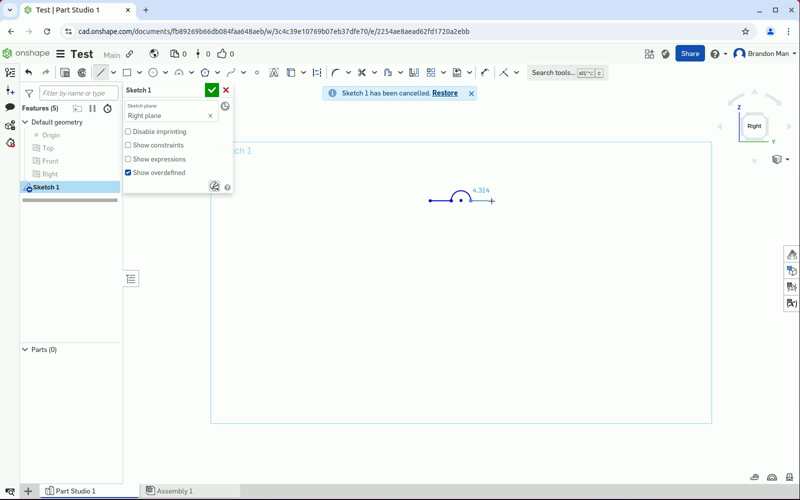
click(491, 200)
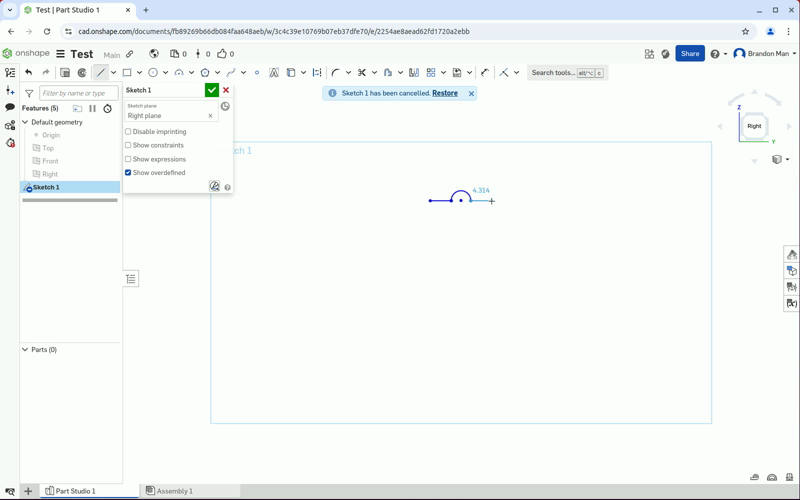
key_up(shift)
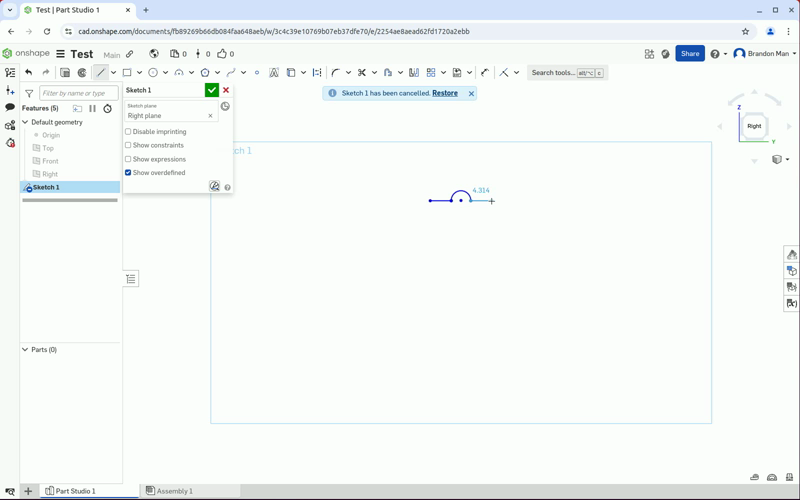
key(esc)
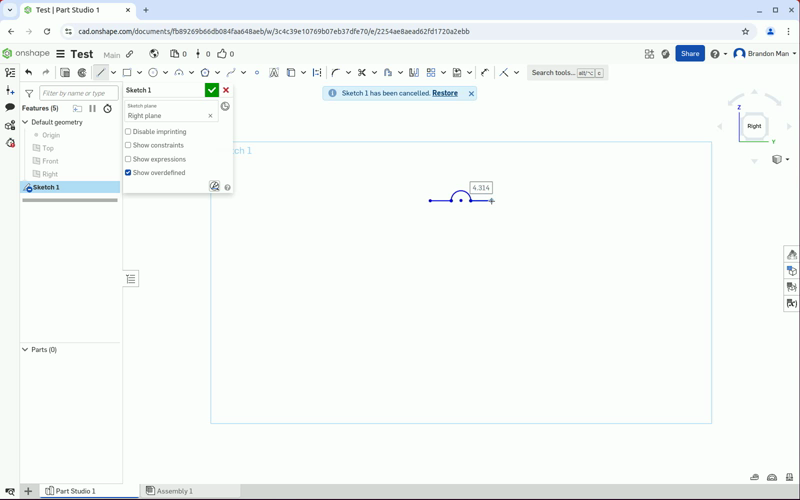
key(a)
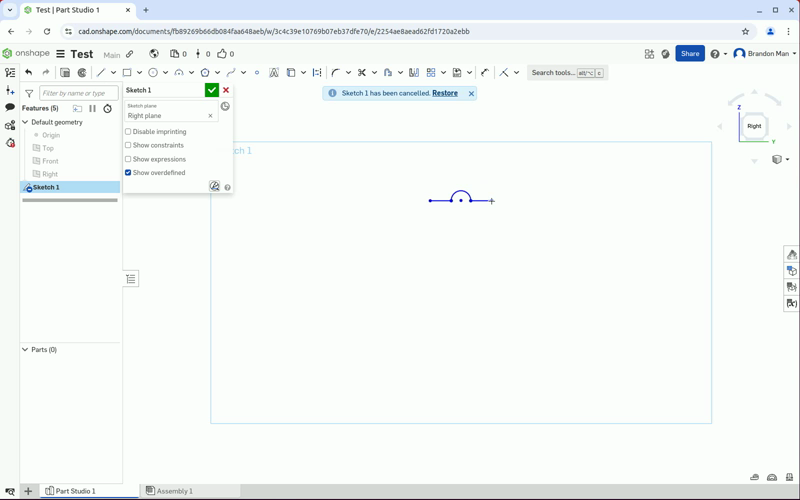
mouse_move(491, 200)
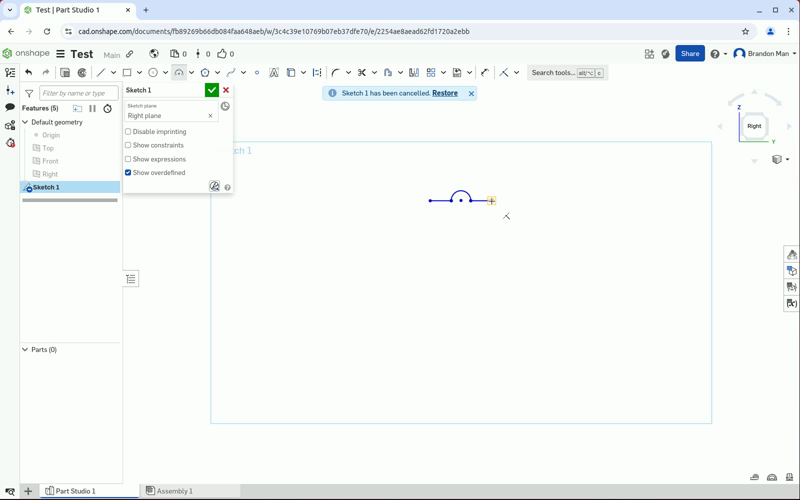
click(491, 200)
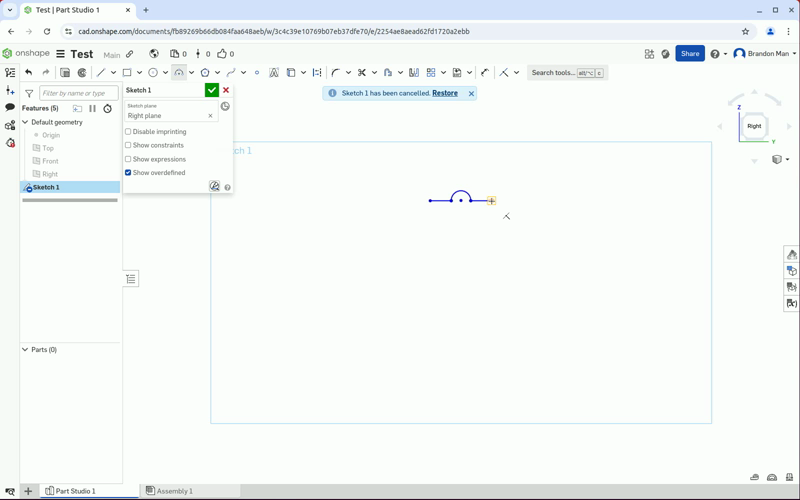
mouse_move(430, 200)
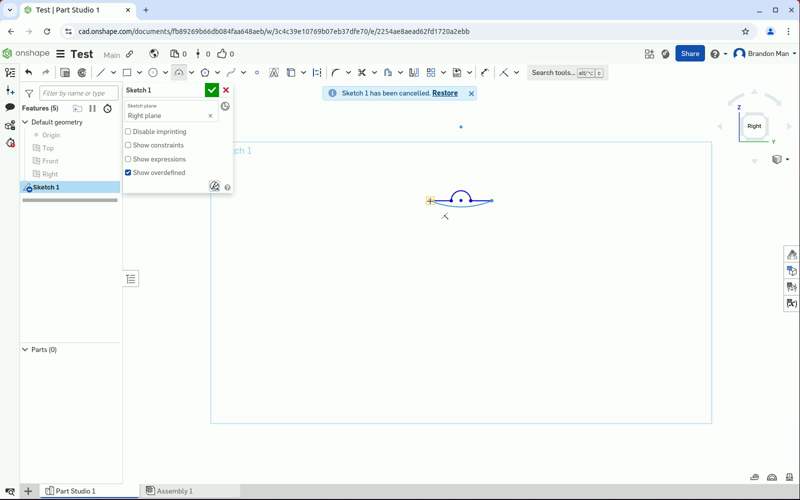
click(430, 200)
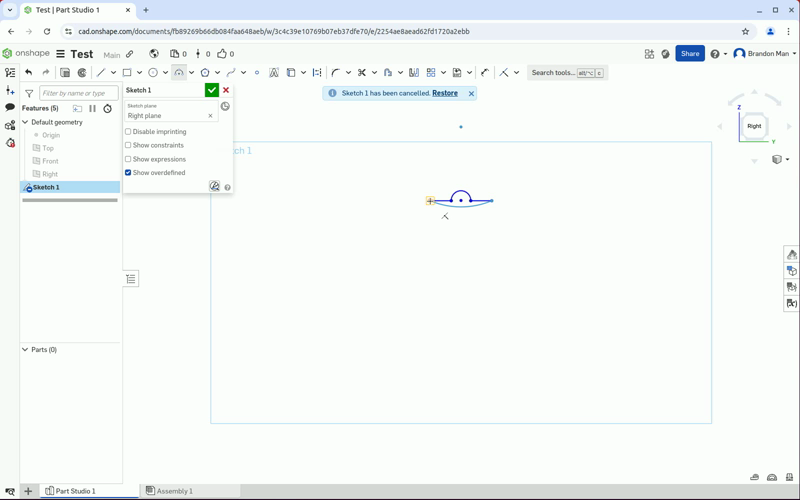
key_down(shift)
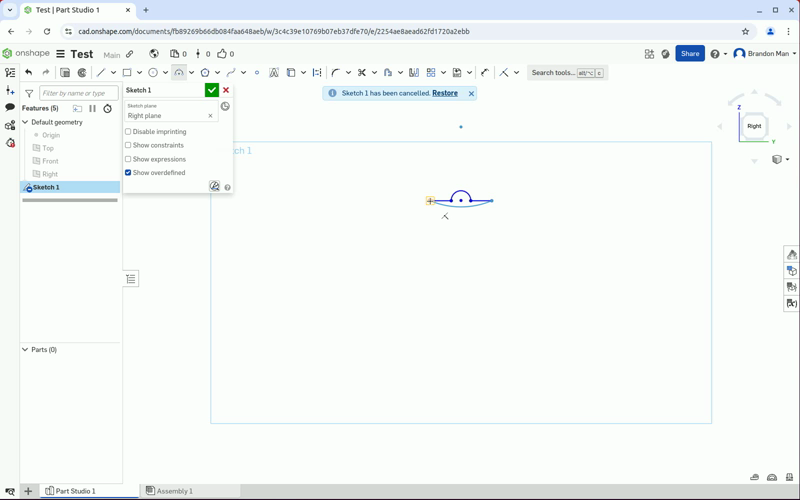
mouse_move(461, 170)
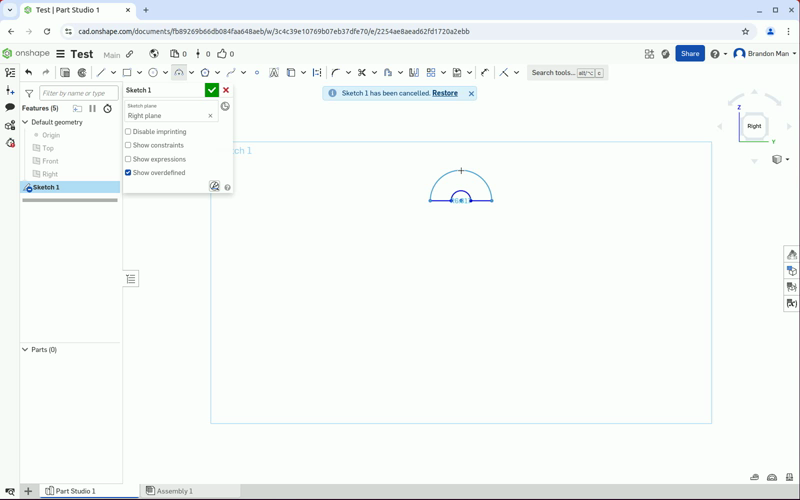
click(461, 170)
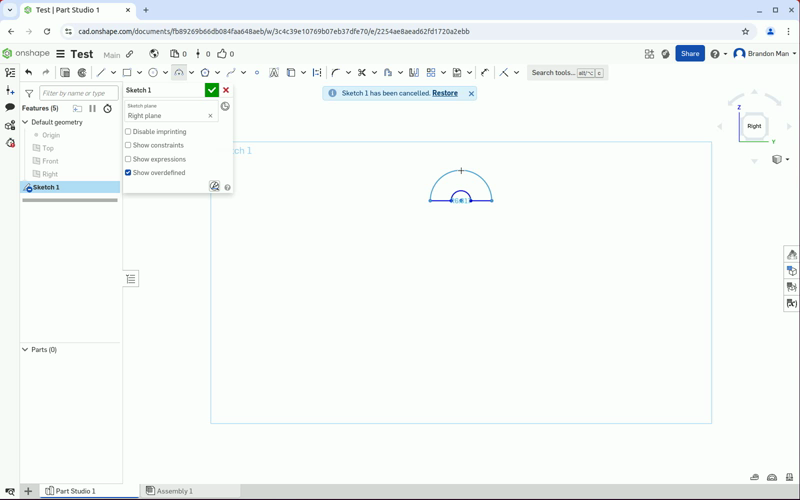
key_up(shift)
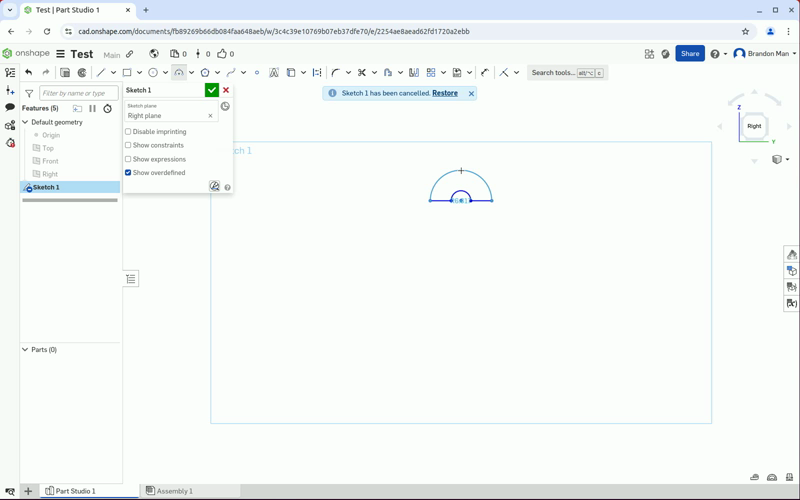
key(esc)
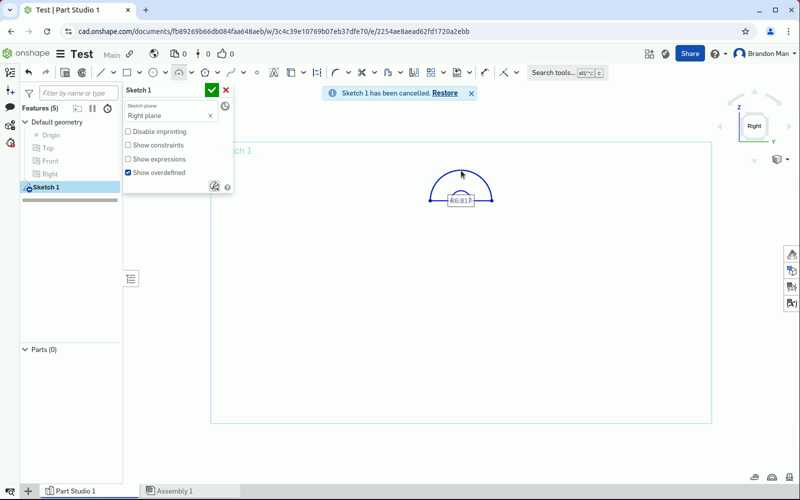
mouse_move(448, 176)
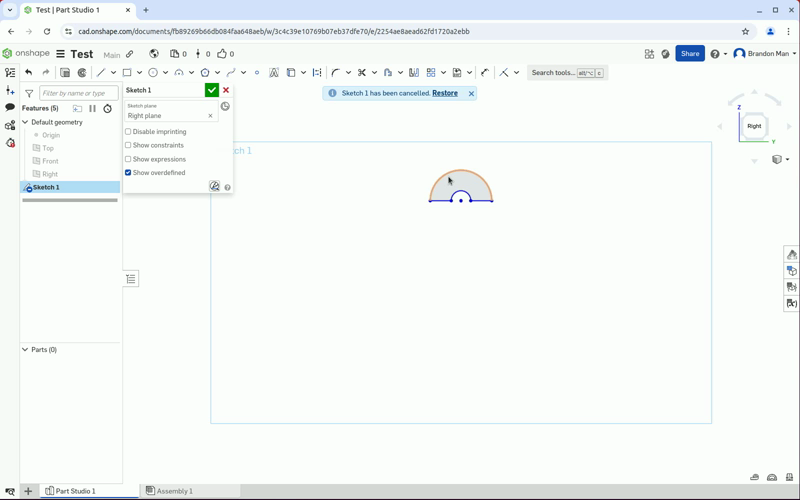
scroll(6)
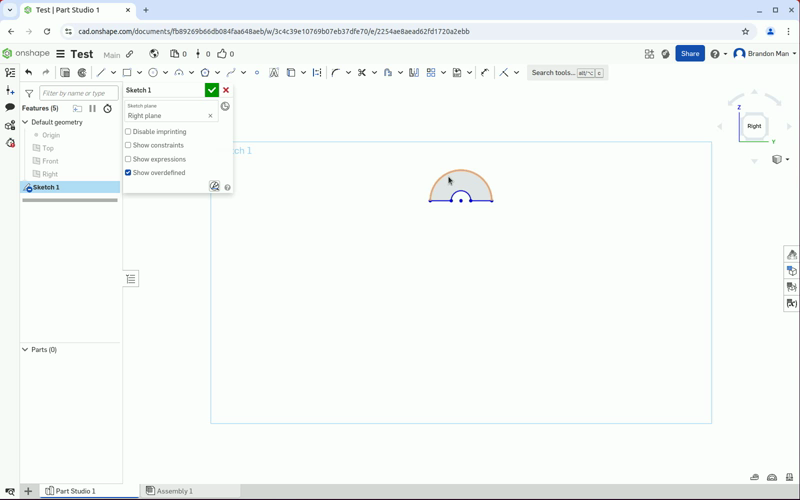
scroll(6)
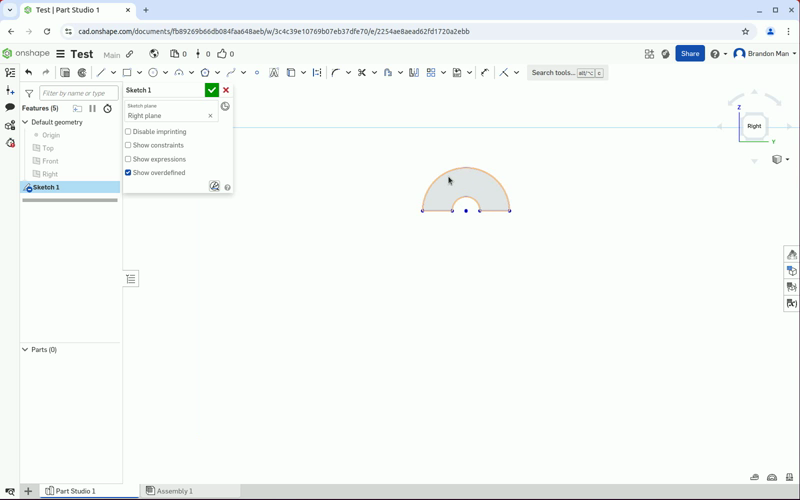
scroll(6)
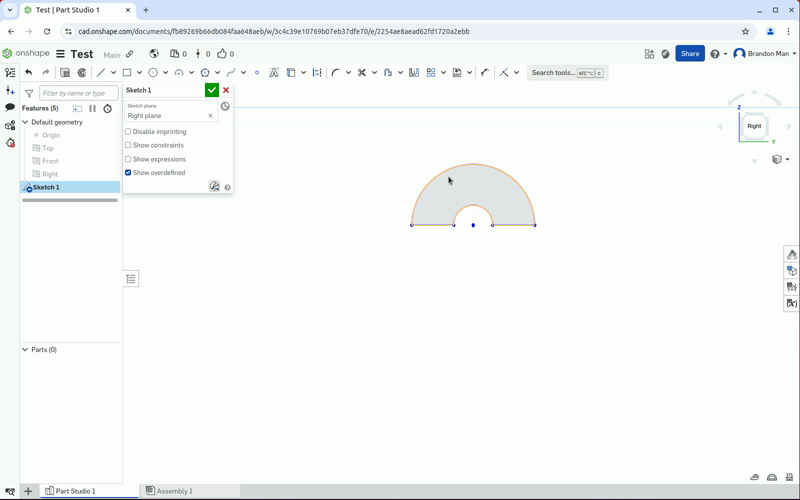
scroll(6)
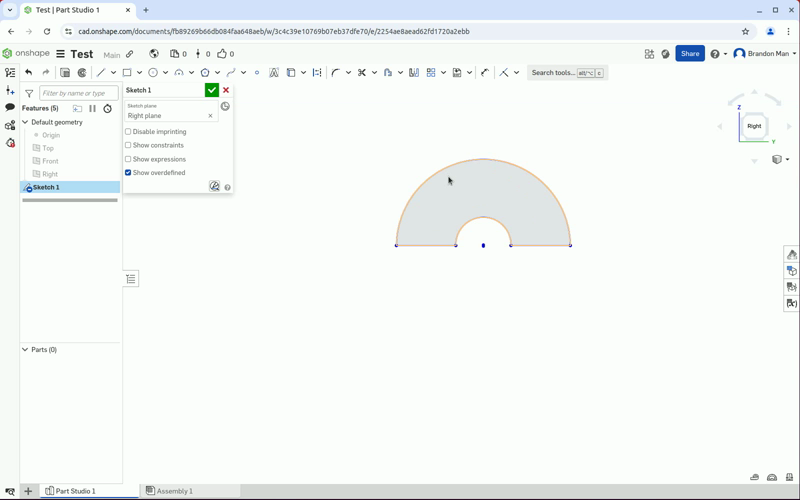
scroll(6)
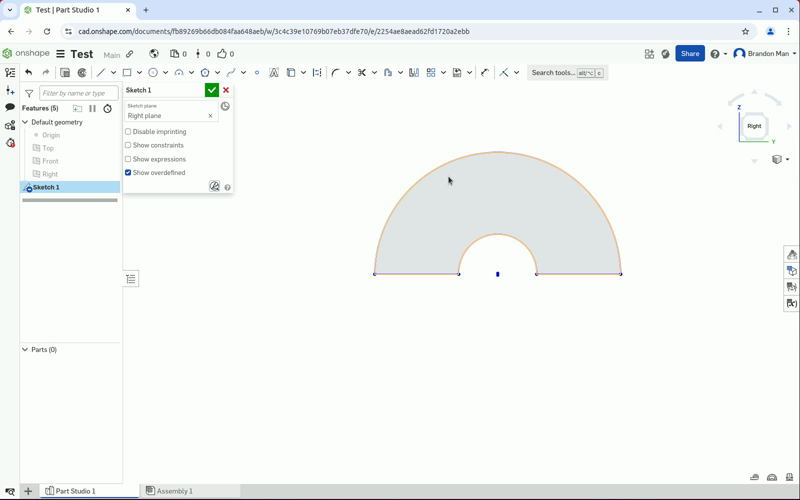
scroll(6)
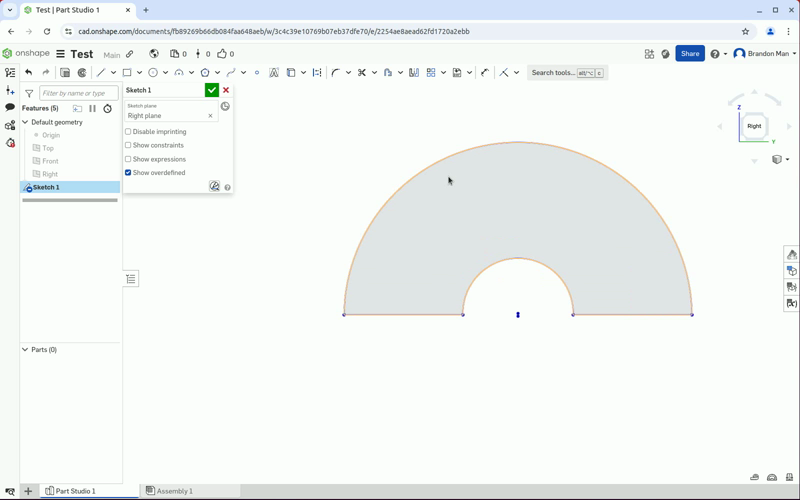
scroll(6)
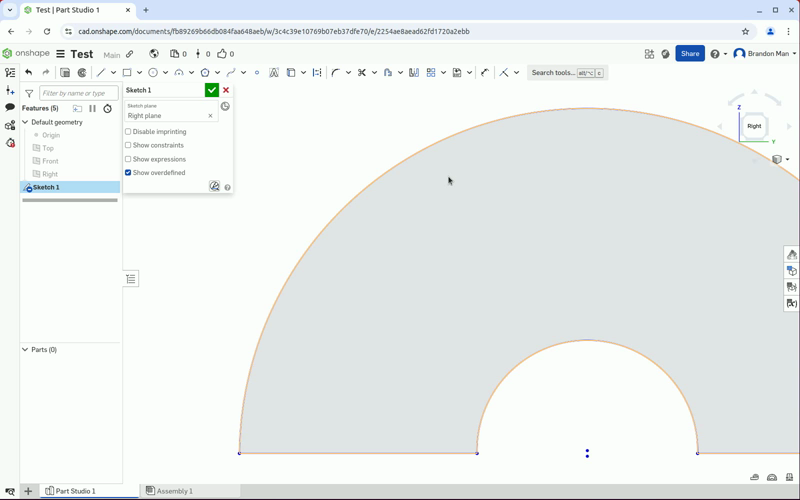
click(448, 176)
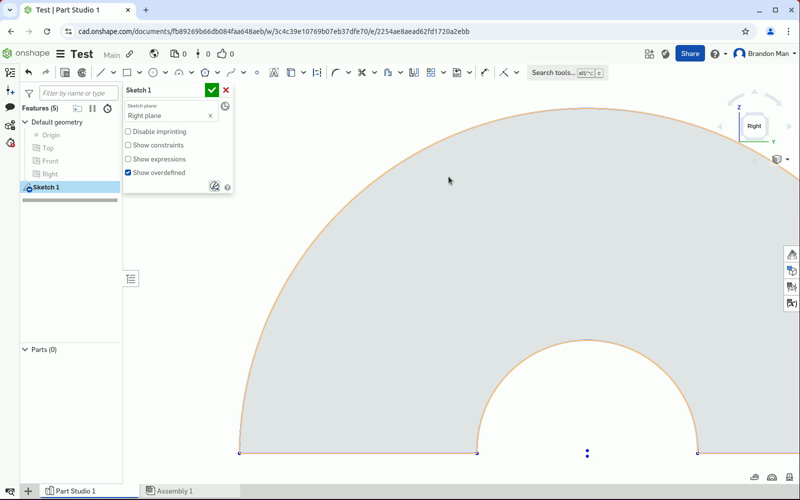
scroll(-6)
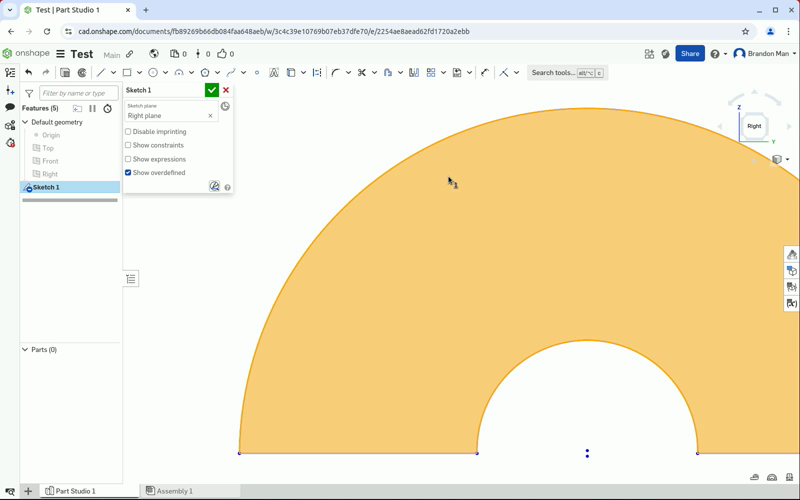
scroll(-6)
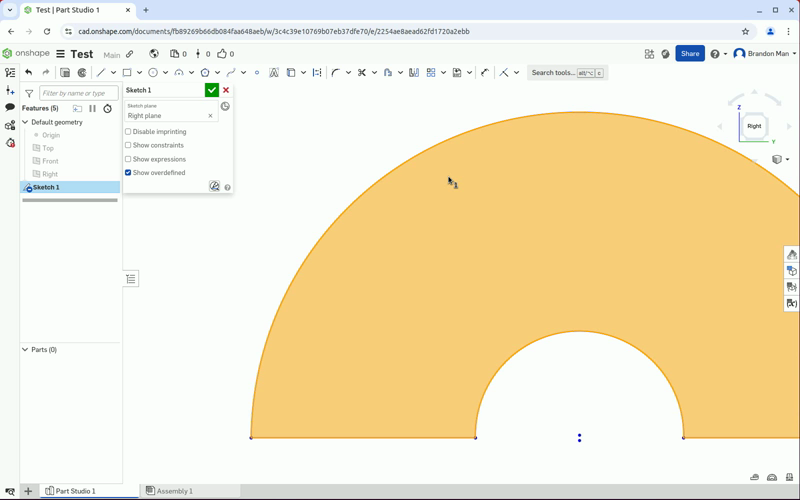
scroll(-6)
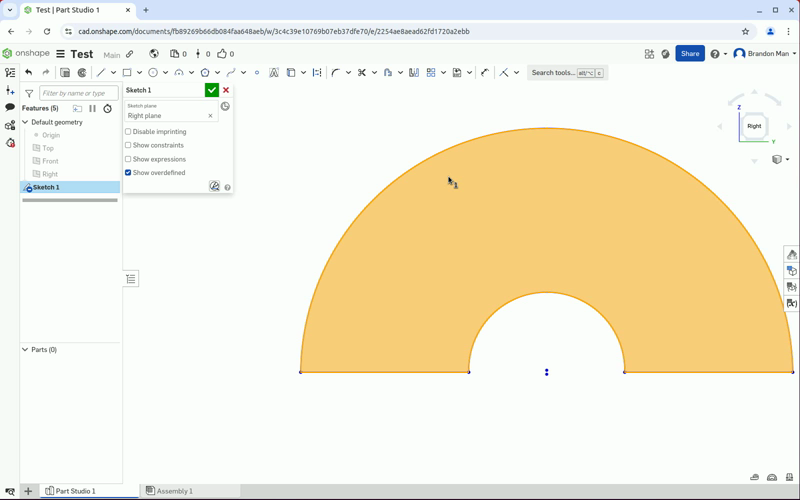
scroll(-6)
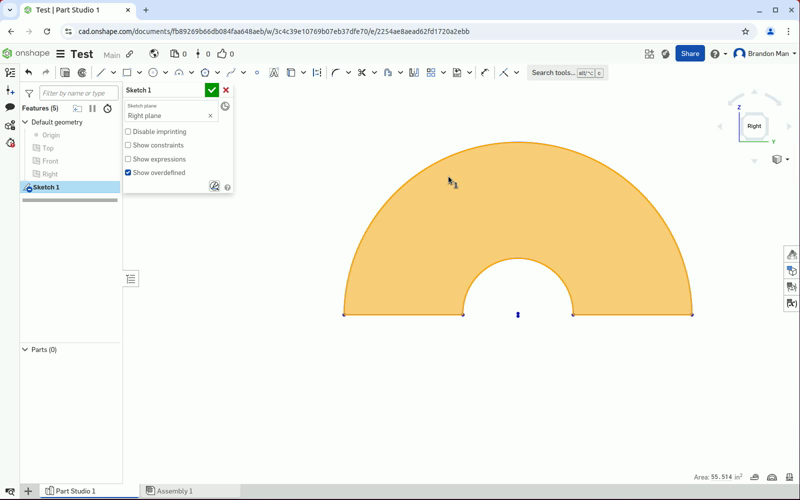
scroll(-6)
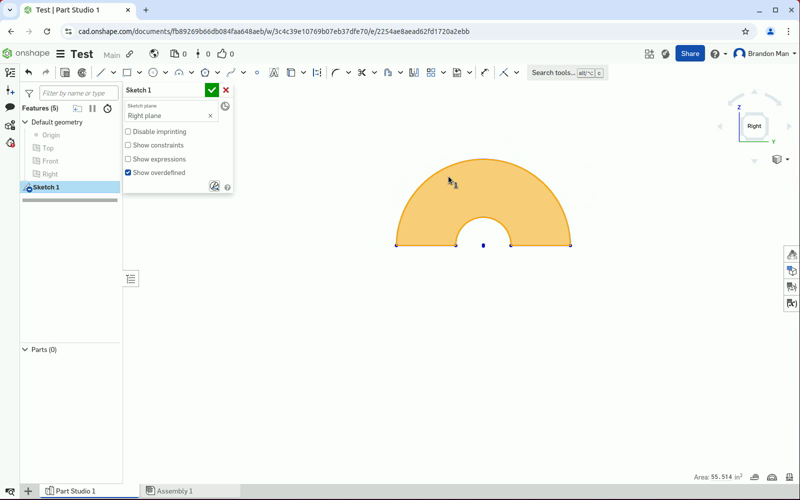
scroll(-6)
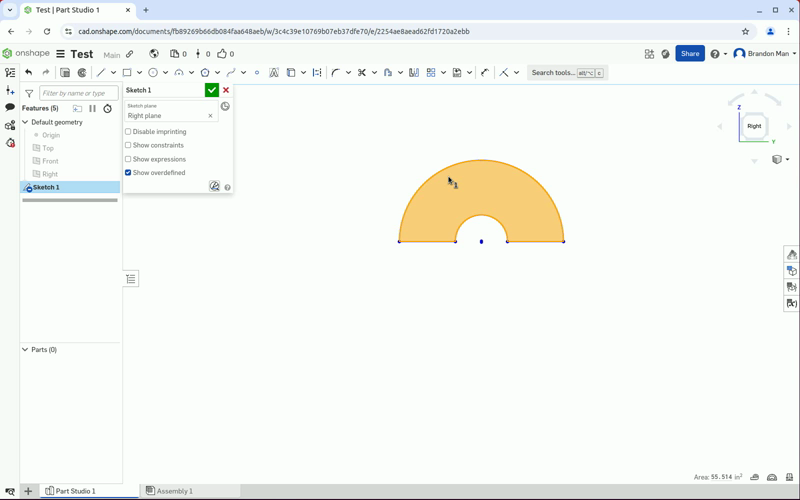
scroll(-6)
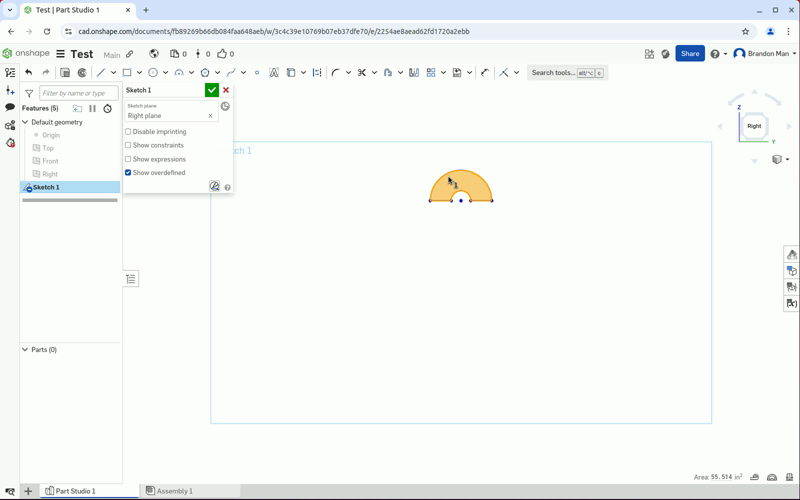
mouse_move(73, 352)
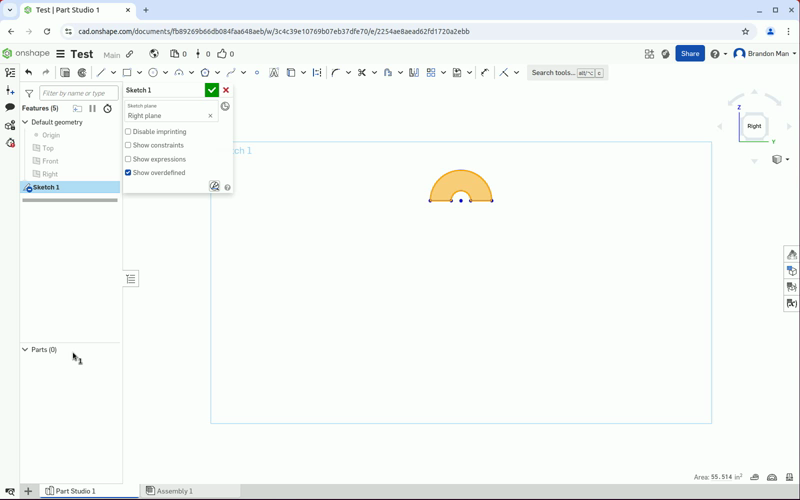
key(shift+y)
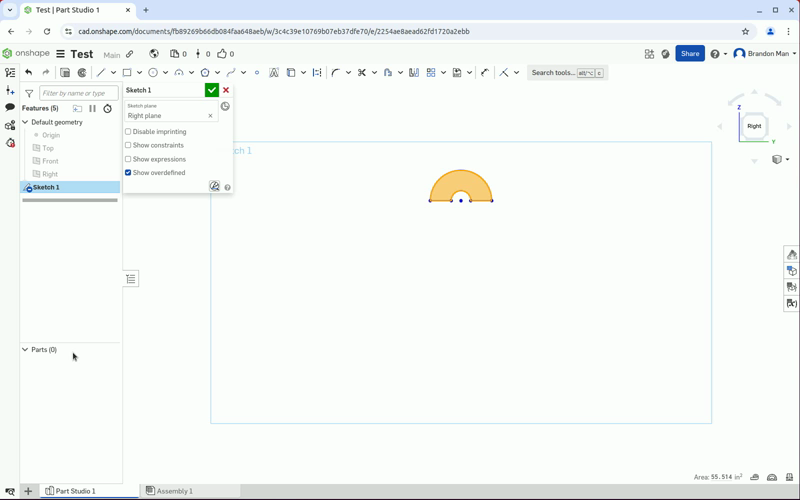
key(shift+e)
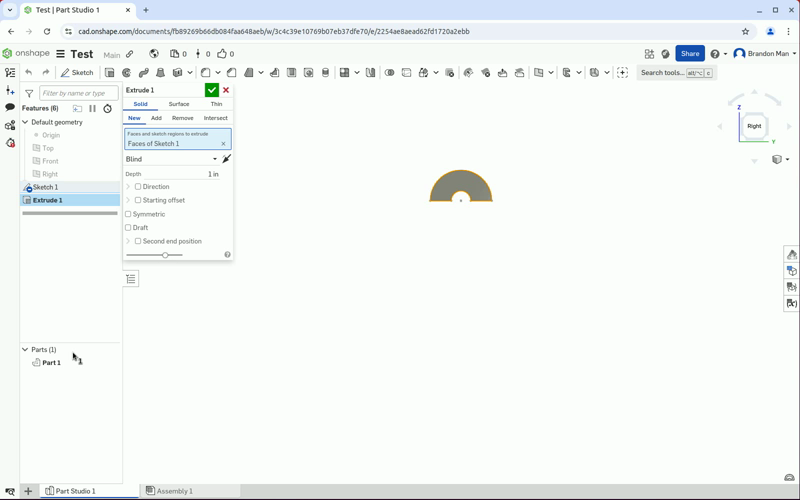
mouse_move(143, 106)
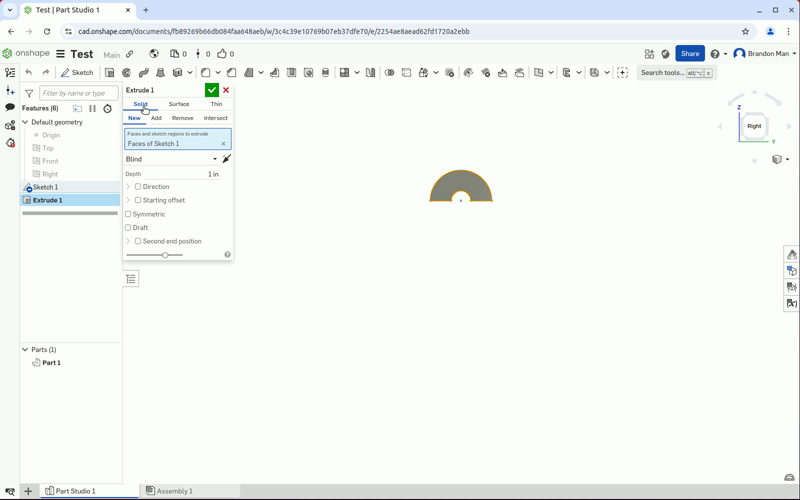
click(143, 106)
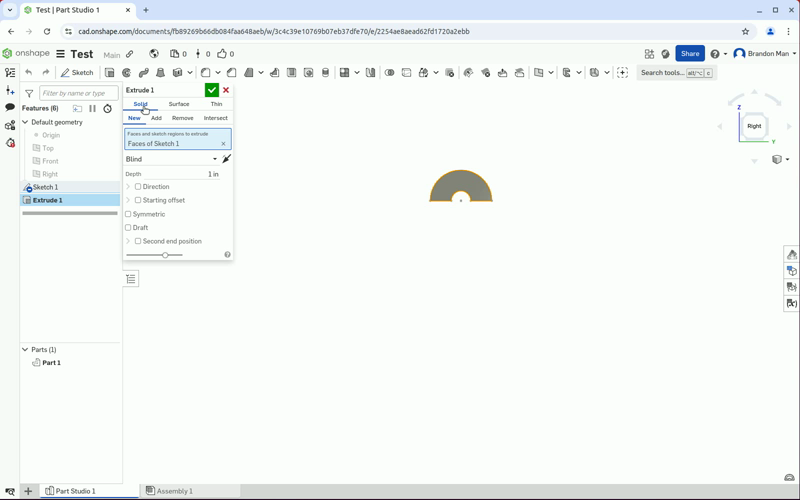
mouse_move(137, 120)
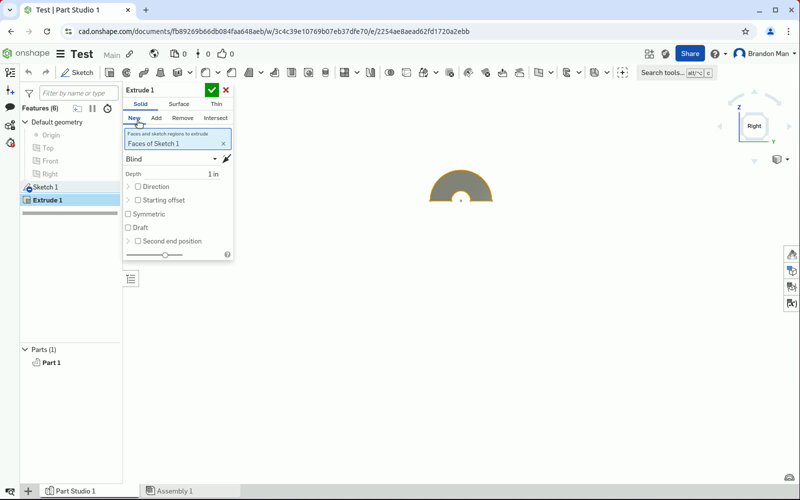
click(137, 120)
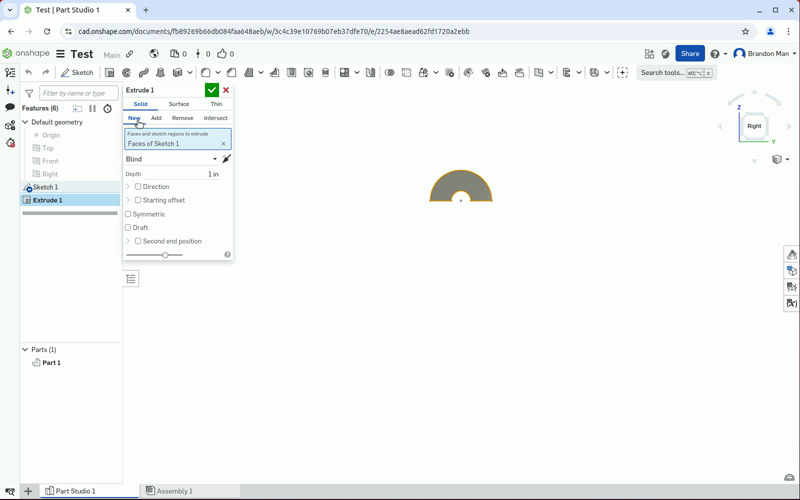
key(tab, 4)
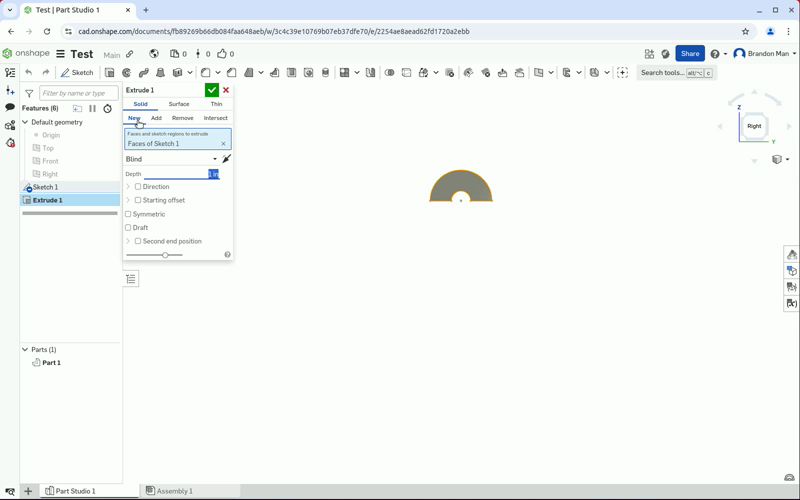
text(4.092)
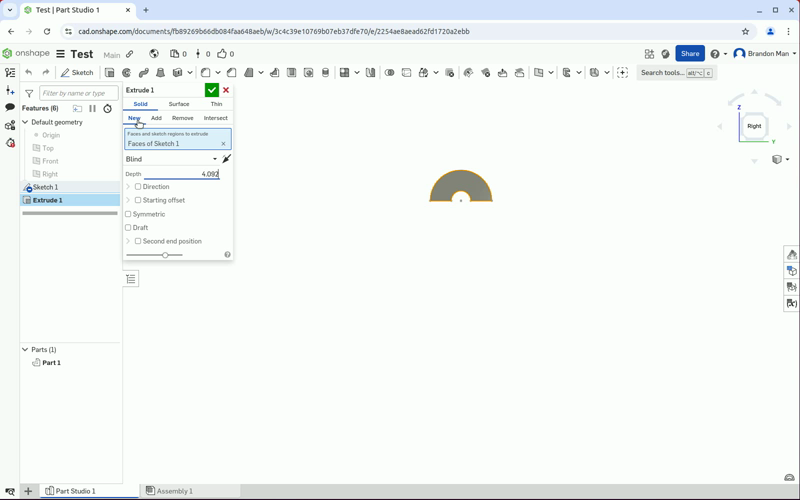
key(enter)
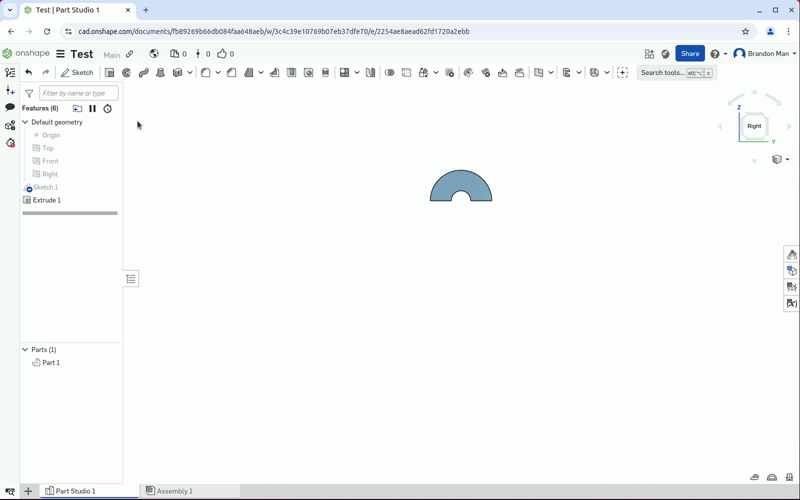
key(shift+h)
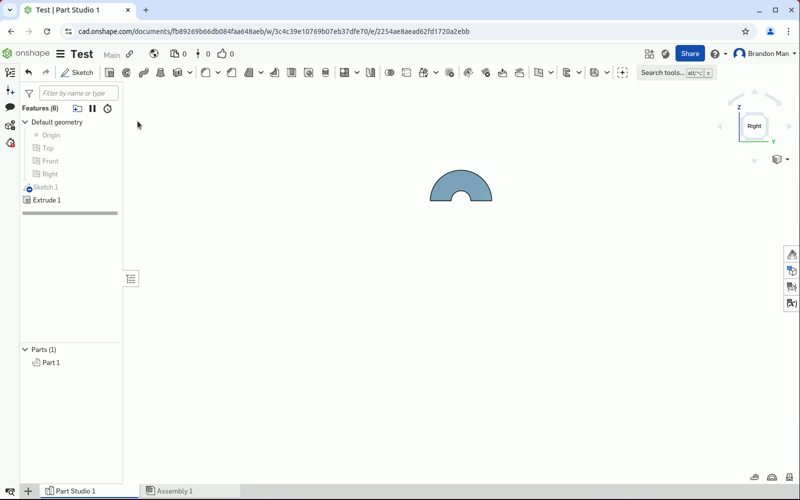
key(shift+h)
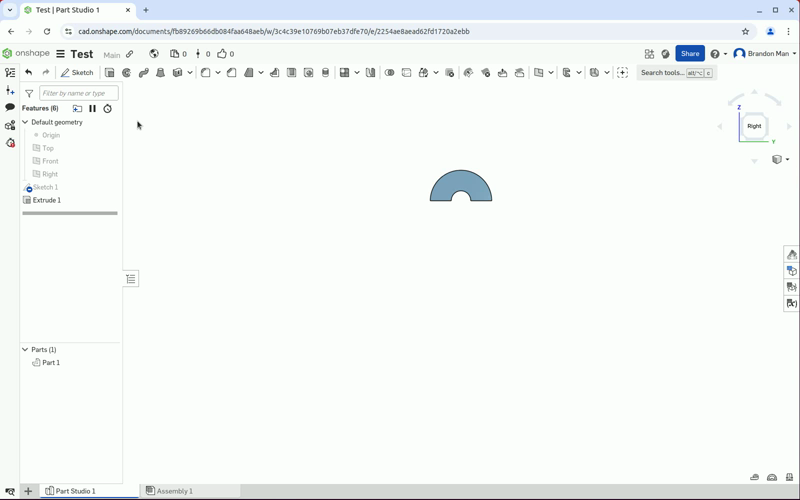
mouse_move(73, 189)
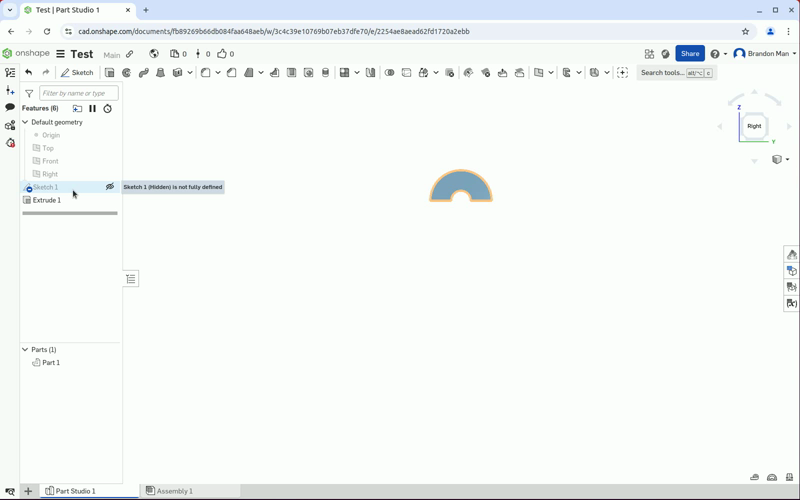
click(73, 189)
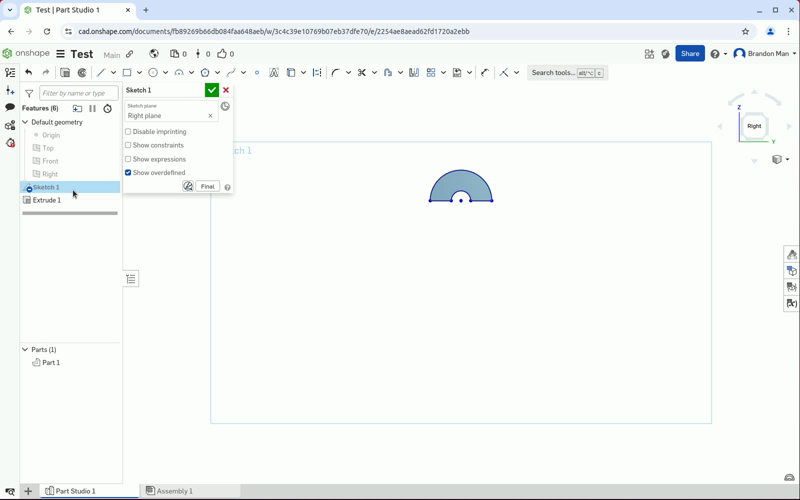
mouse_move(229, 92)
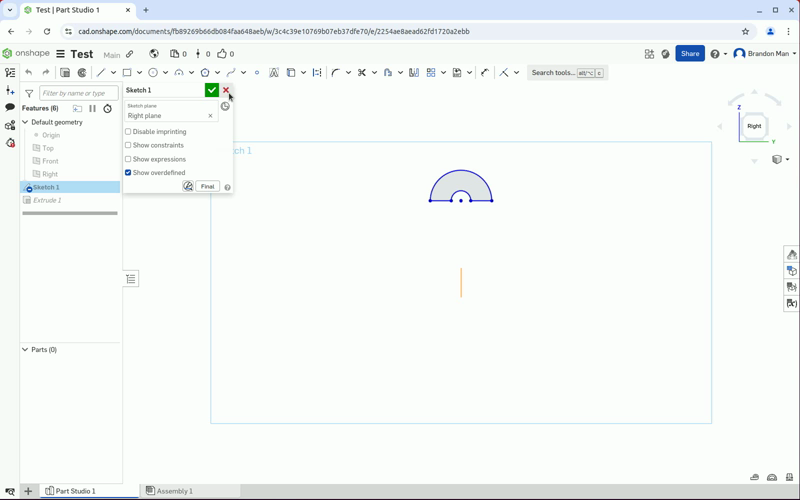
click(229, 92)
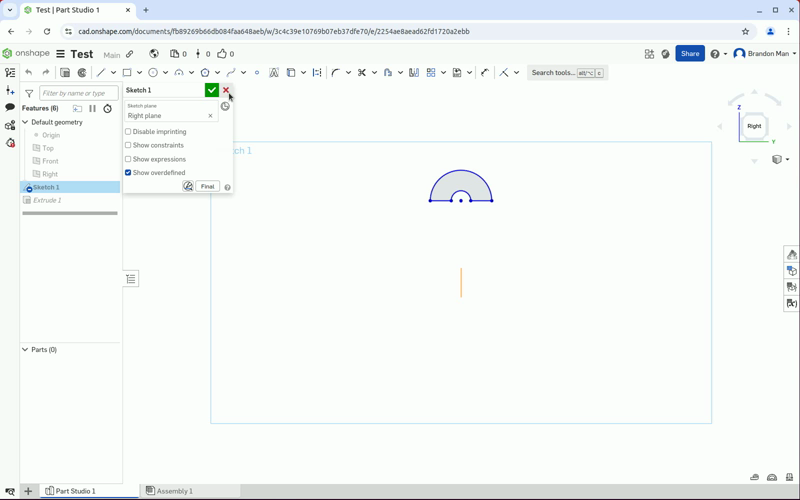
key(shift+s)
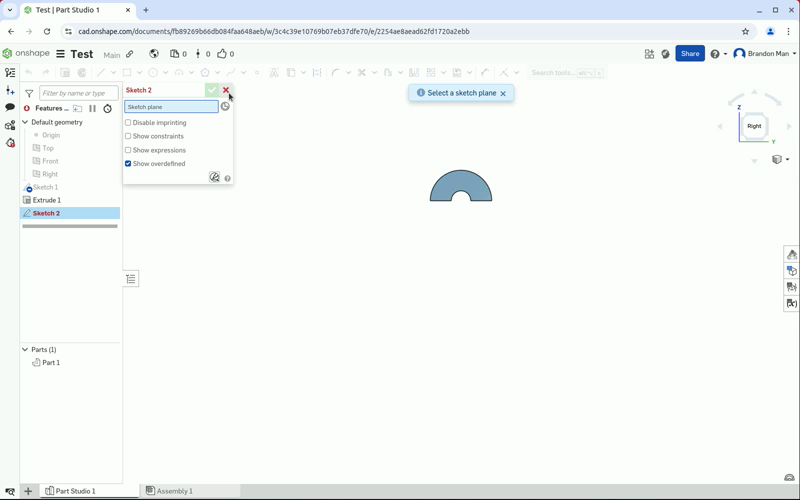
mouse_move(73, 176)
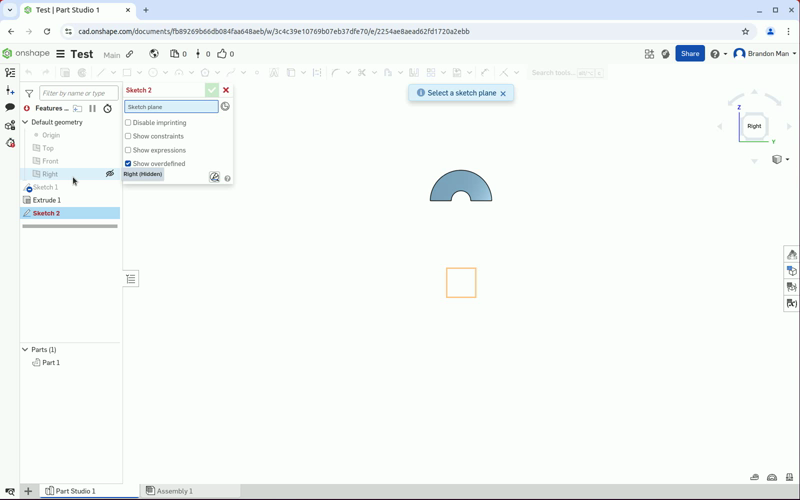
click(73, 176)
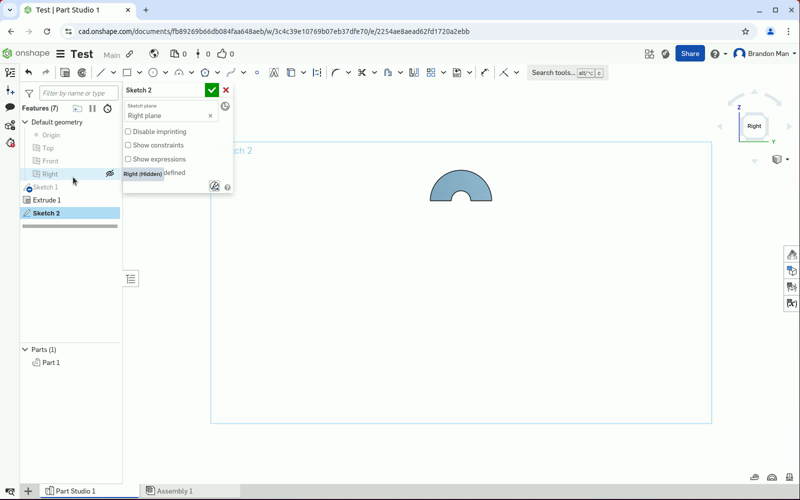
mouse_move(73, 352)
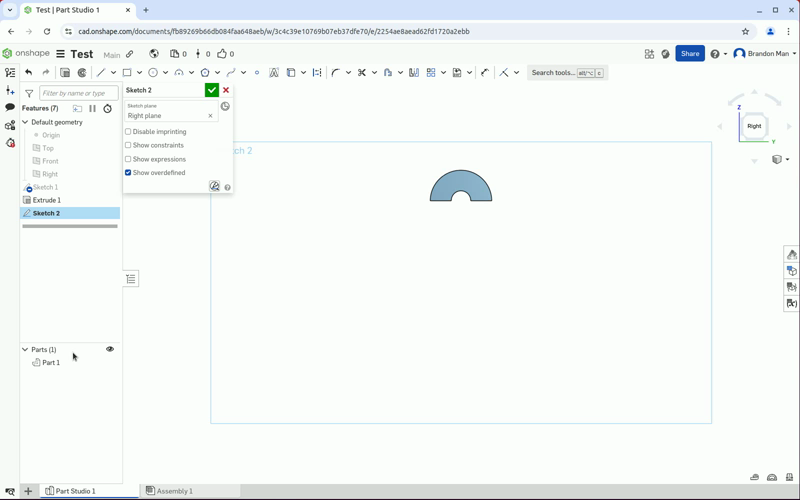
key(y)
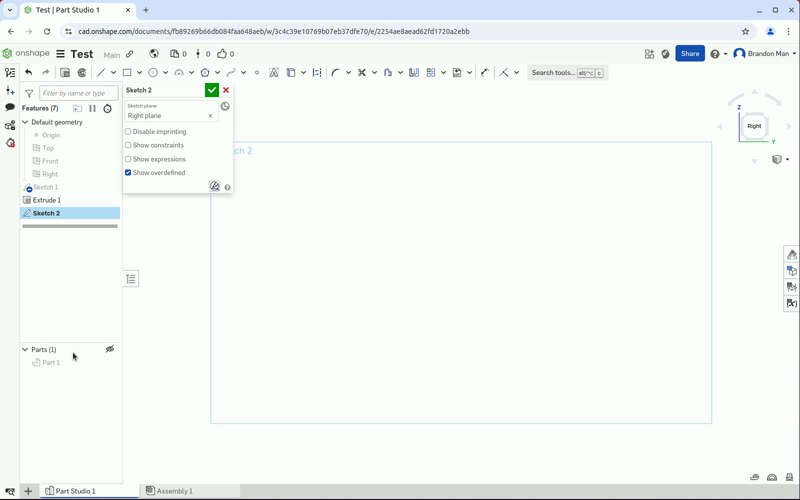
key(a)
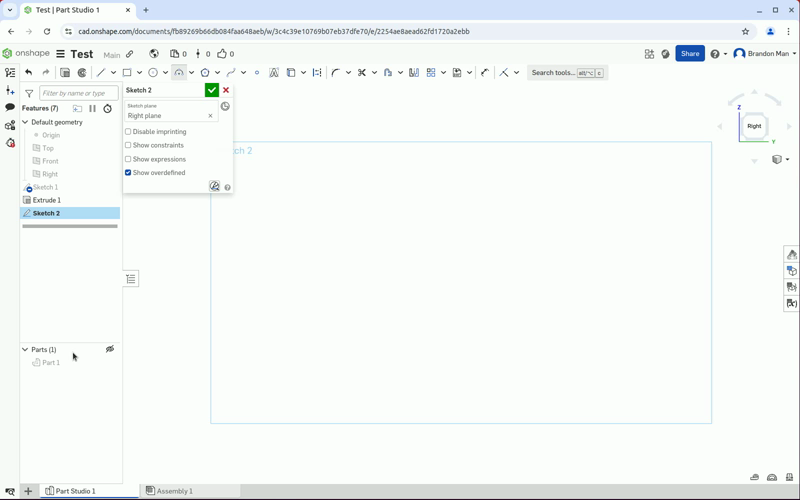
key_down(shift)
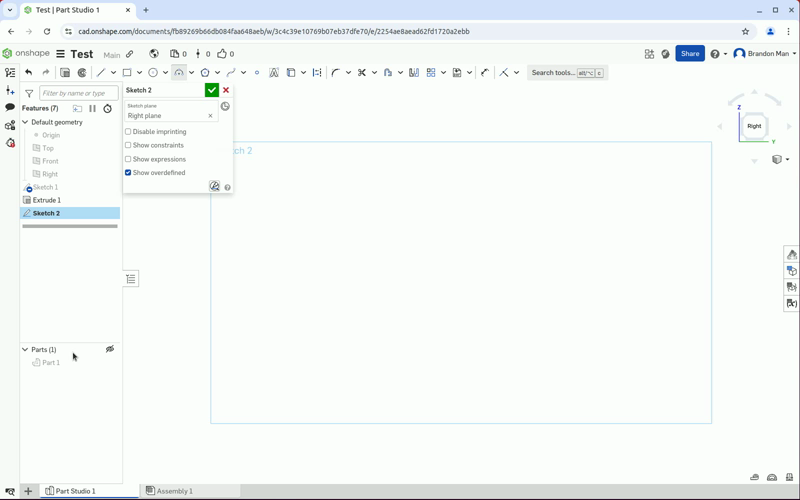
mouse_move(430, 282)
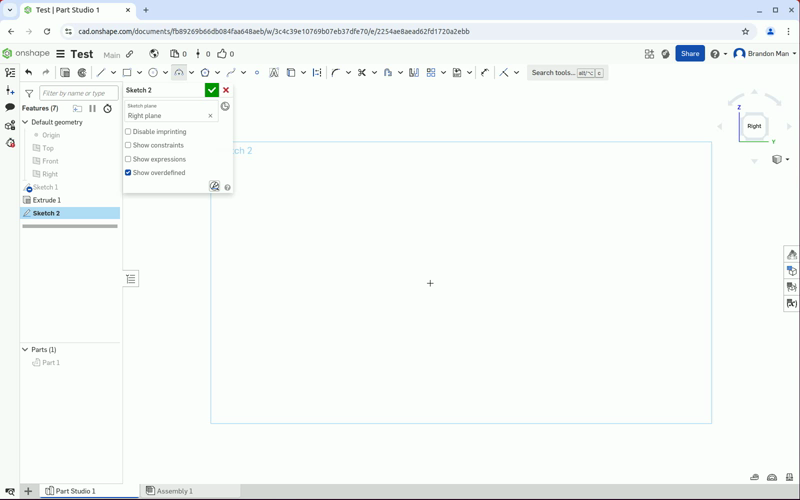
click(430, 282)
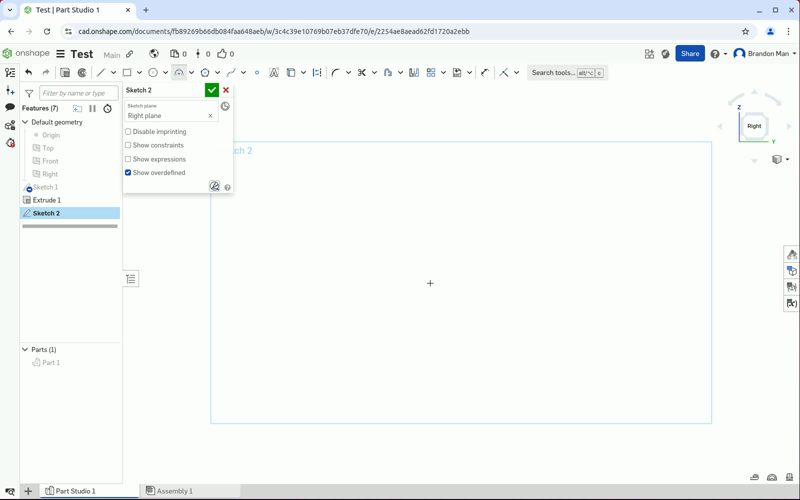
key_up(shift)
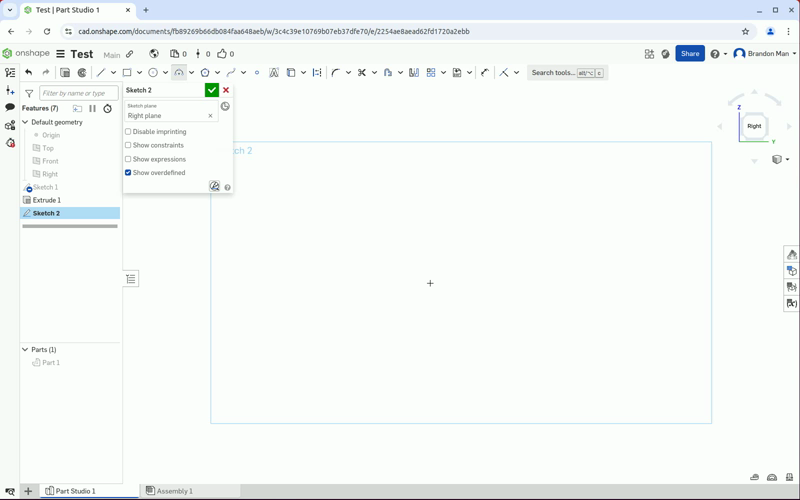
key_down(shift)
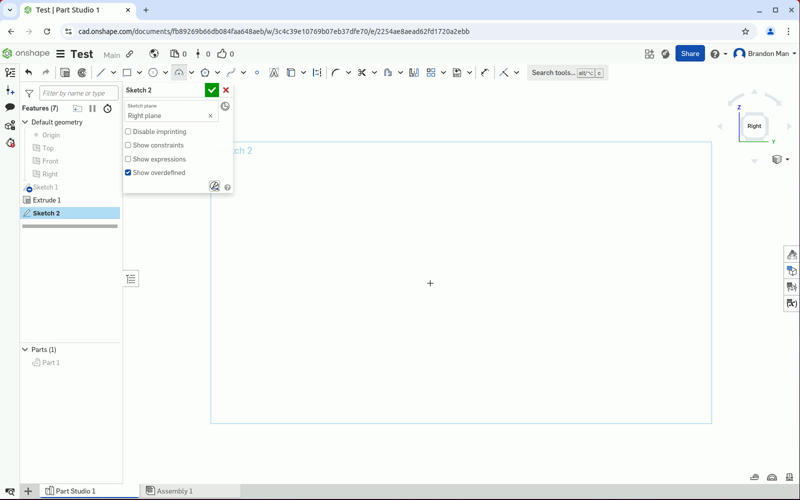
mouse_move(492, 282)
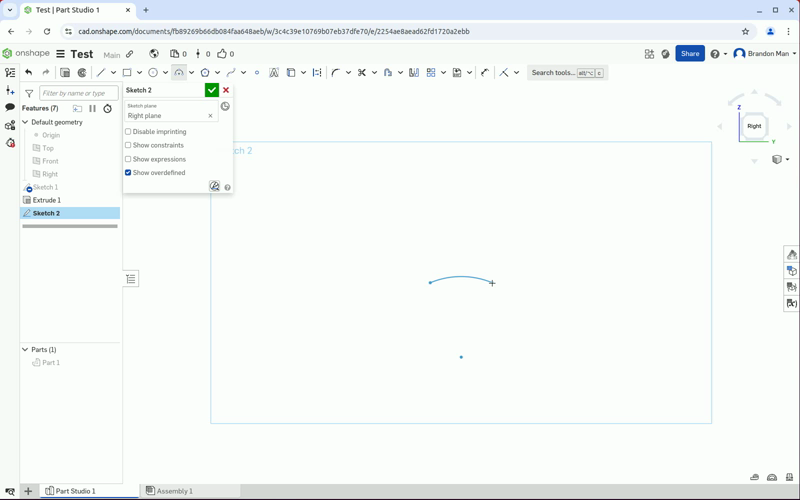
click(492, 282)
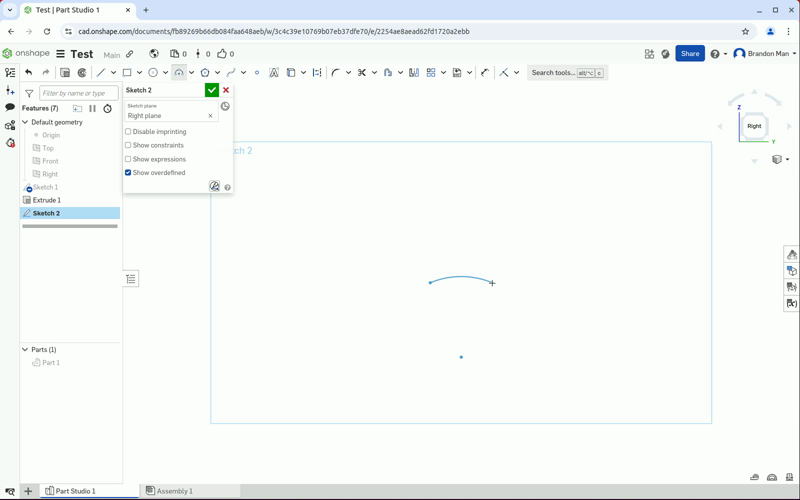
mouse_move(461, 313)
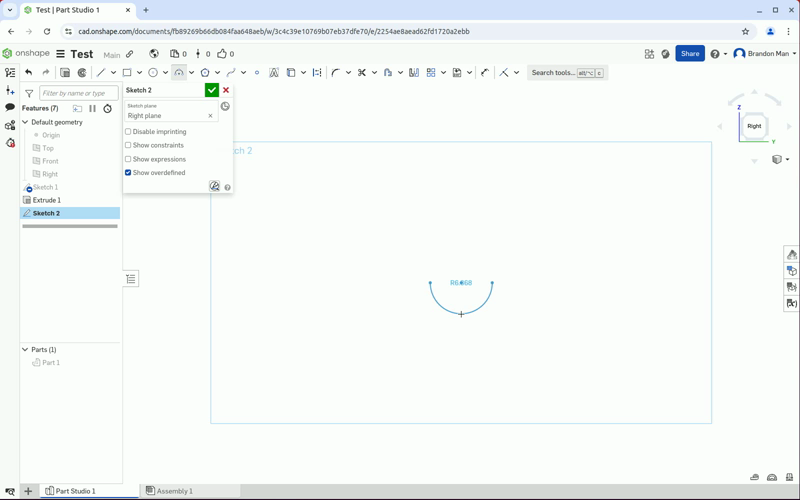
click(461, 313)
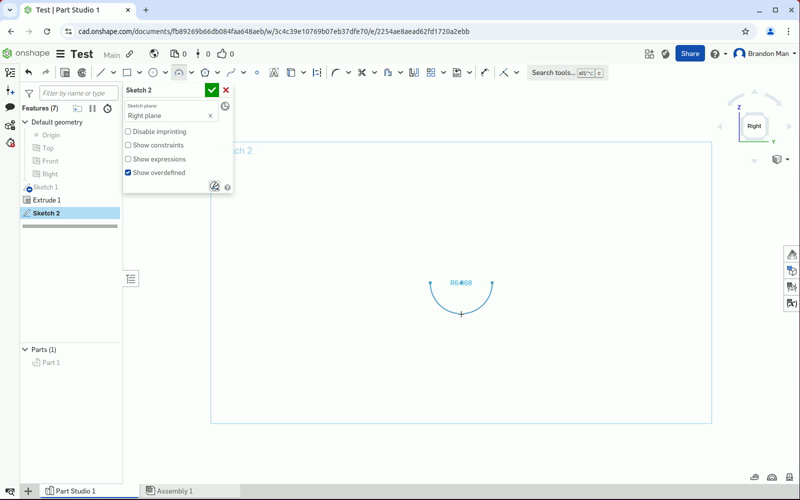
key_up(shift)
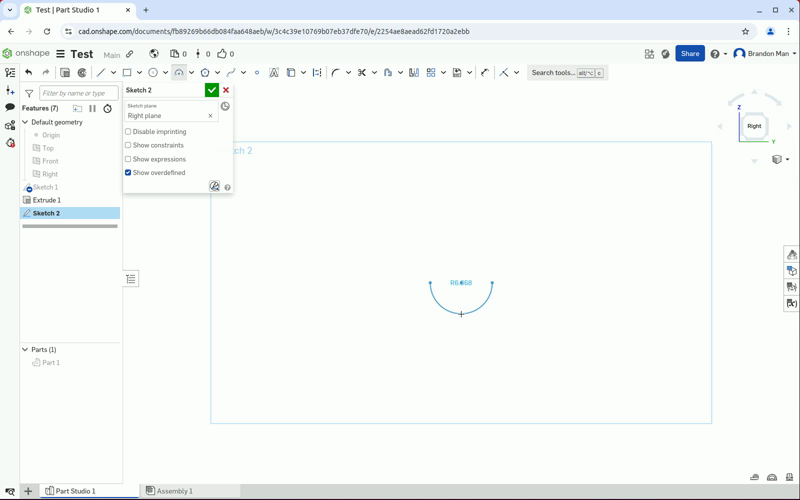
key(esc)
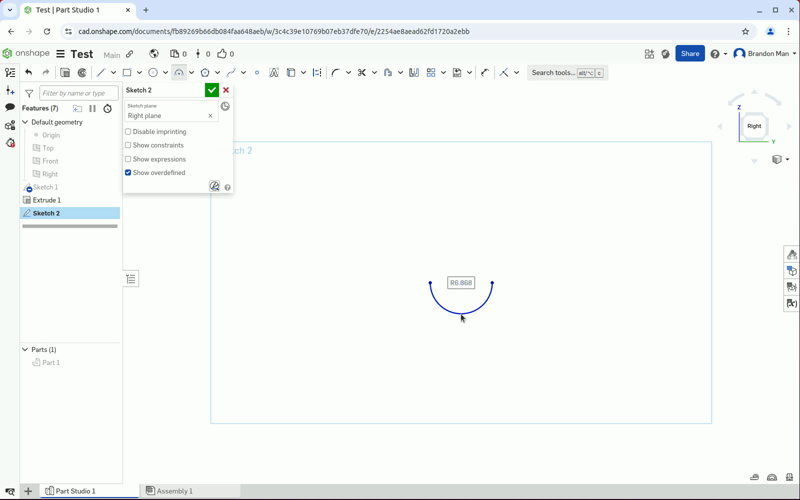
key(l)
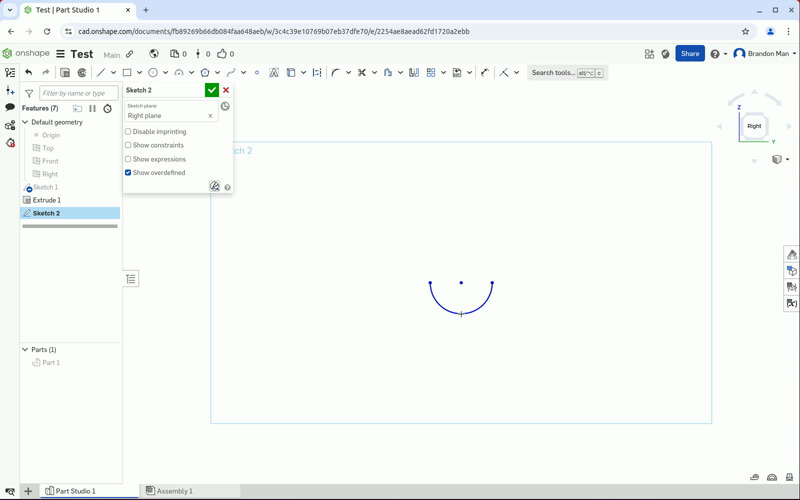
mouse_move(492, 282)
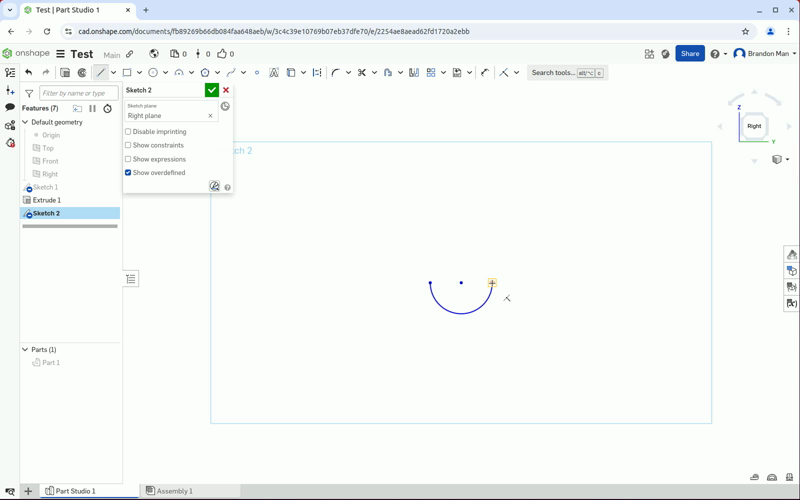
click(492, 282)
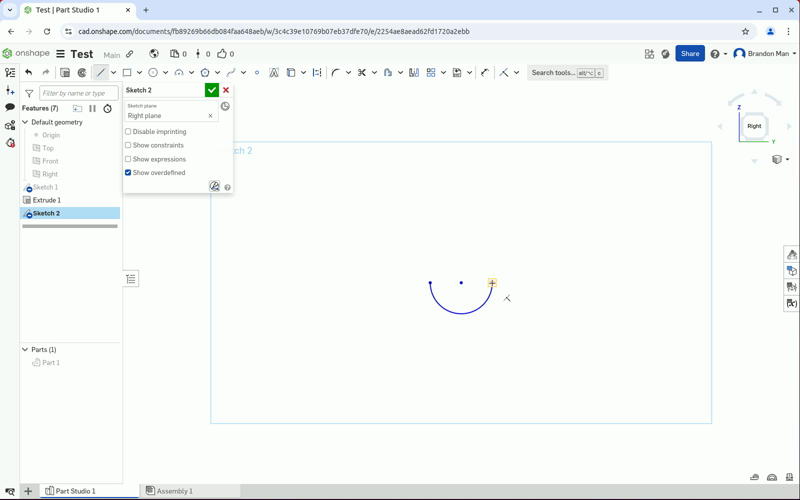
key_down(shift)
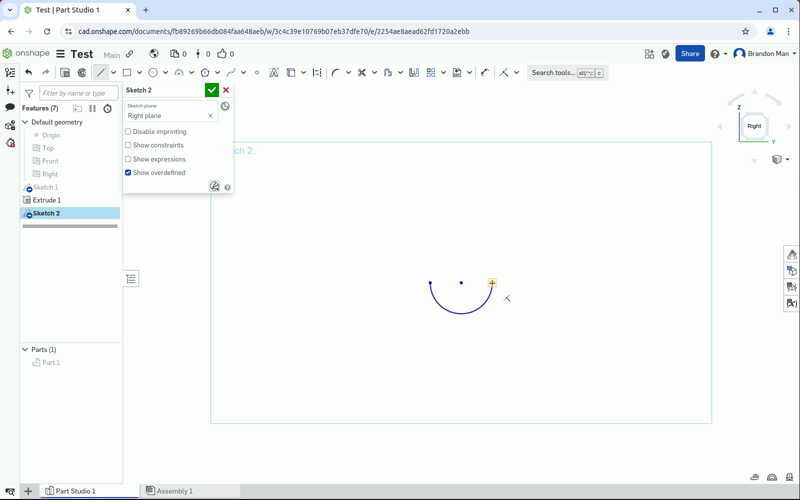
mouse_move(492, 200)
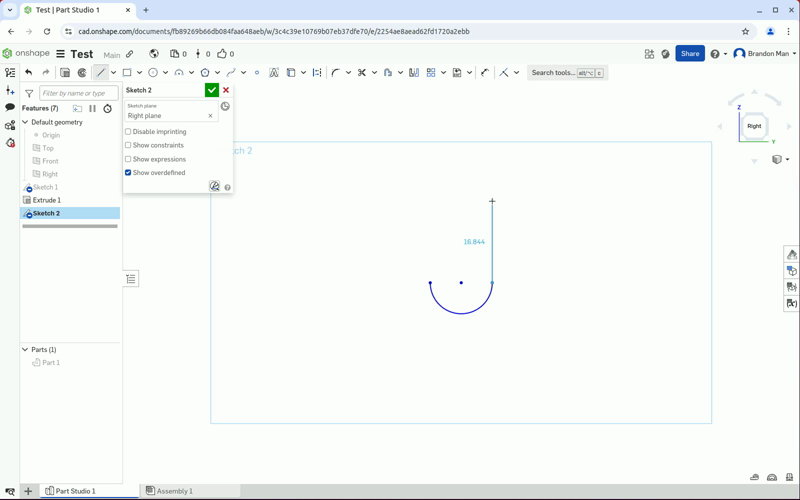
click(492, 200)
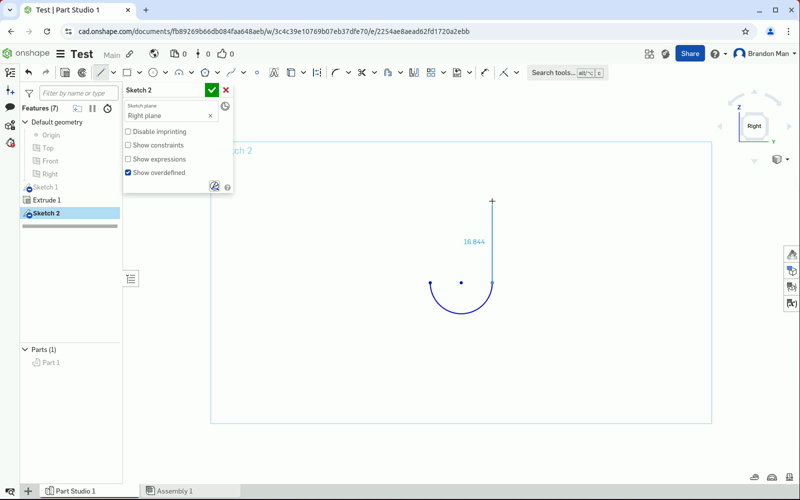
key_up(shift)
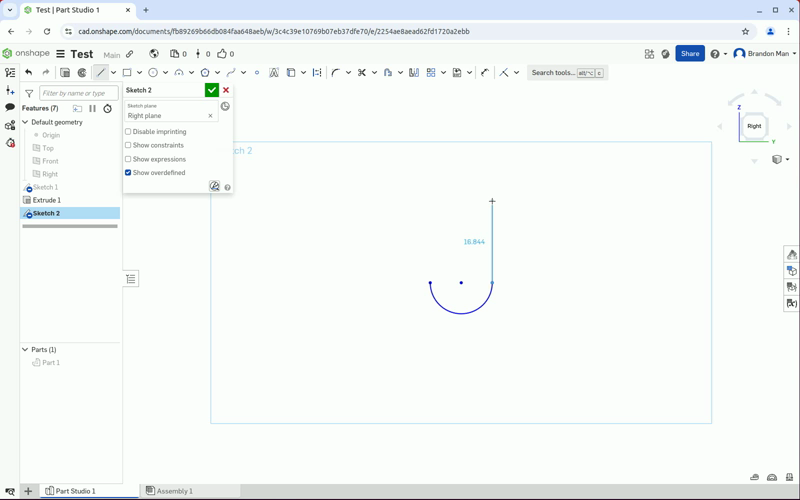
key_down(shift)
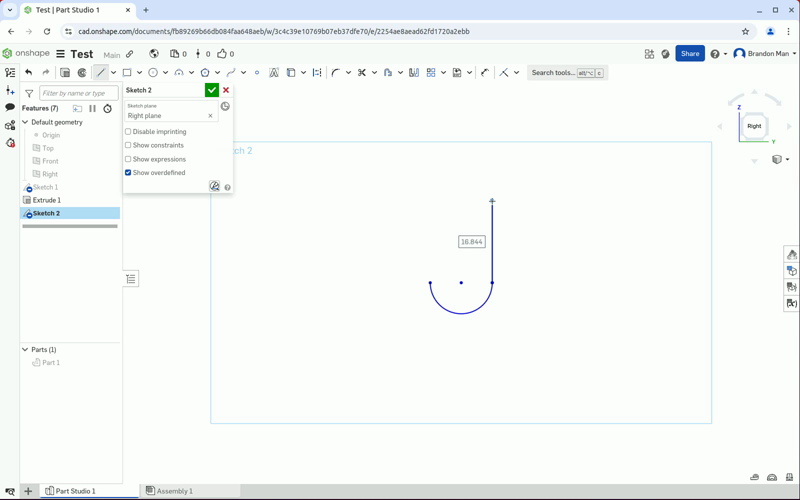
mouse_move(522, 200)
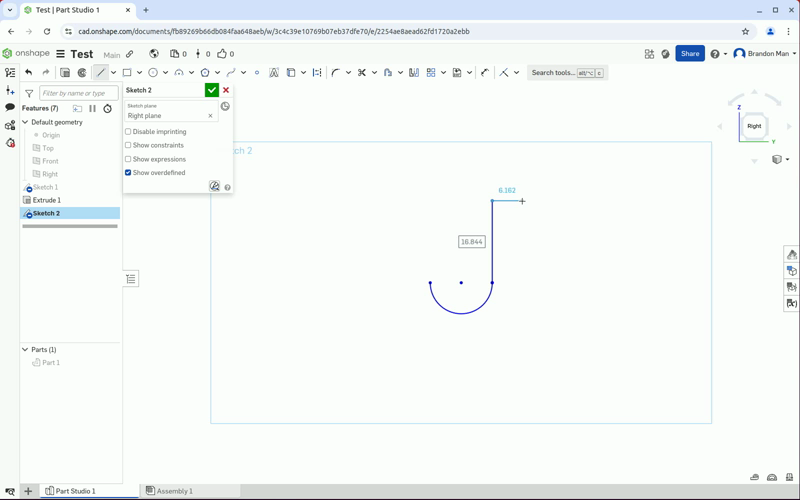
mouse_move(471, 200)
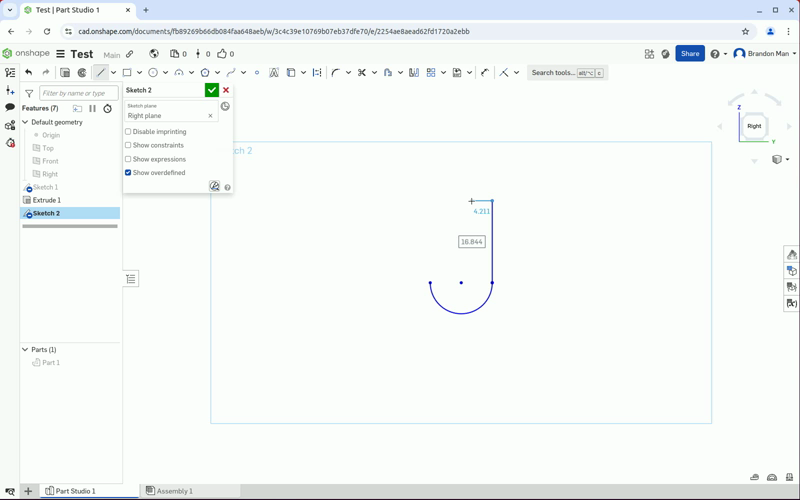
click(471, 200)
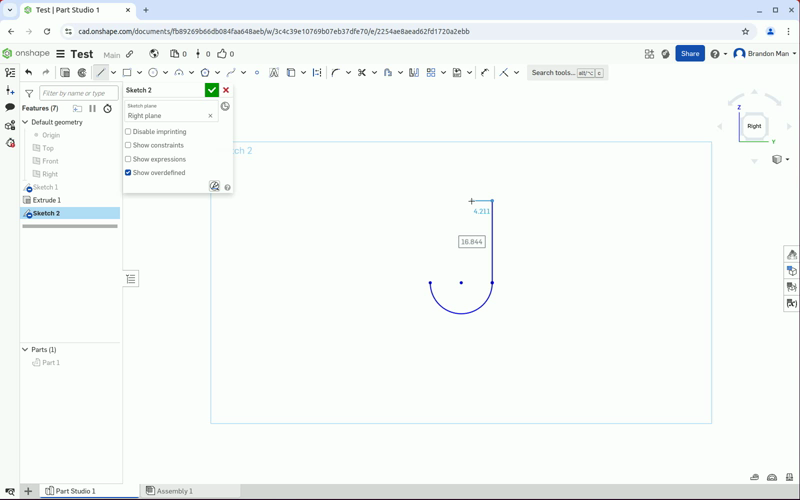
key_up(shift)
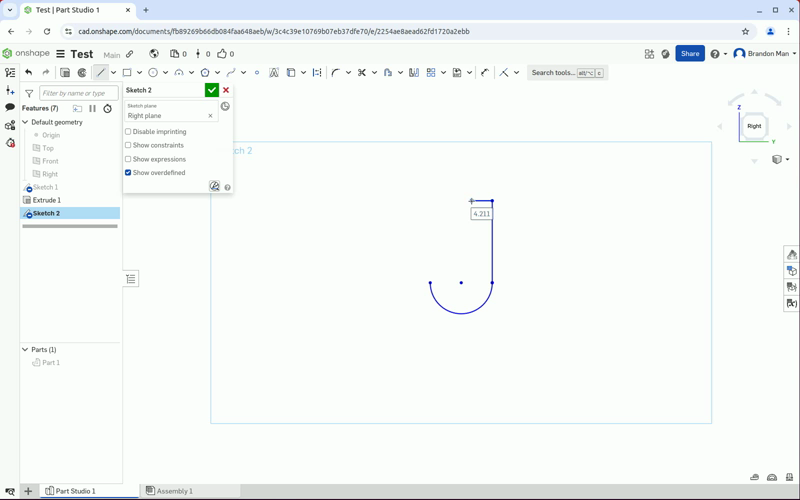
key(esc)
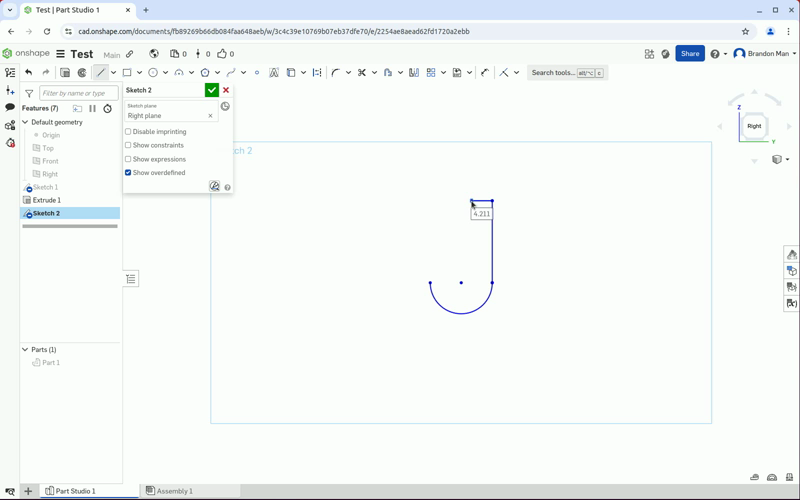
key(a)
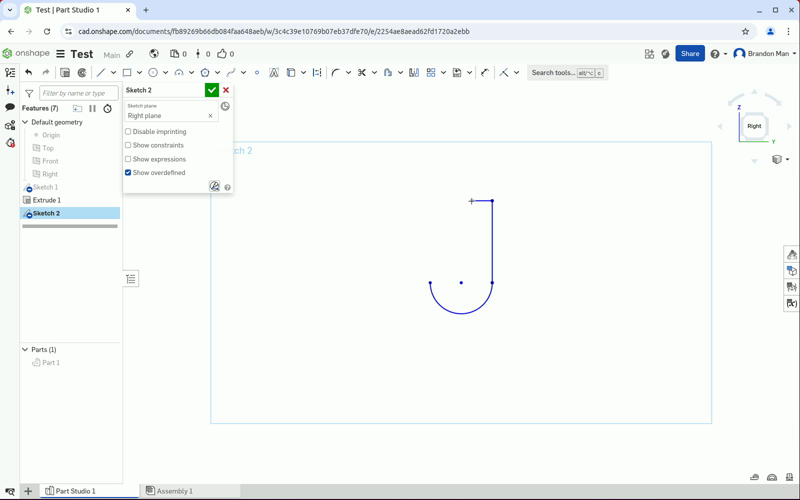
mouse_move(471, 200)
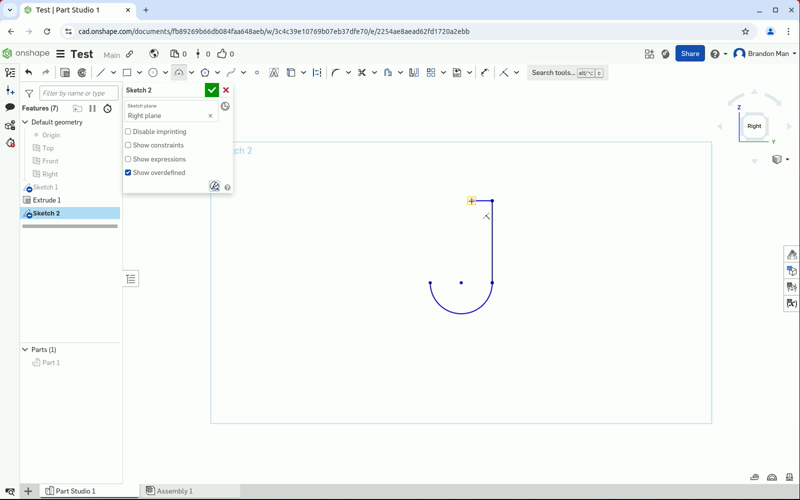
click(471, 200)
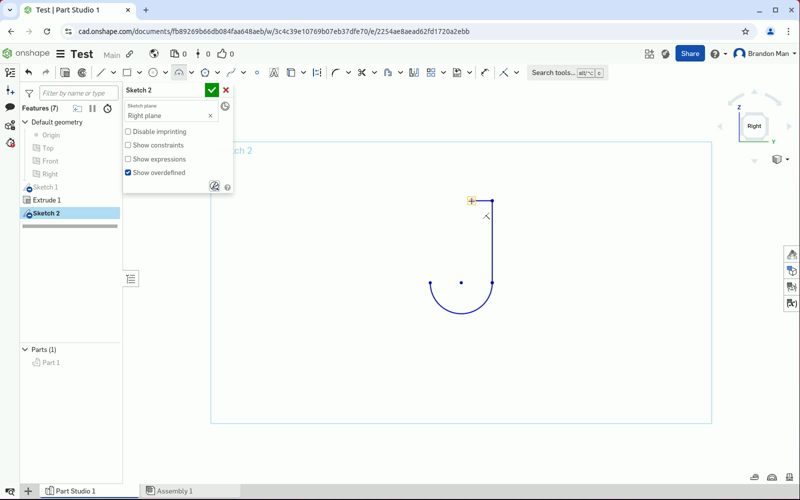
key_down(shift)
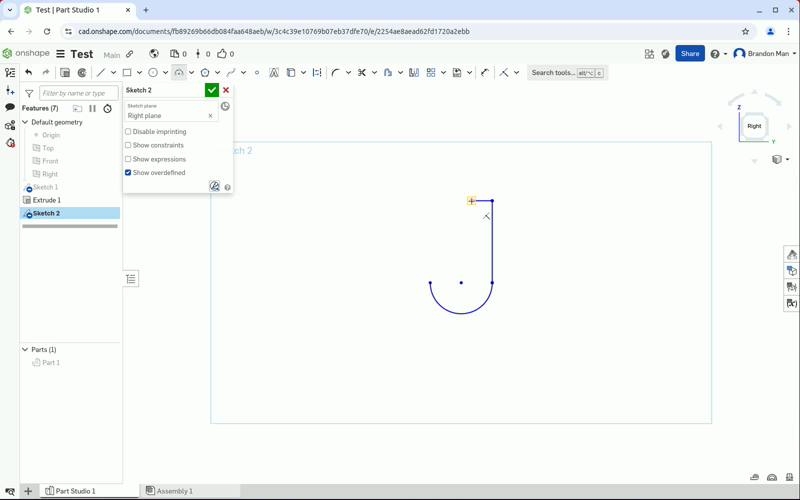
mouse_move(451, 200)
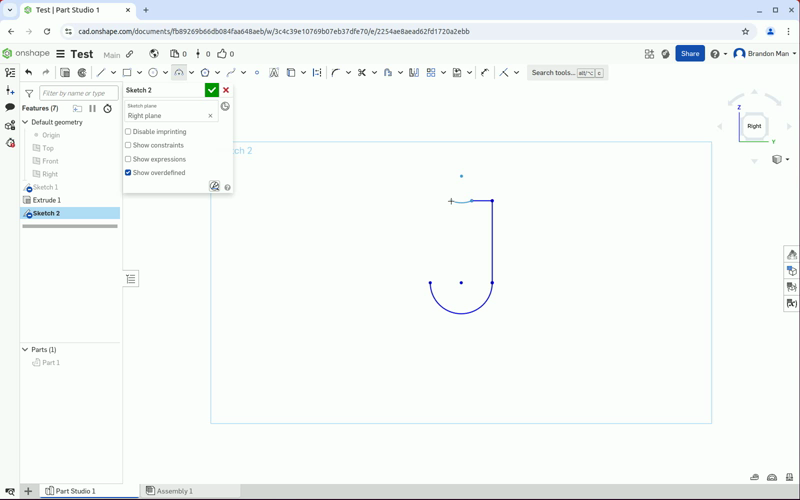
click(451, 200)
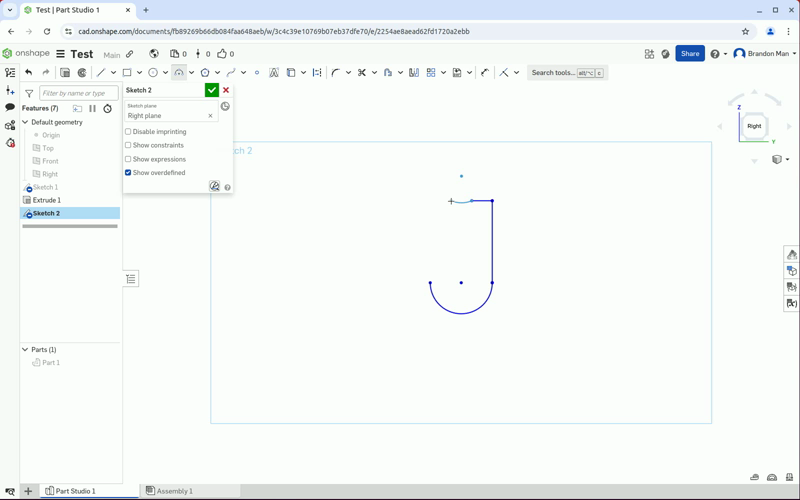
mouse_move(461, 210)
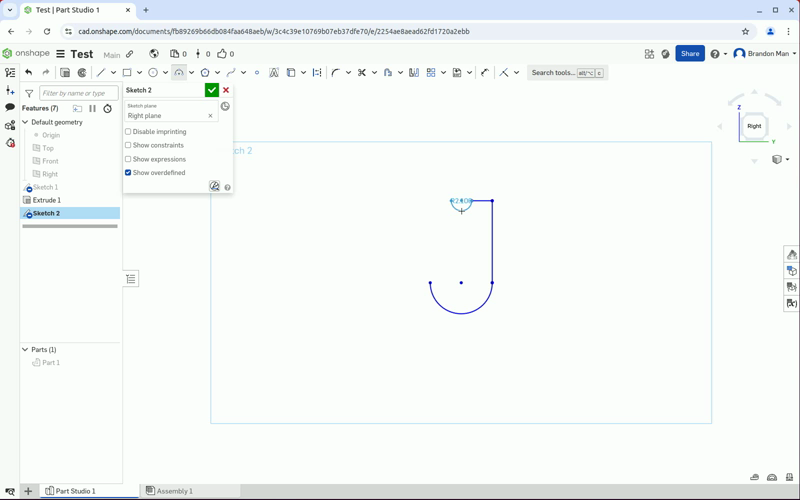
click(461, 210)
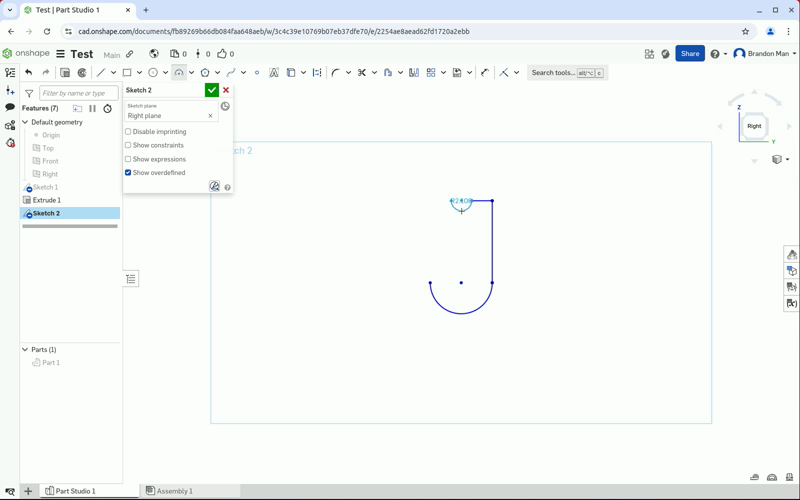
key_up(shift)
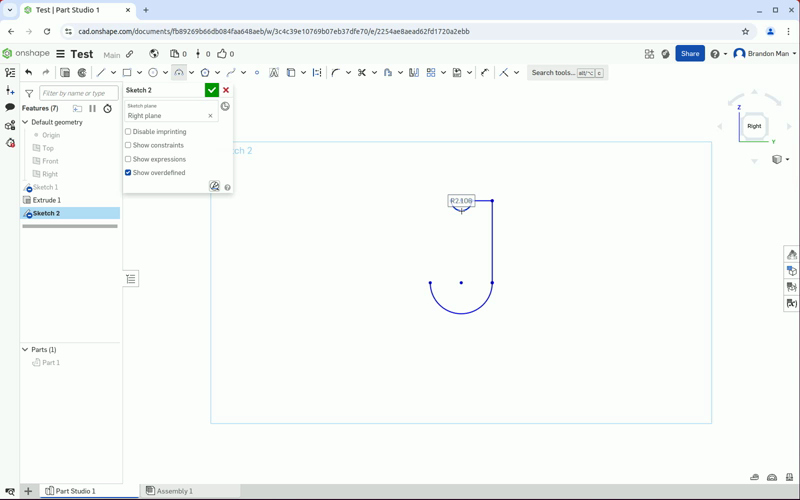
key(esc)
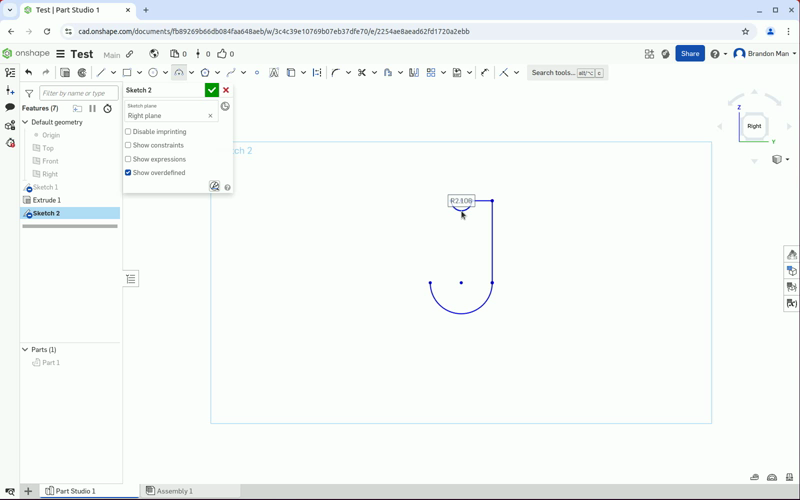
key(l)
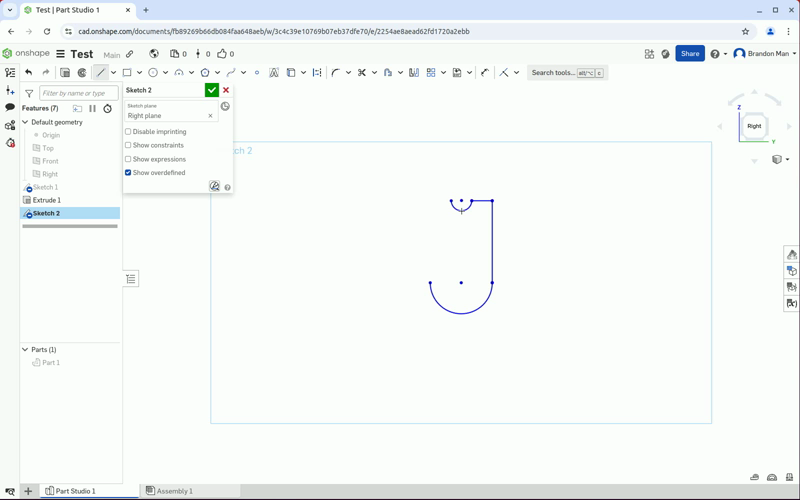
mouse_move(451, 200)
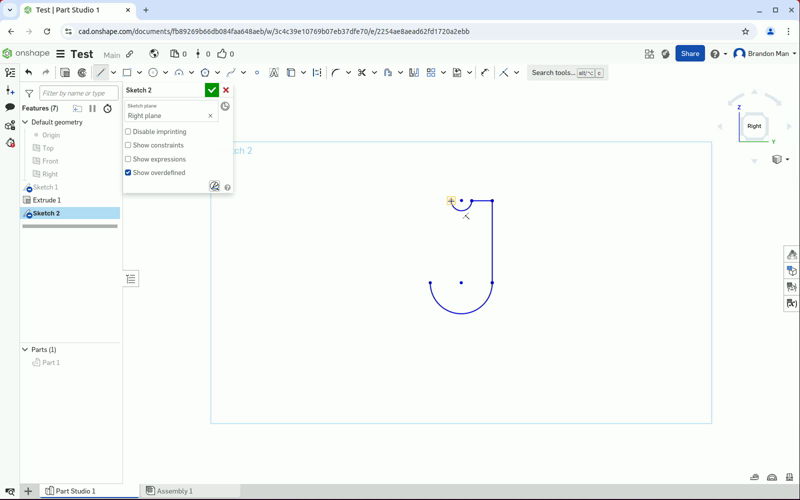
click(451, 200)
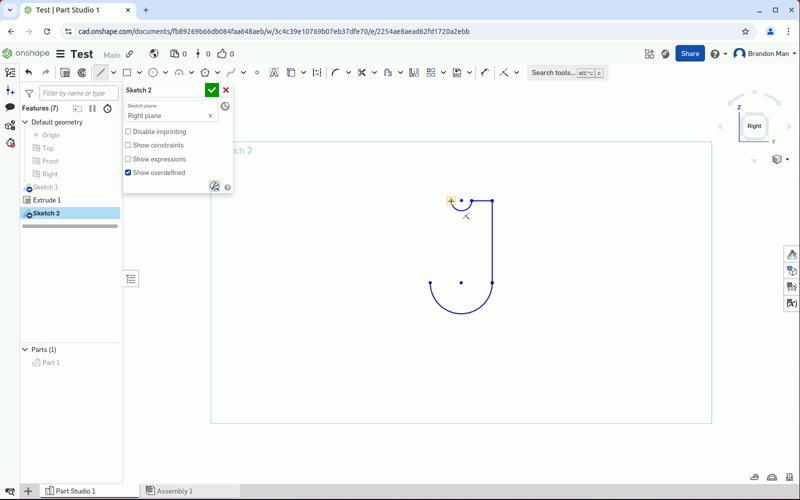
key_down(shift)
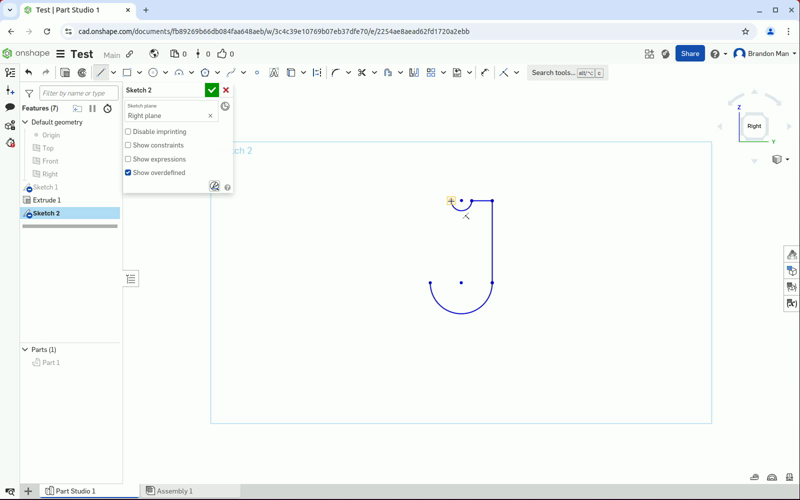
mouse_move(481, 200)
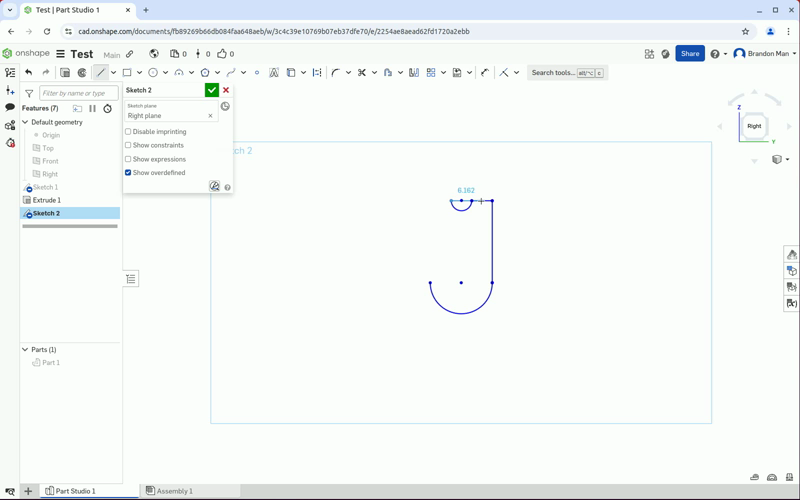
mouse_move(430, 200)
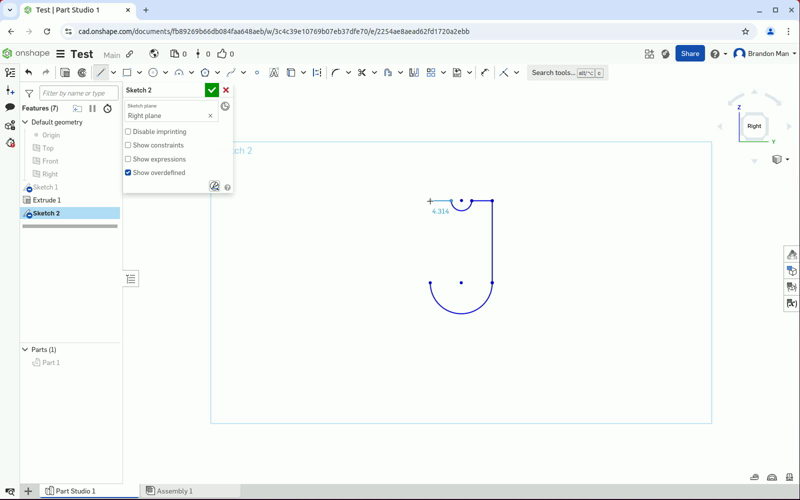
click(430, 200)
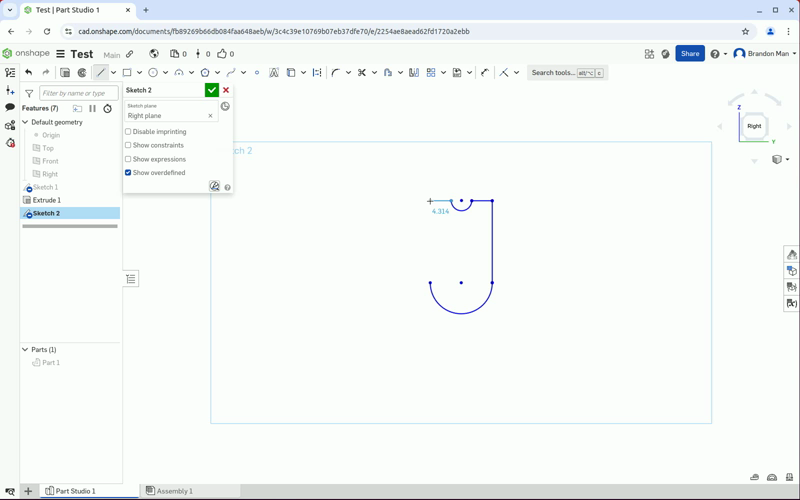
key_up(shift)
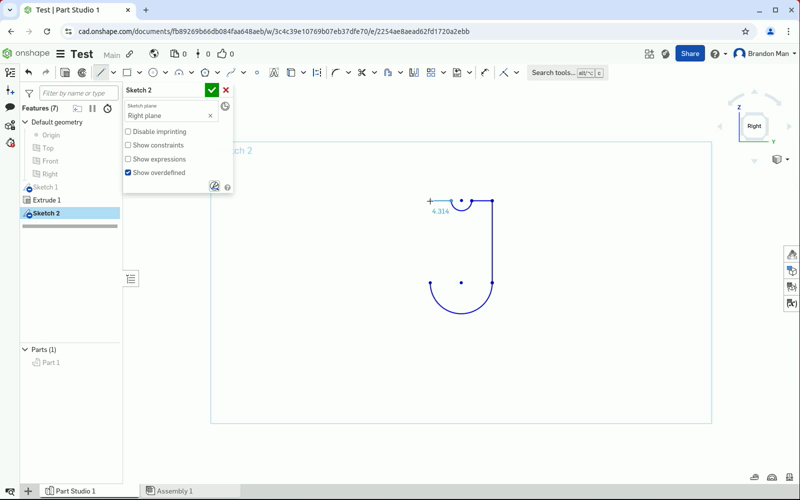
key_down(shift)
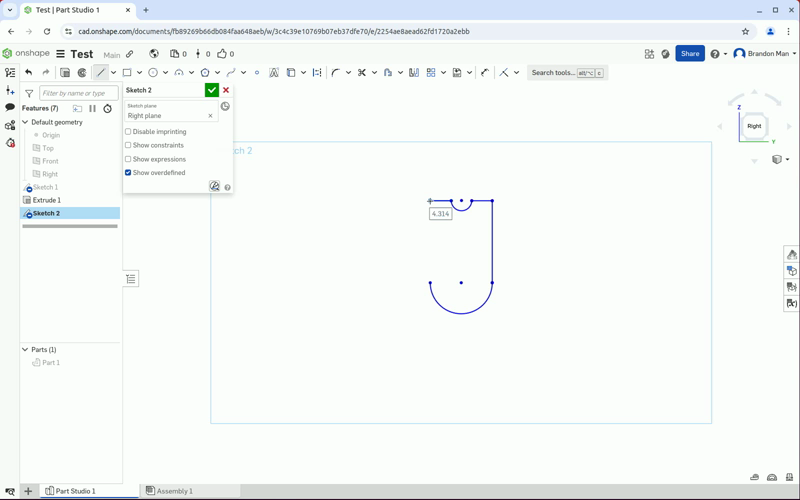
mouse_move(430, 282)
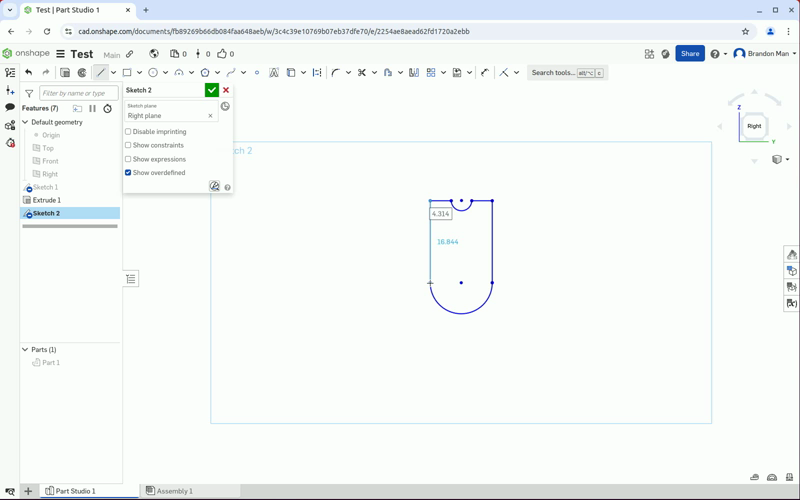
key_up(shift)
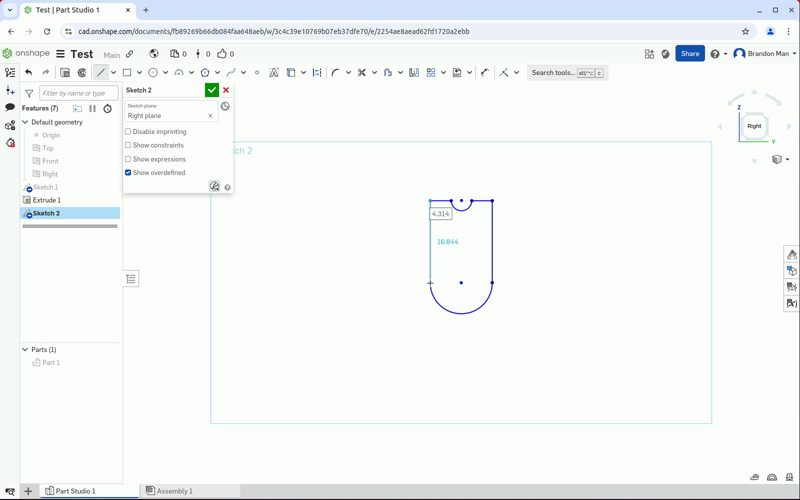
click(430, 282)
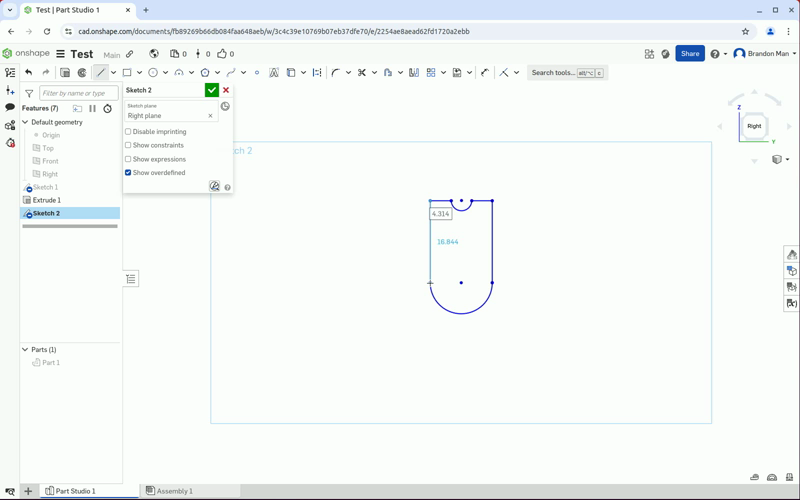
key(esc)
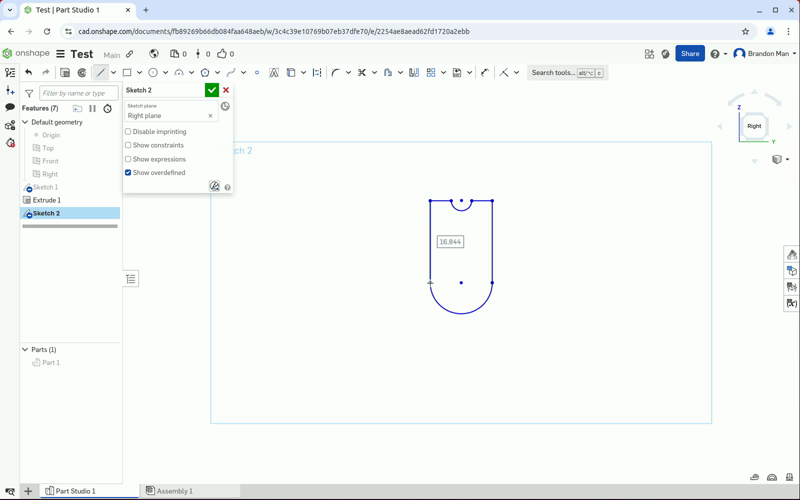
key(c)
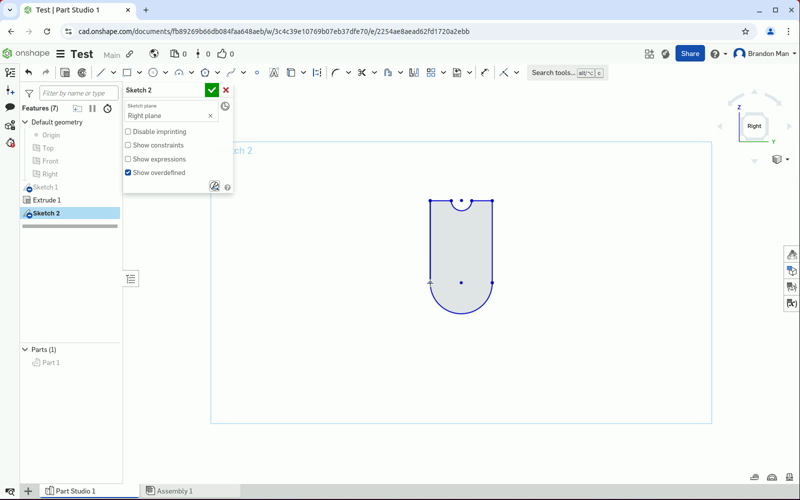
key_down(shift)
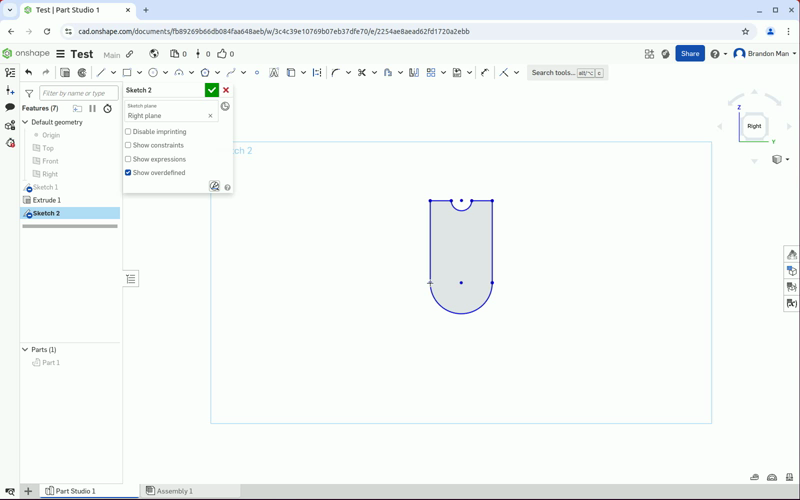
mouse_move(461, 282)
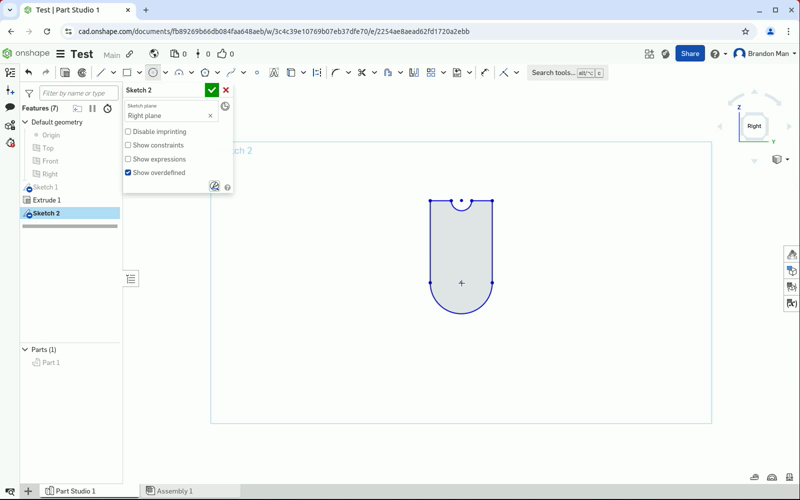
scroll(6)
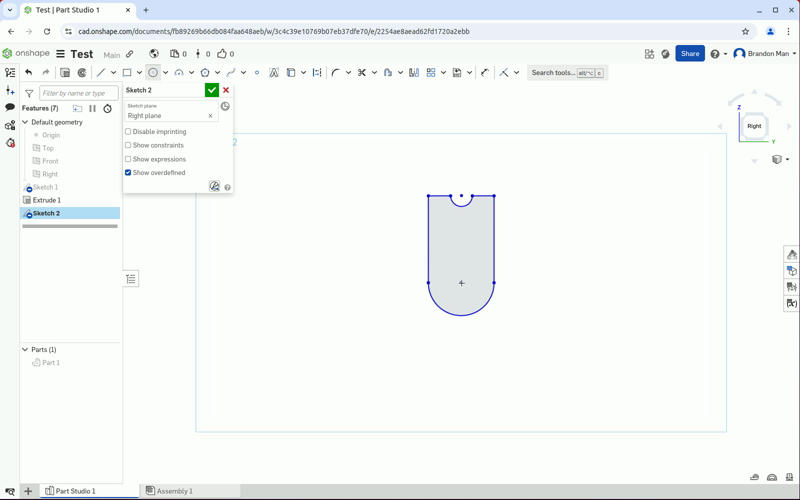
scroll(6)
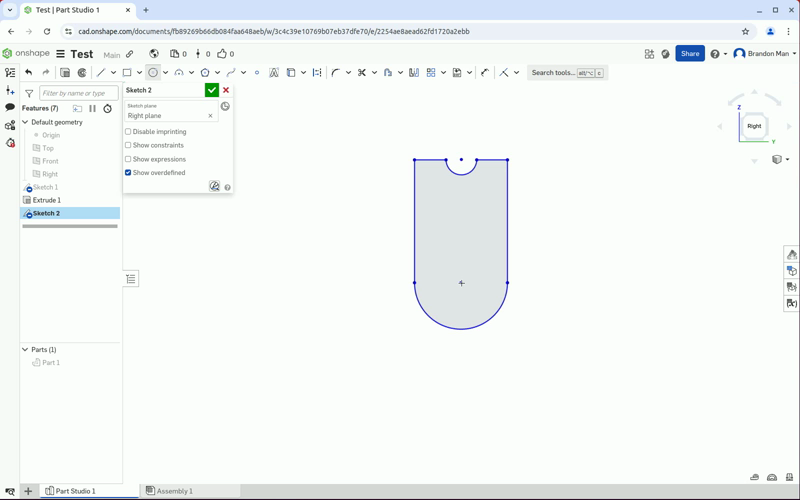
scroll(6)
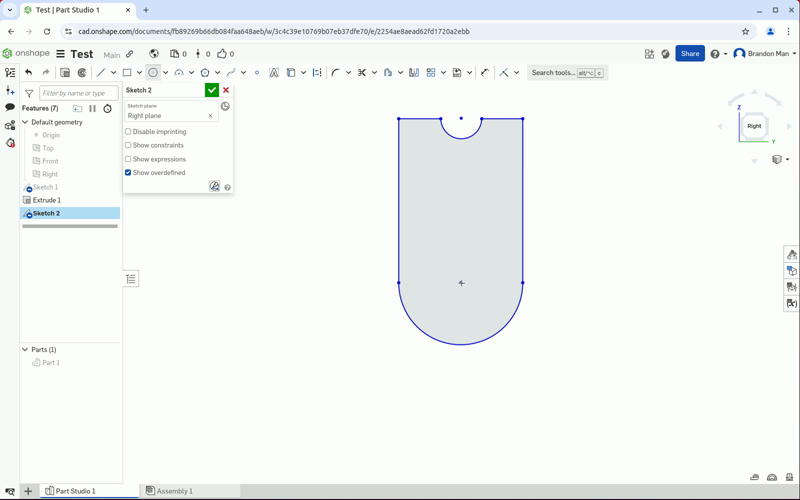
scroll(6)
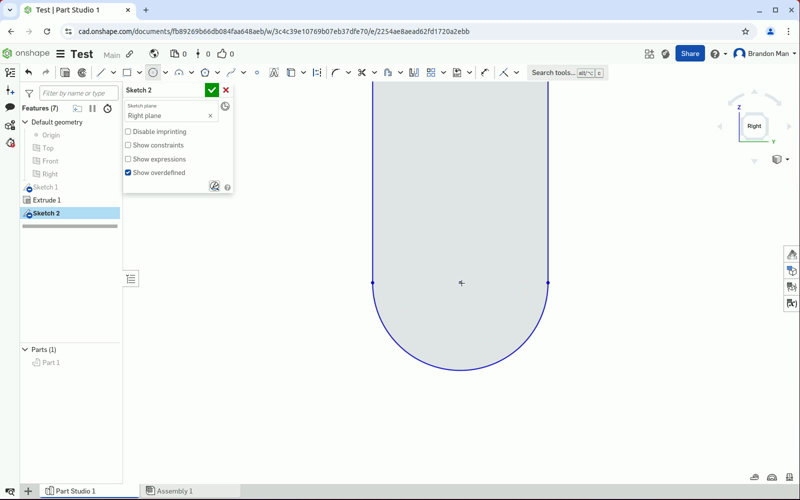
scroll(6)
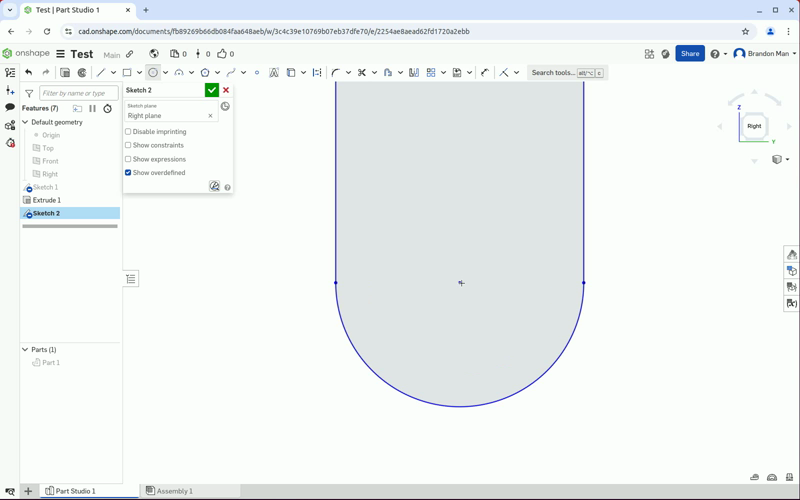
scroll(6)
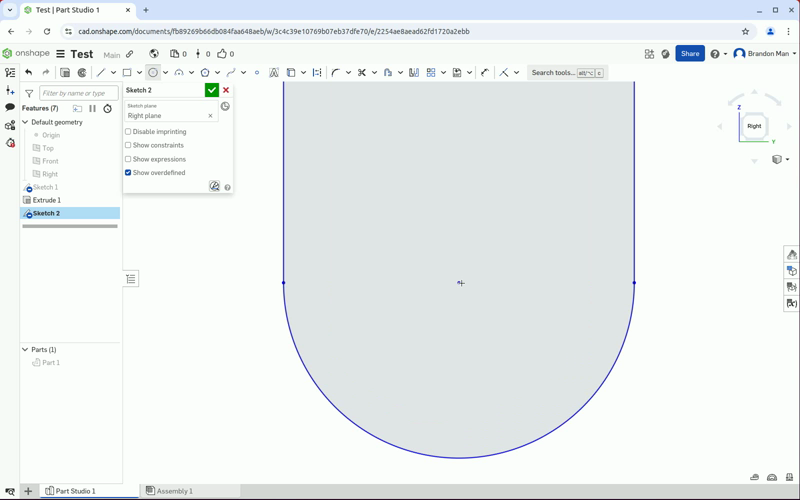
scroll(6)
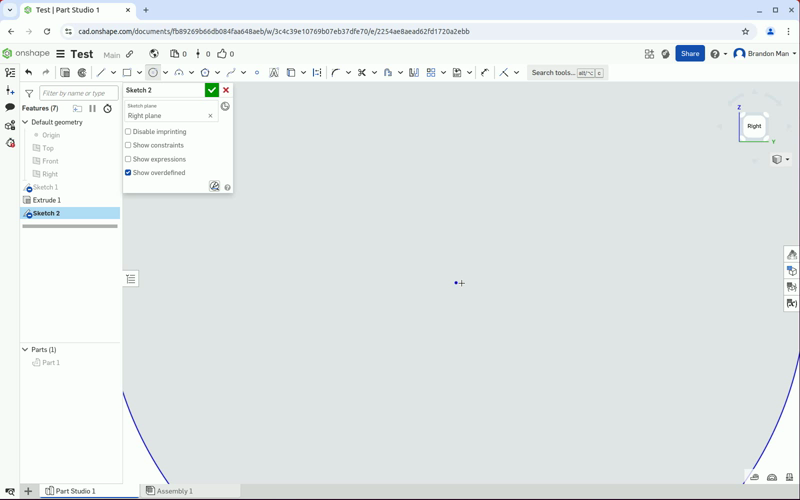
click(461, 282)
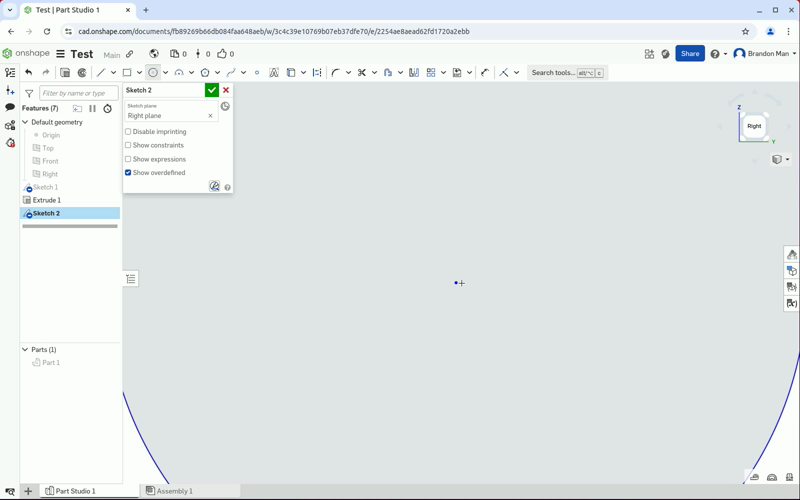
scroll(-6)
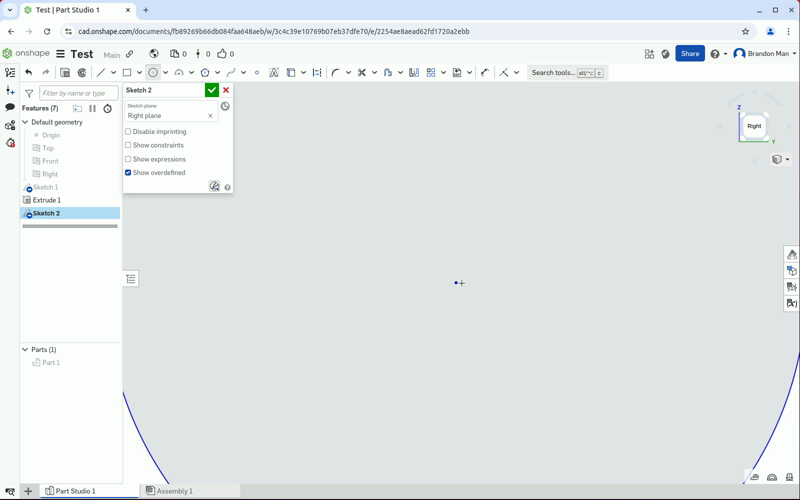
scroll(-6)
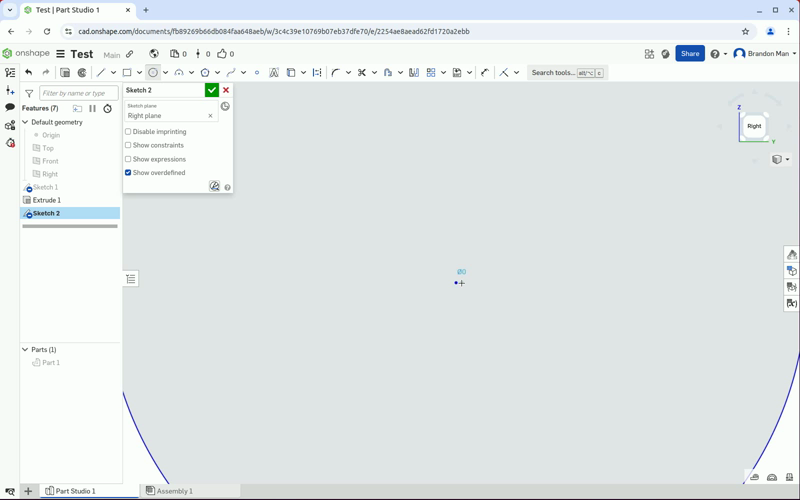
scroll(-6)
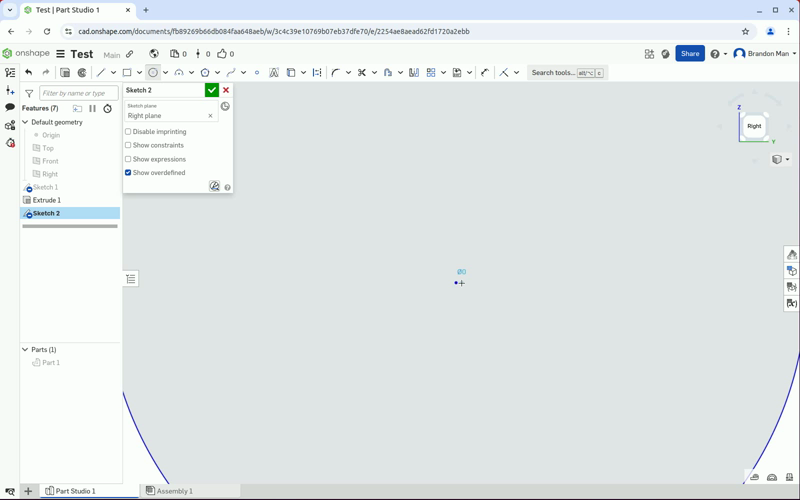
scroll(-6)
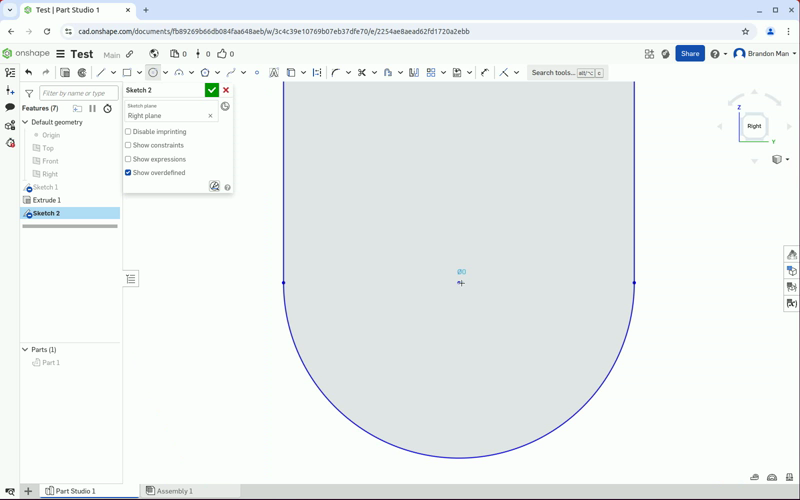
scroll(-6)
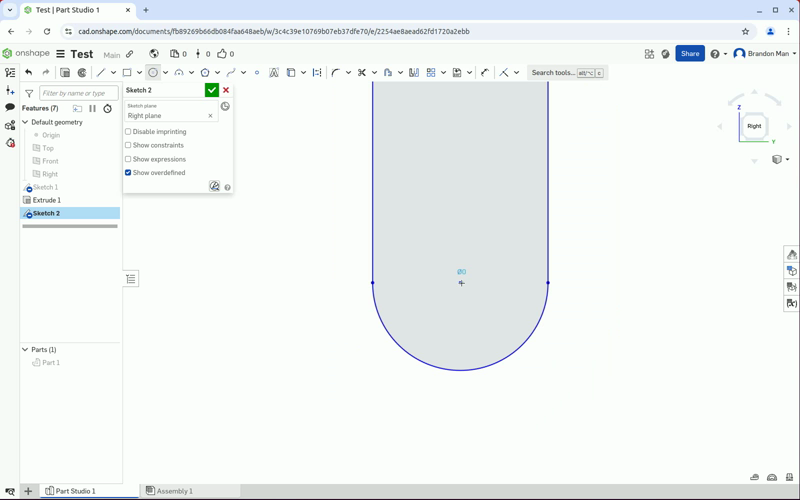
scroll(-6)
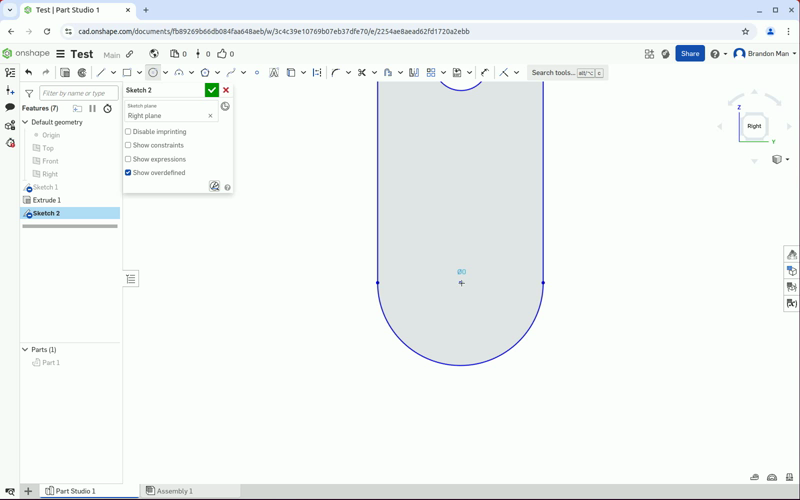
scroll(-6)
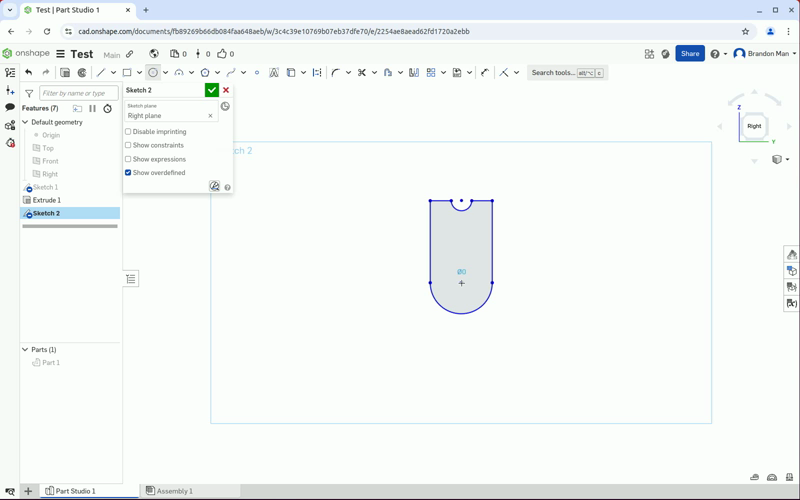
key_up(shift)
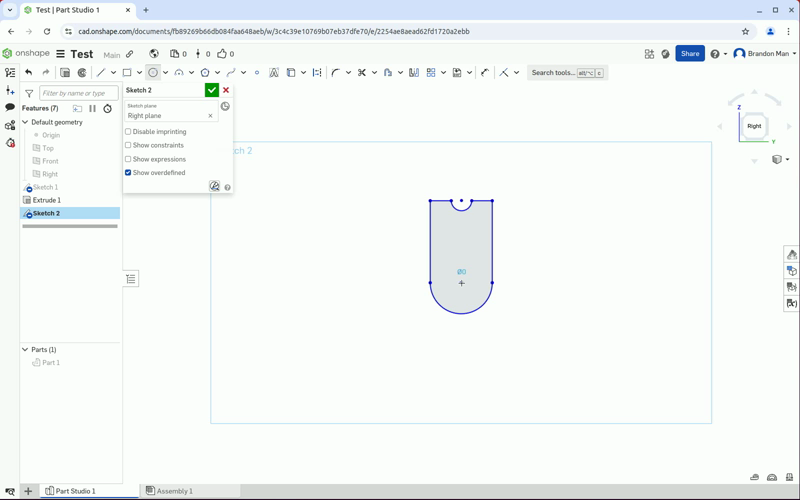
mouse_move(472, 282)
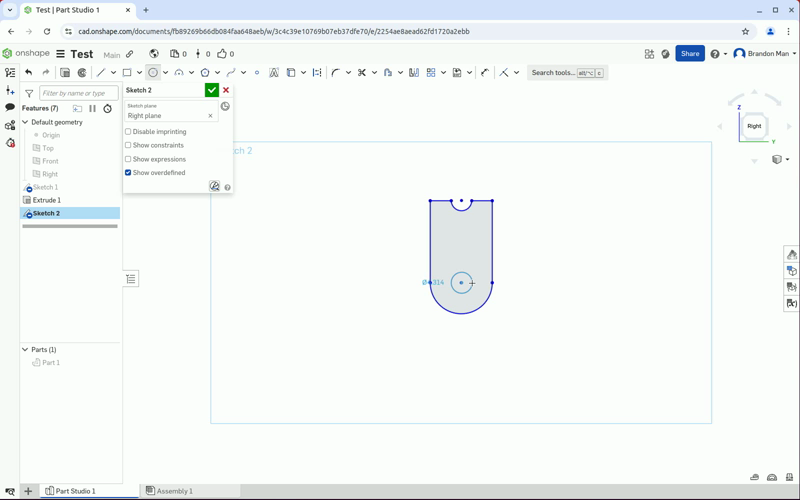
click(472, 282)
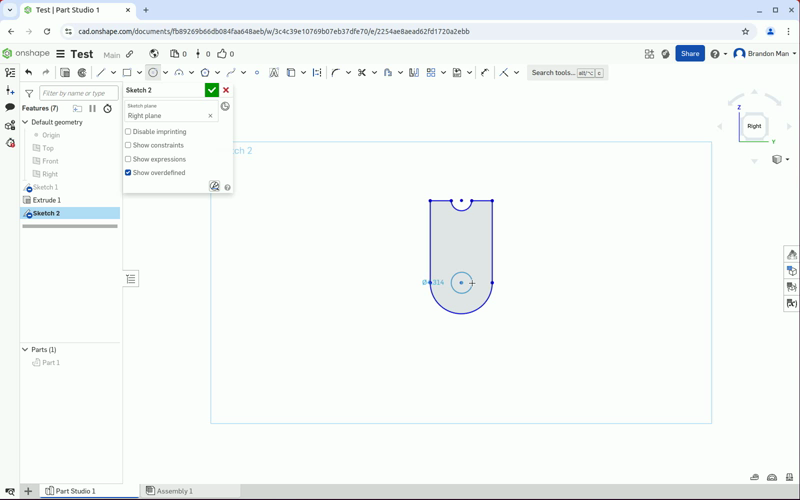
key(esc)
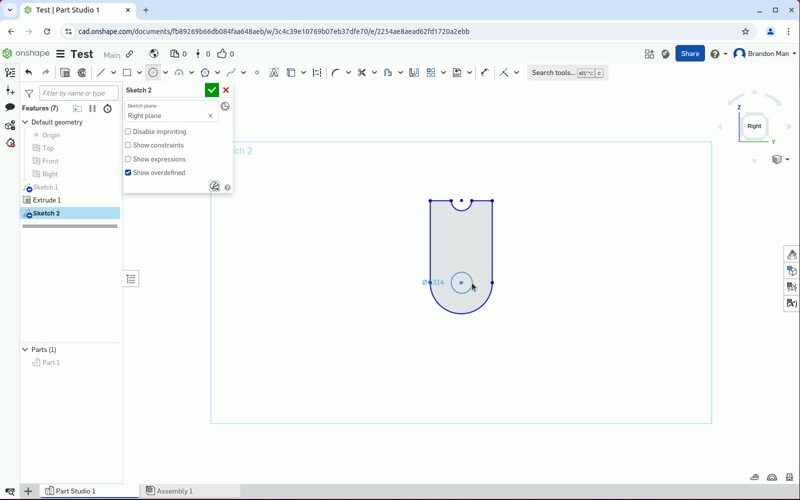
mouse_move(476, 268)
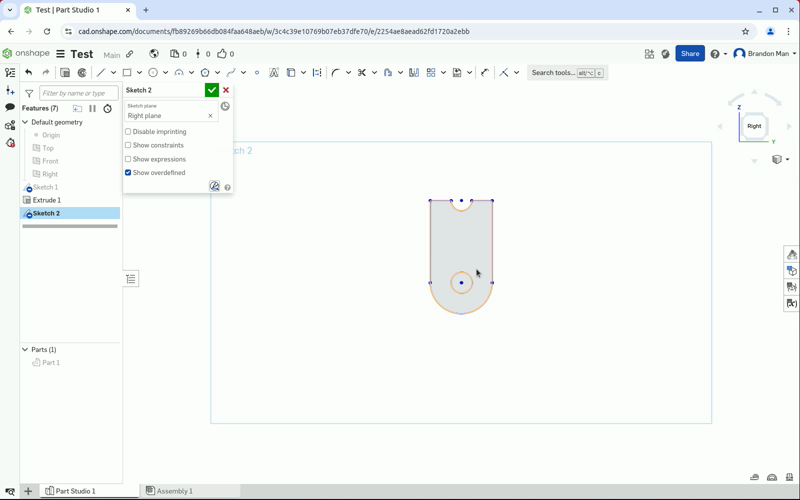
click(476, 268)
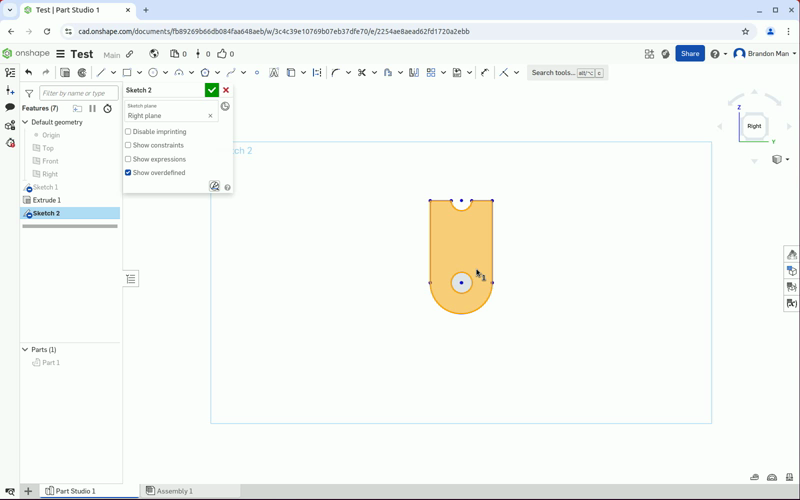
mouse_move(73, 352)
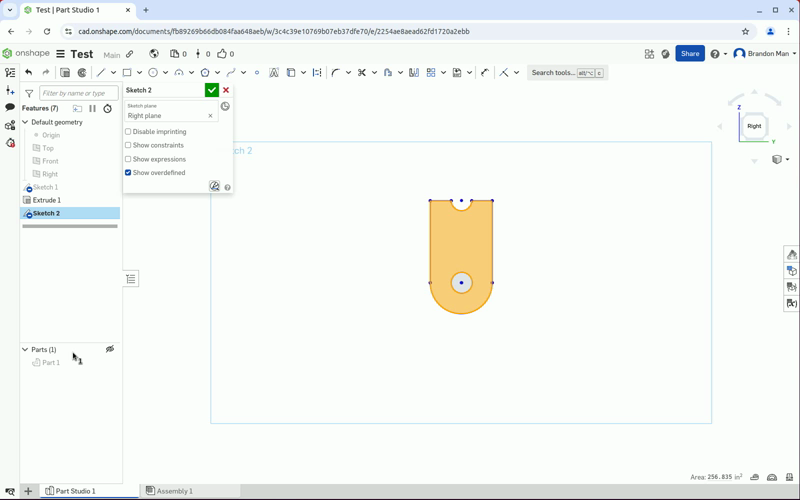
key(shift+y)
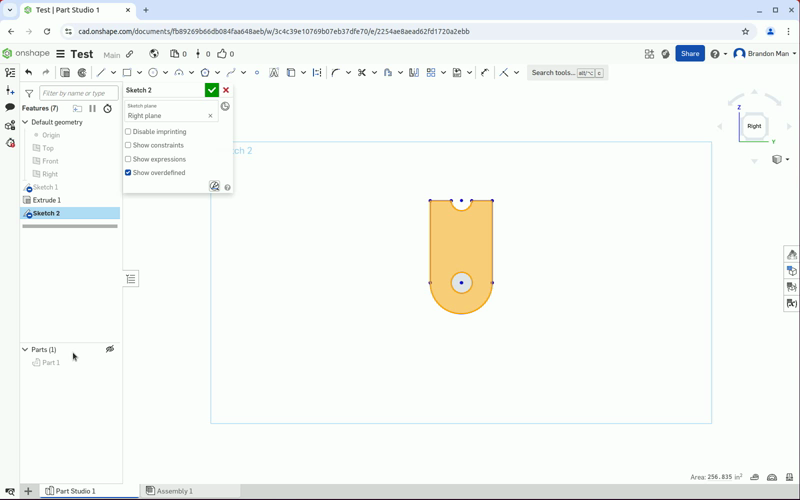
key(shift+e)
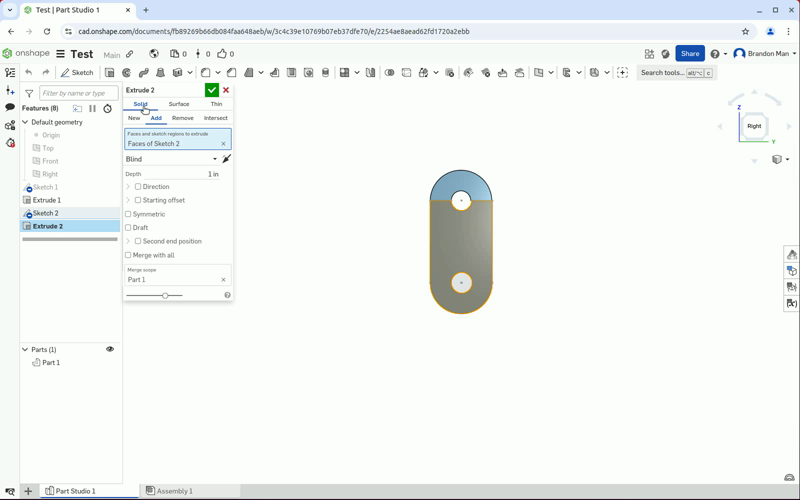
mouse_move(143, 106)
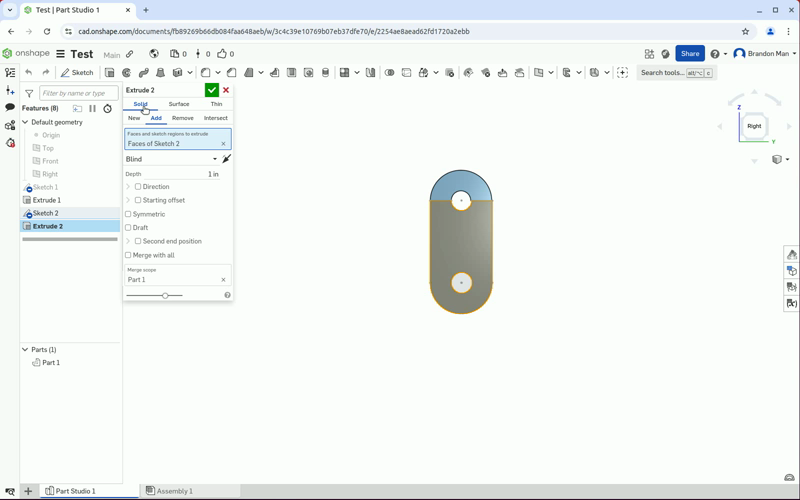
click(143, 106)
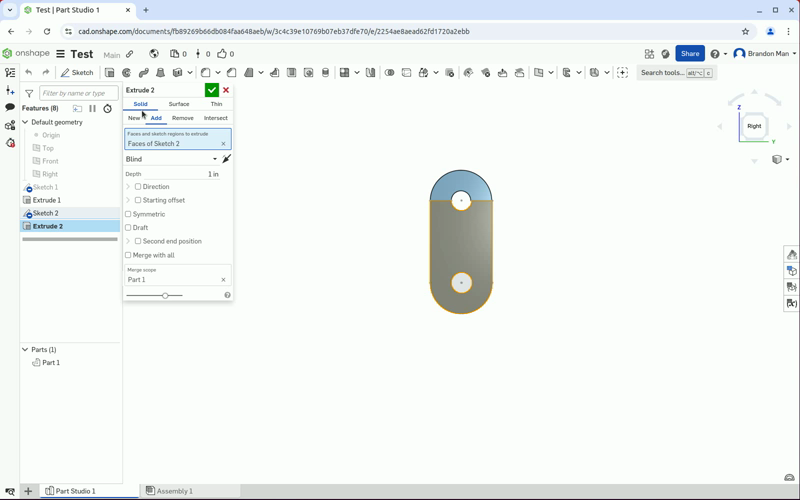
mouse_move(137, 120)
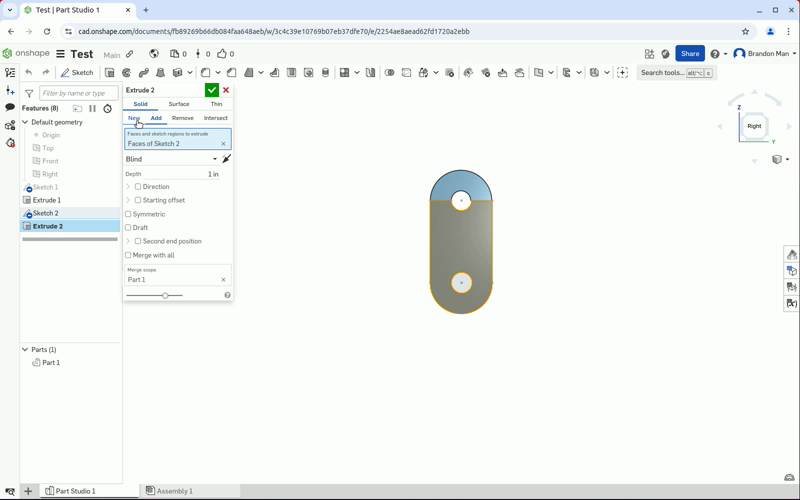
click(137, 120)
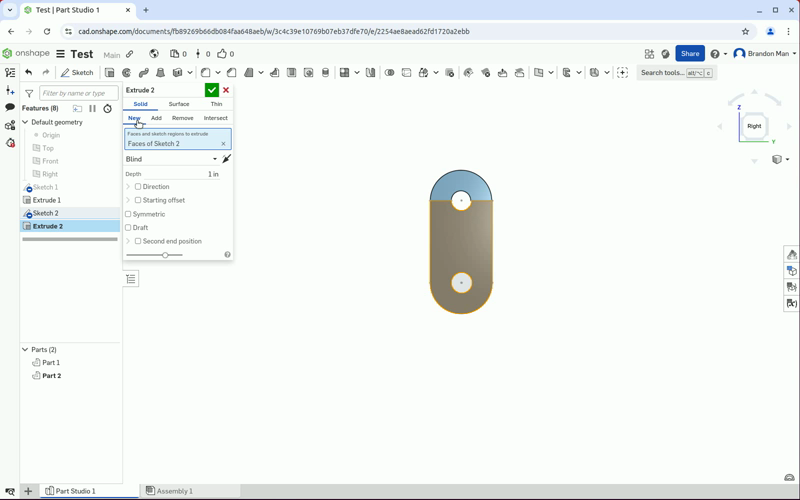
key(tab, 4)
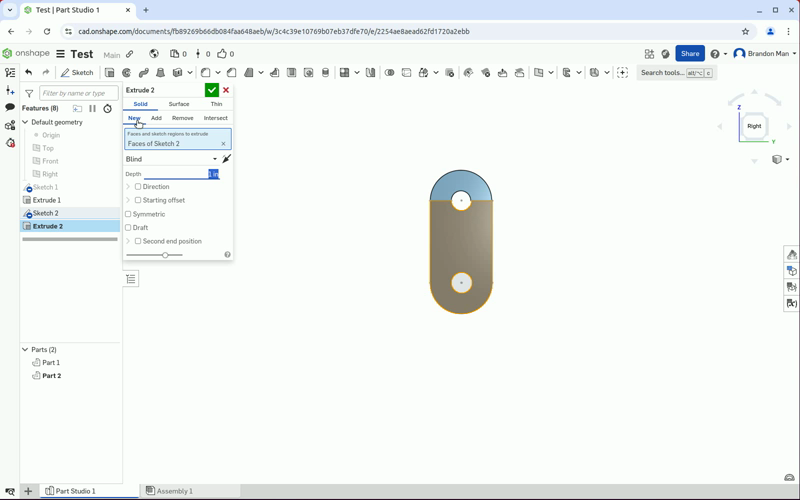
text(4.092)
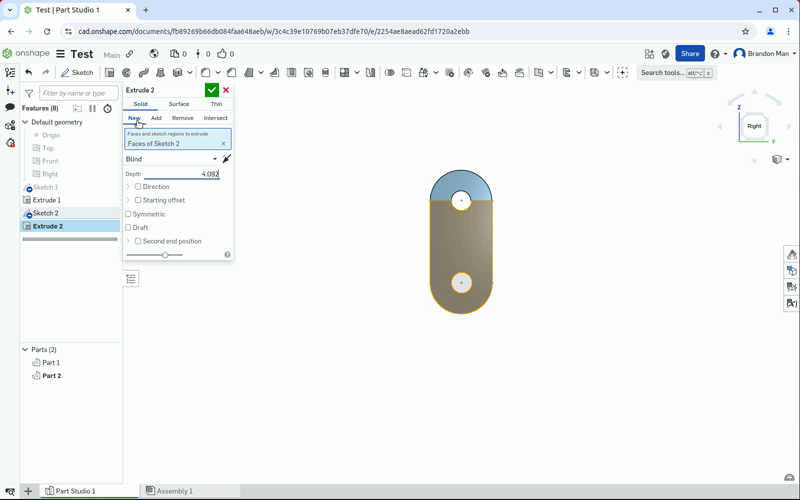
key(enter)
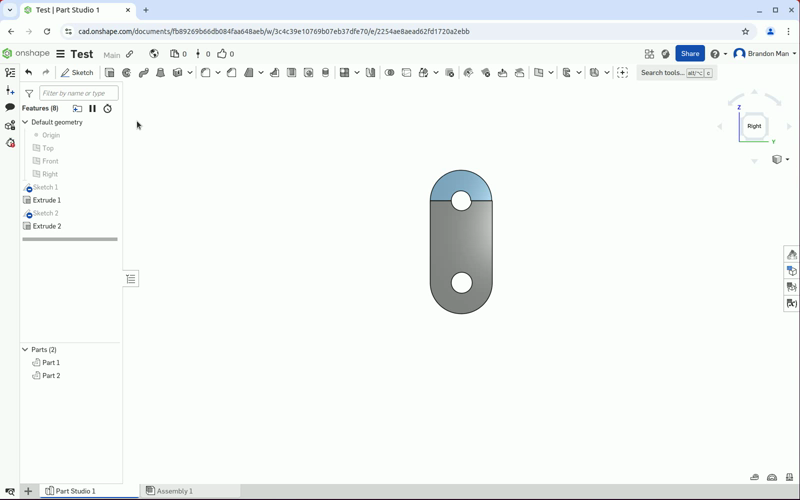
key(shift+h)
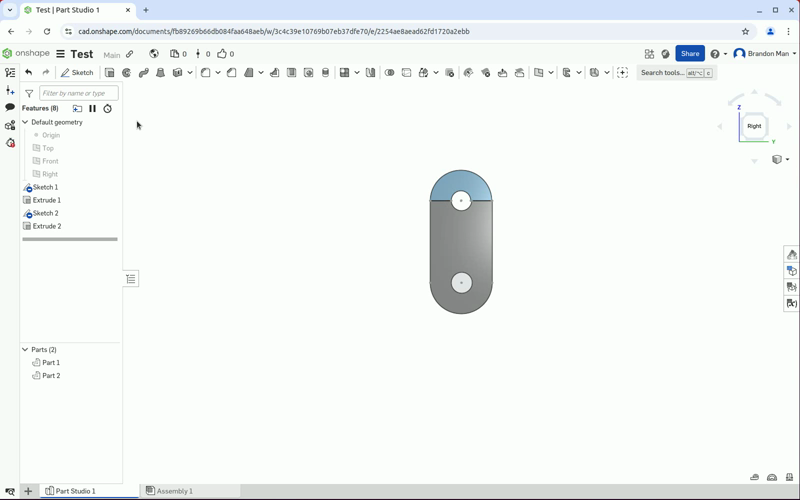
key(shift+h)
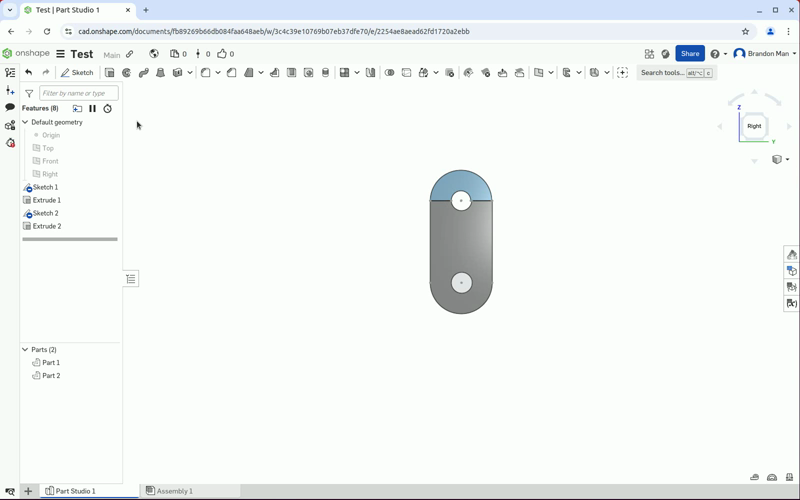
key(shift+7)
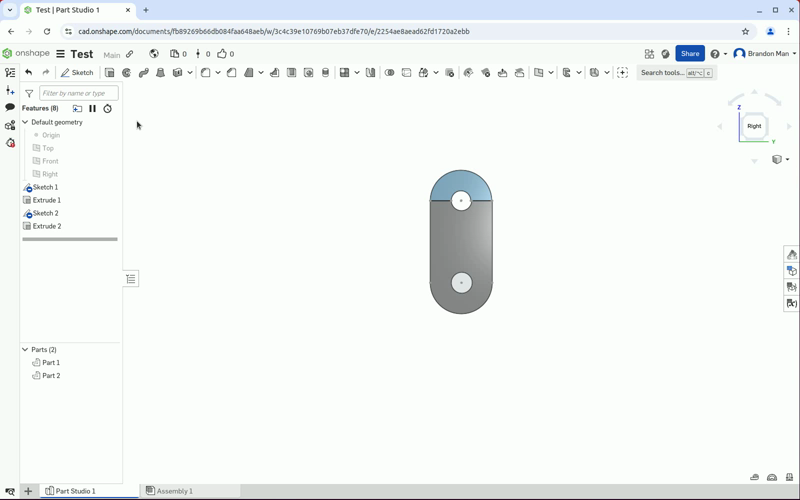
key(right, 2)
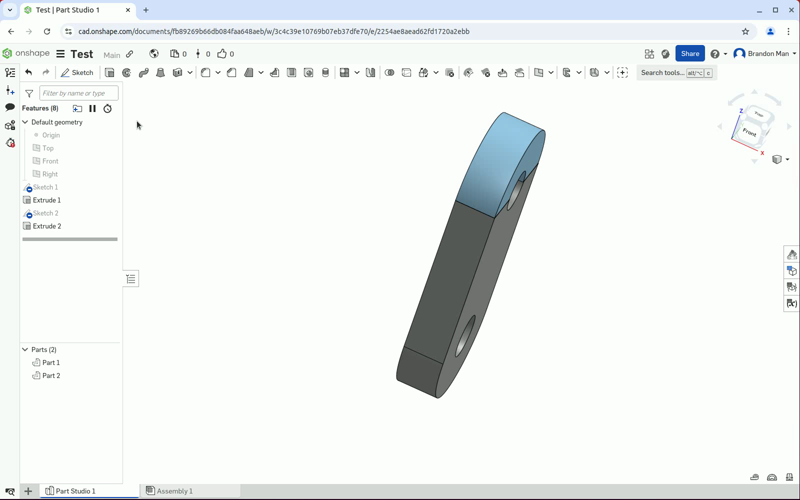
key(down, 2)
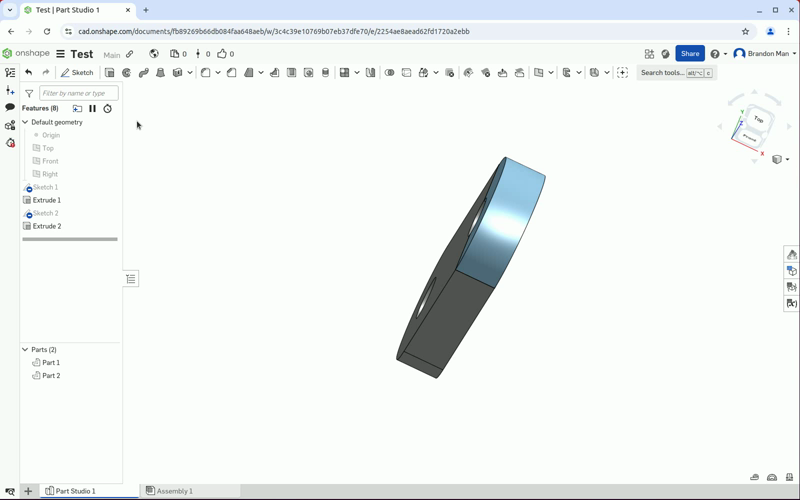
key(up, 2)
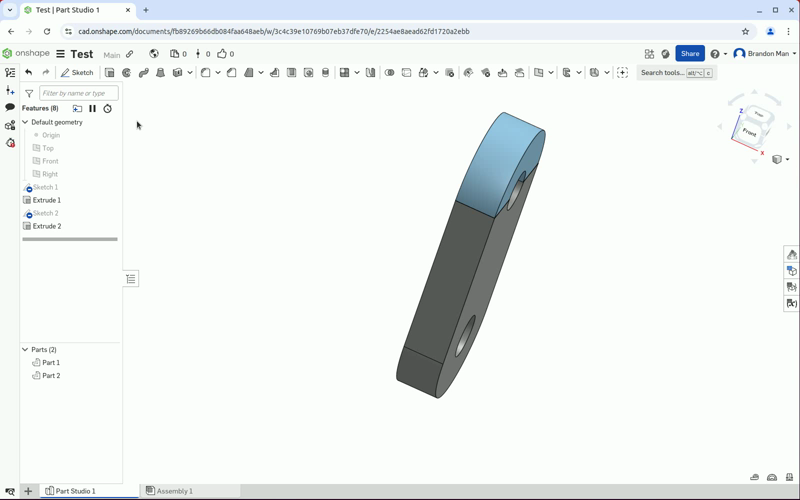
key(left, 2)
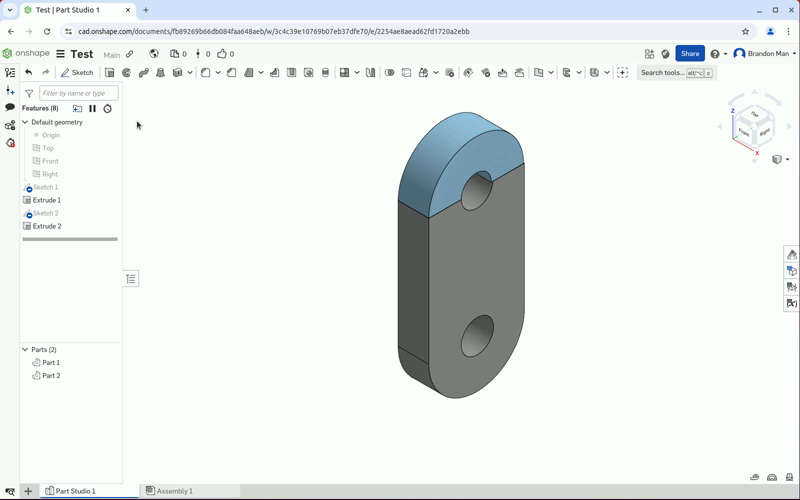
mouse_move(73, 189)
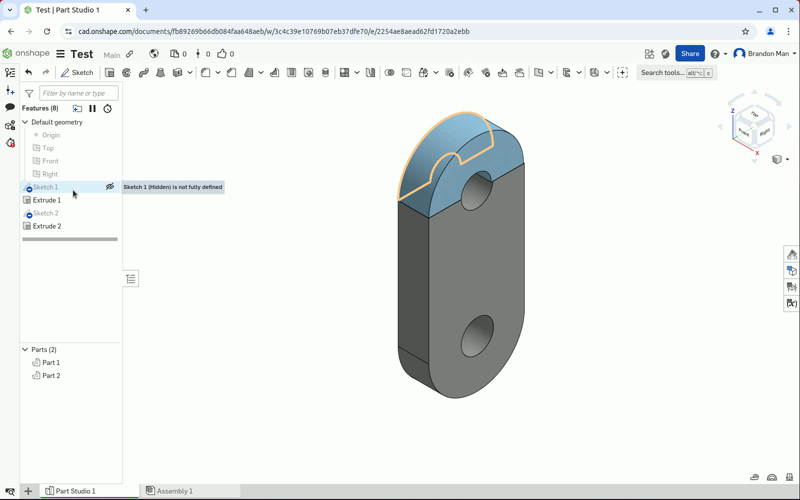
click(73, 189)